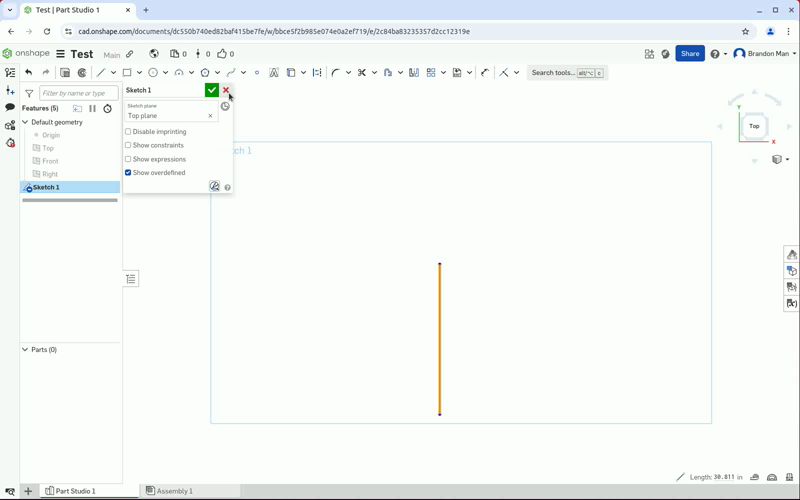
key(shift+h)
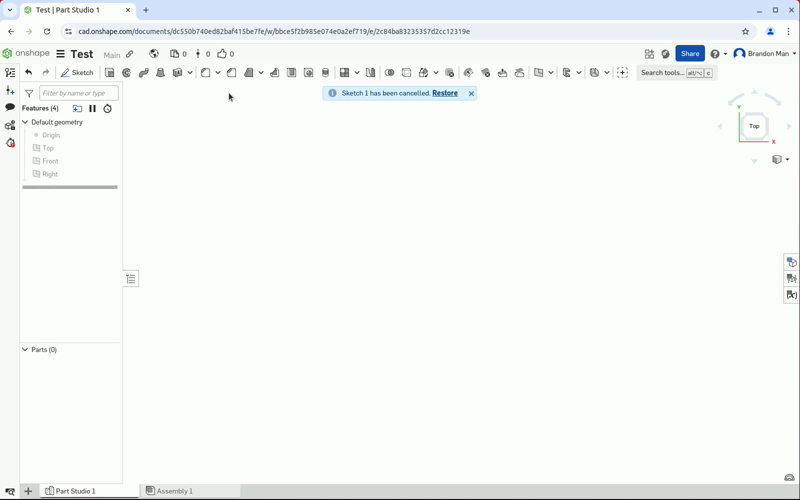
mouse_move(73, 352)
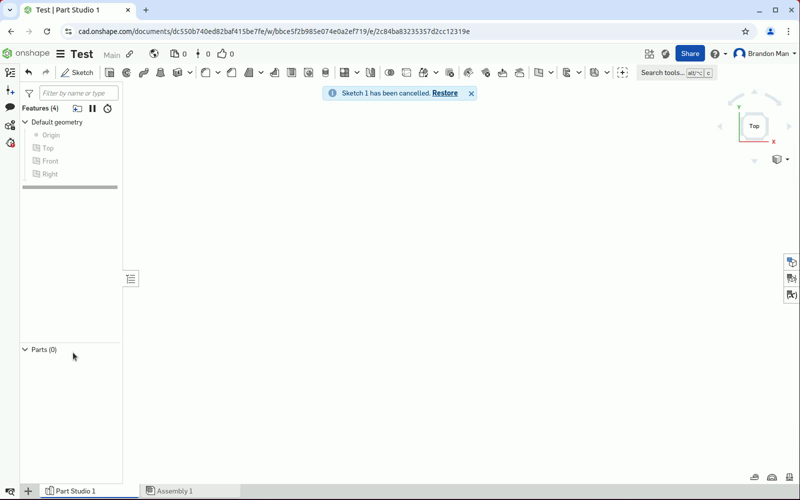
key(y)
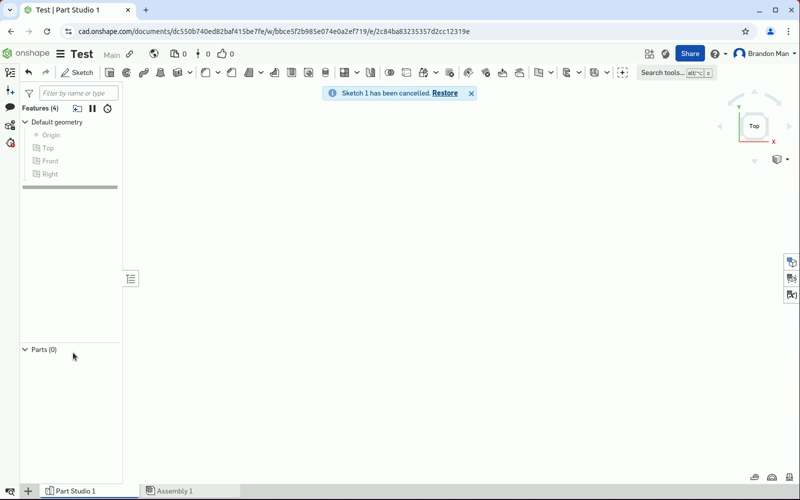
key(shift+p)
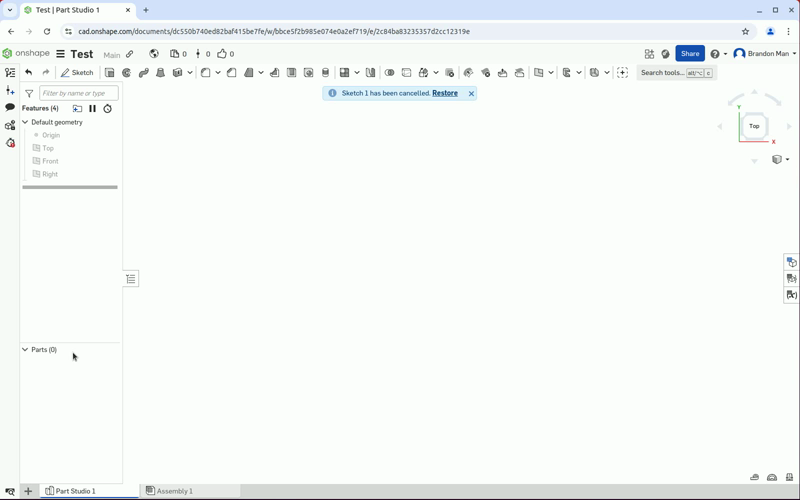
key(space)
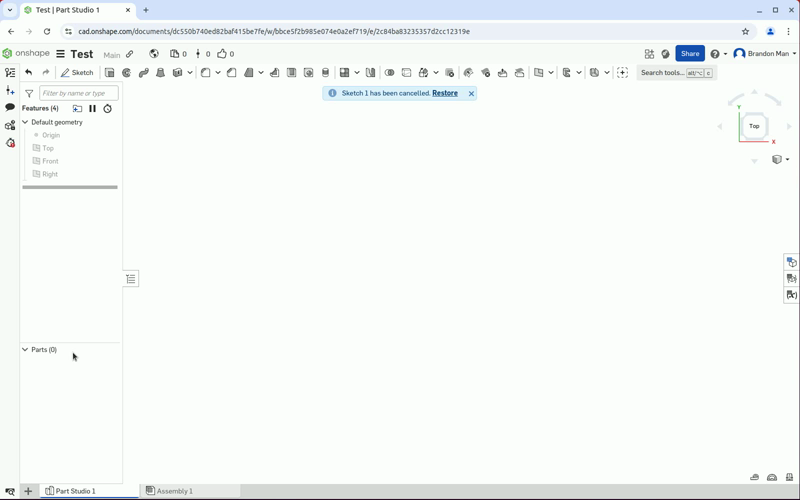
key_down(shift)
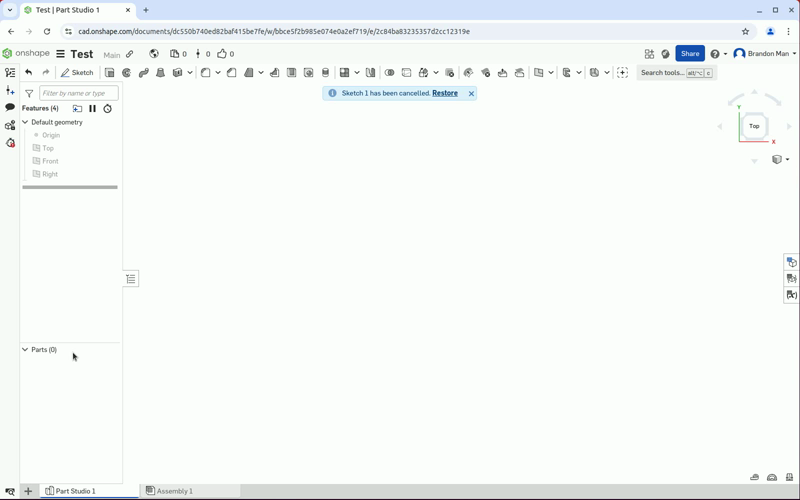
key(up)
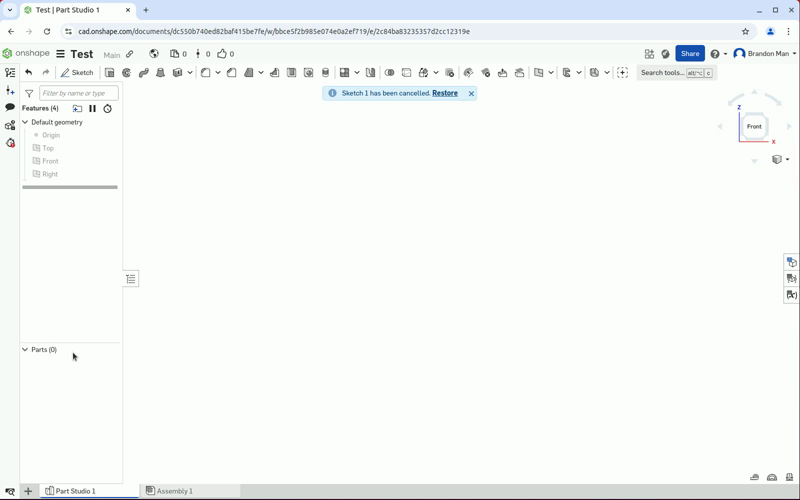
key_up(shift)
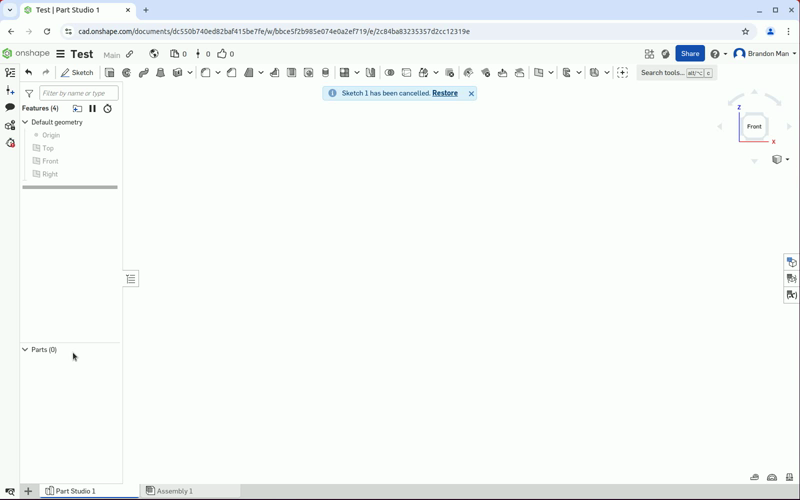
mouse_move(73, 352)
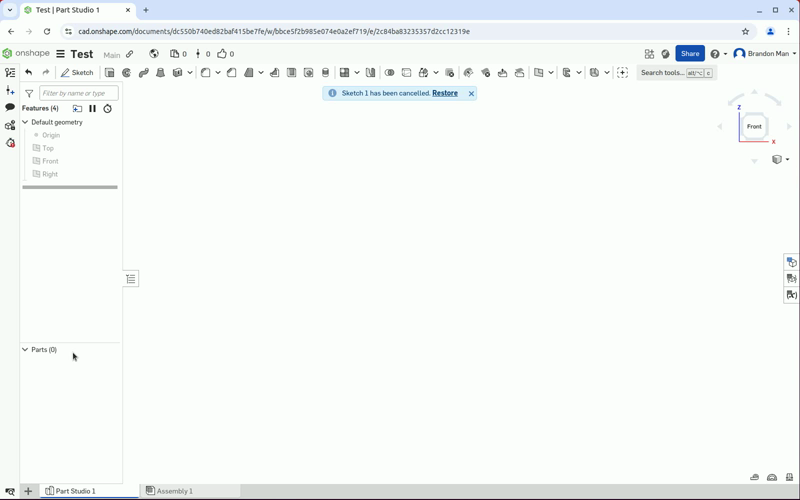
key(shift+y)
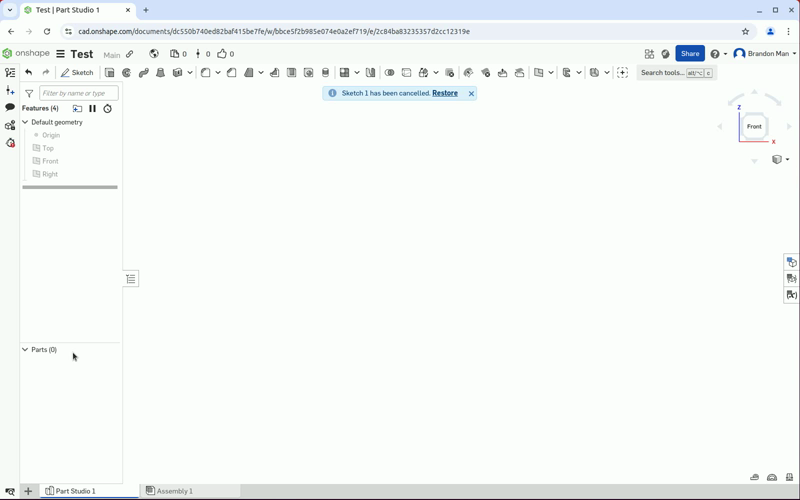
key(shift+s)
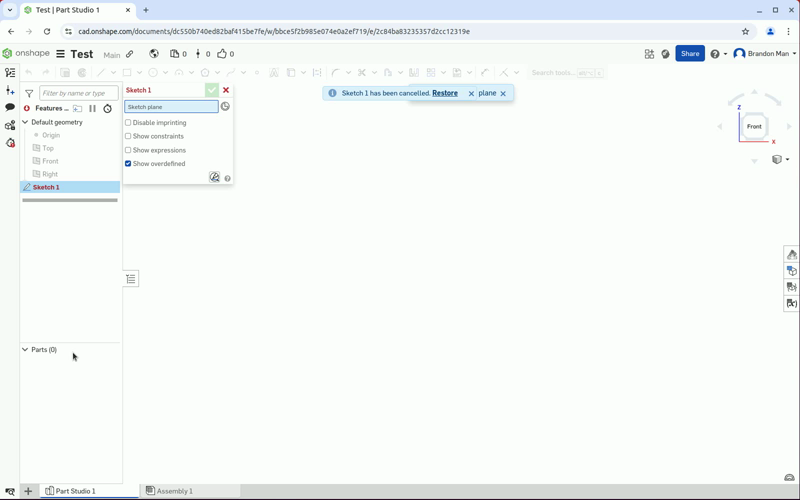
mouse_move(73, 163)
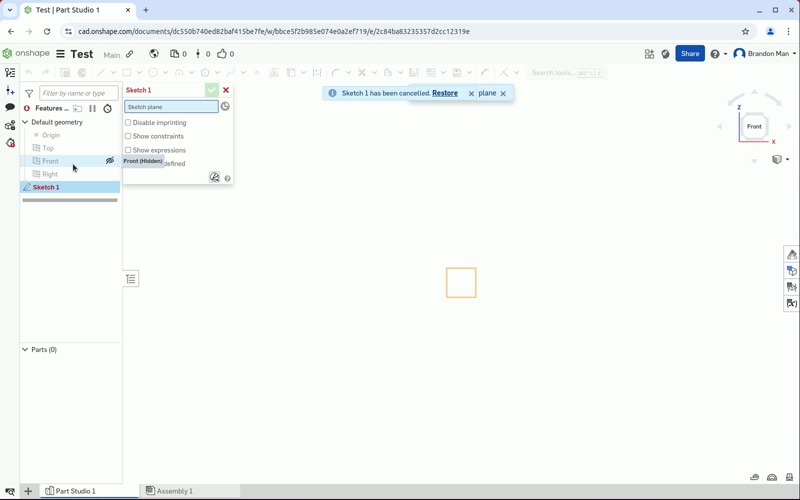
click(73, 163)
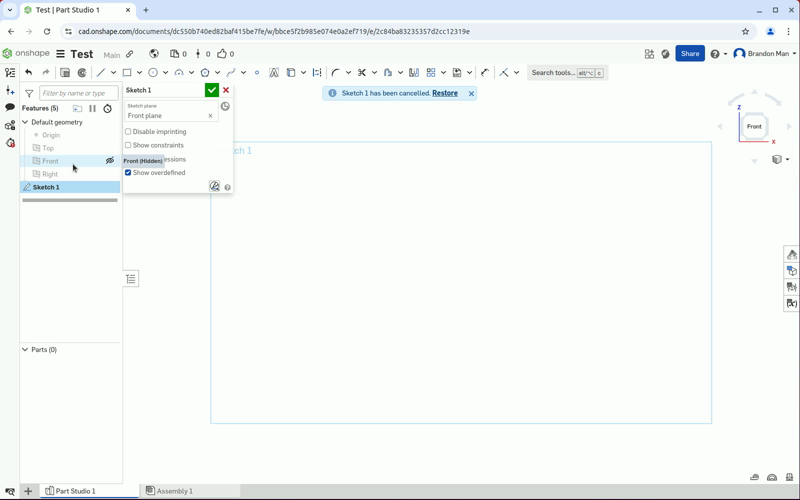
mouse_move(73, 352)
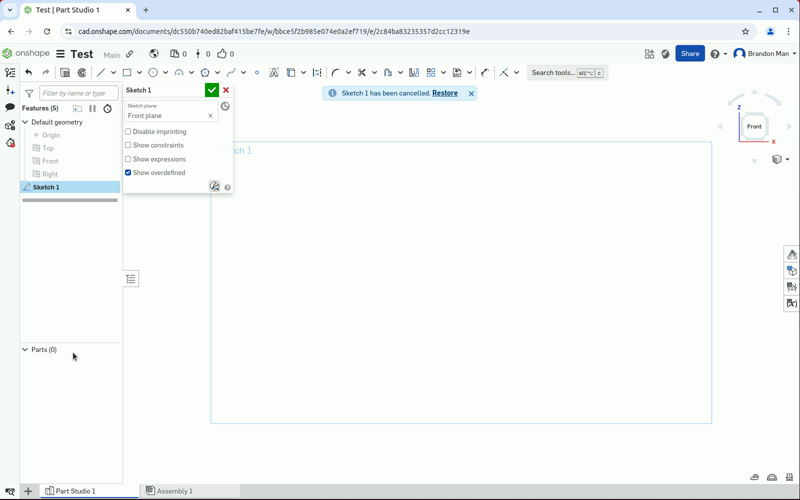
key(y)
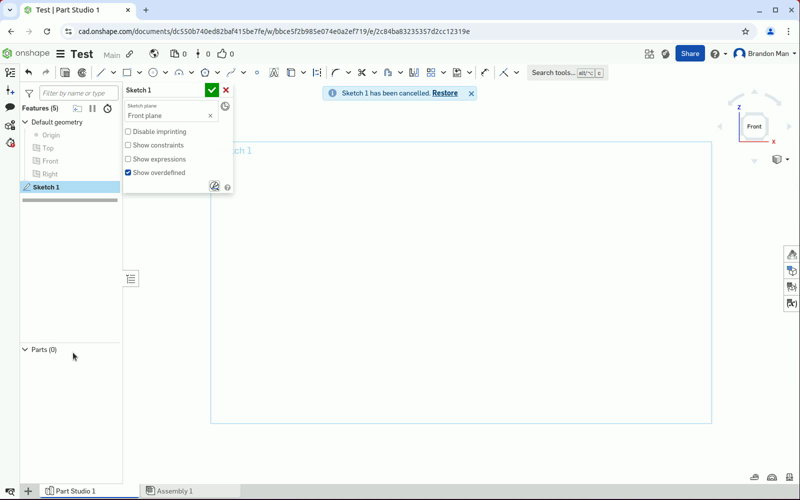
key(l)
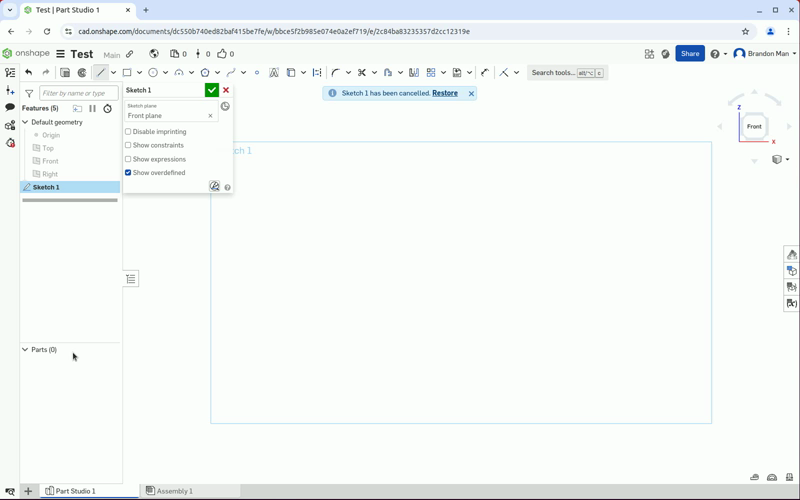
key_down(shift)
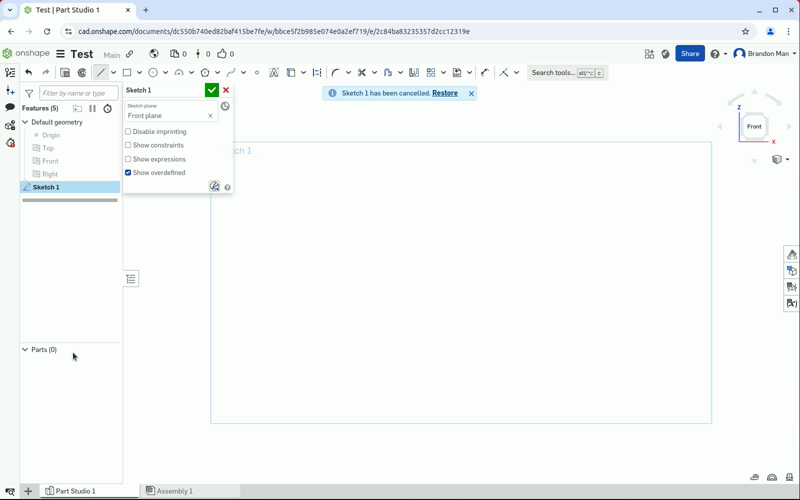
mouse_move(445, 292)
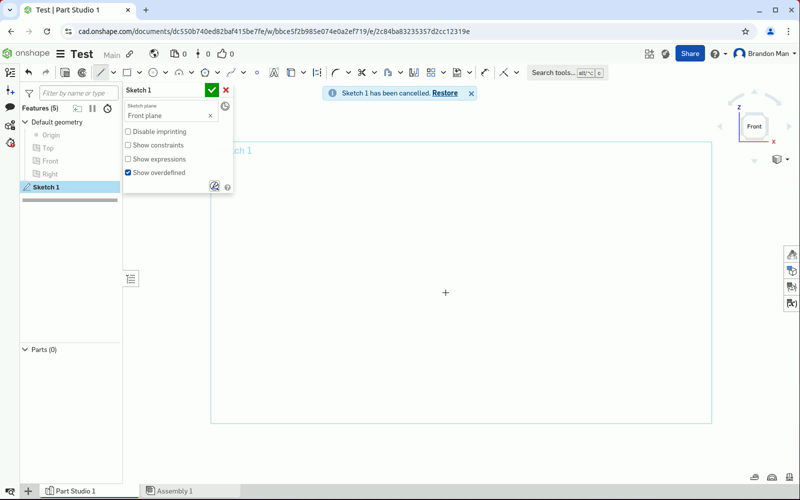
click(445, 292)
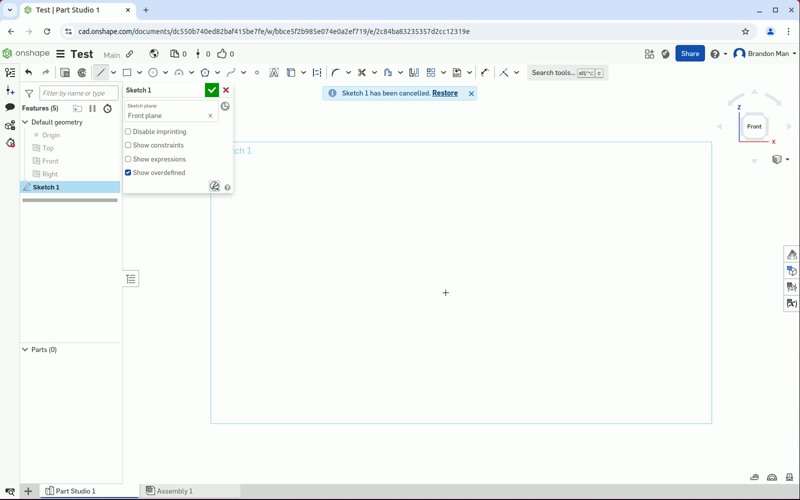
key_up(shift)
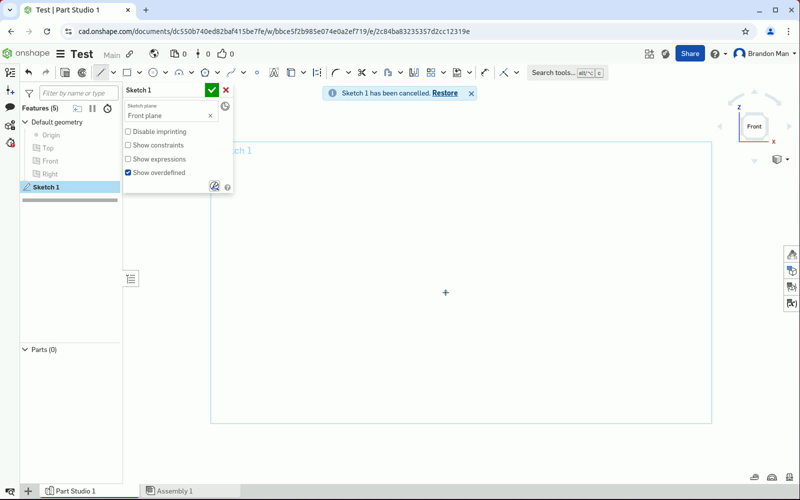
key_down(shift)
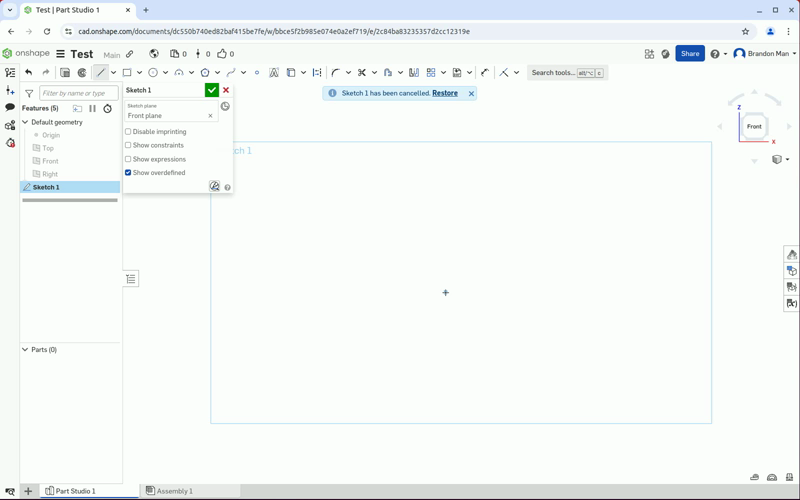
mouse_move(475, 292)
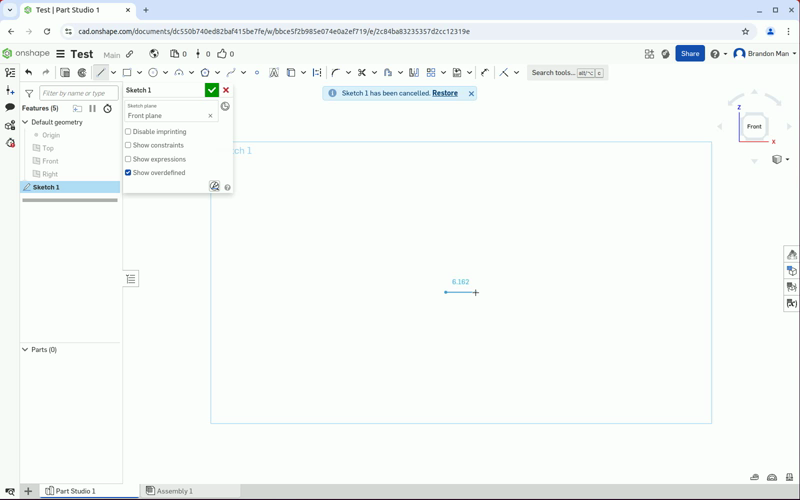
mouse_move(469, 292)
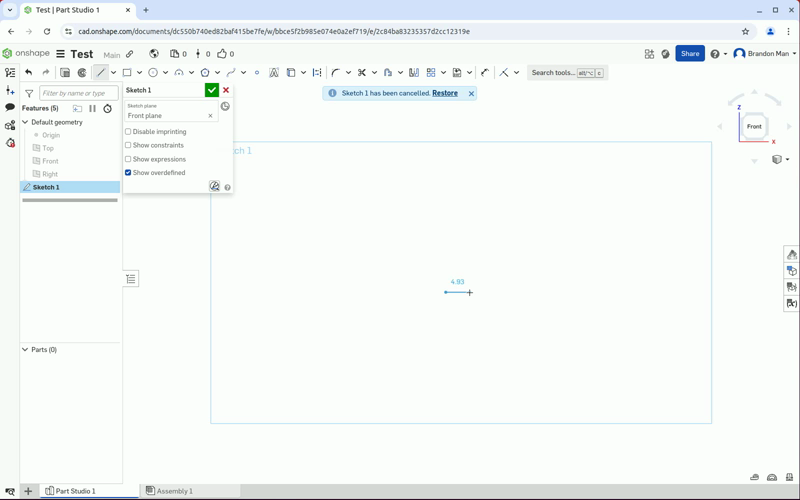
click(469, 292)
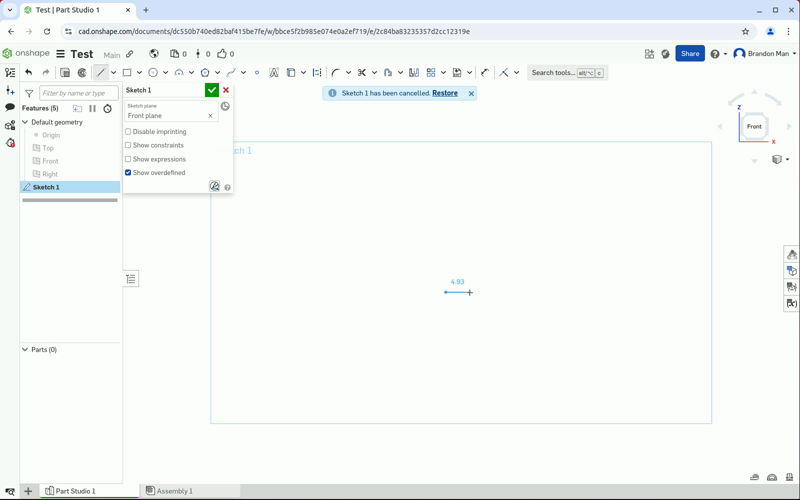
key_up(shift)
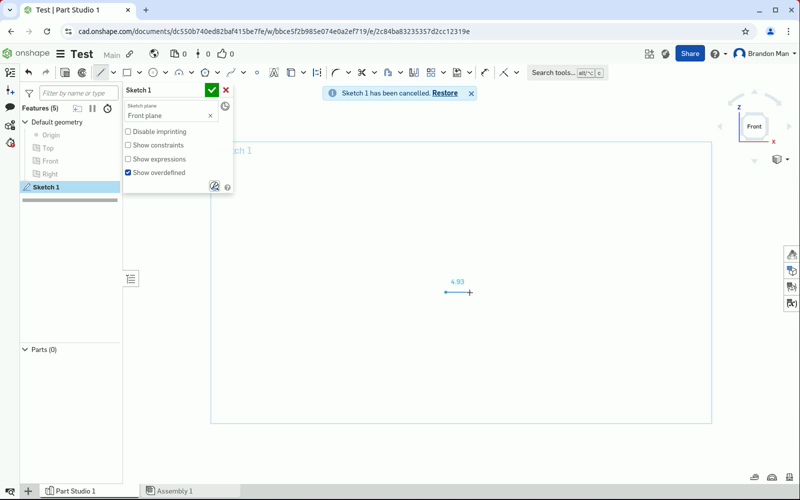
key_down(shift)
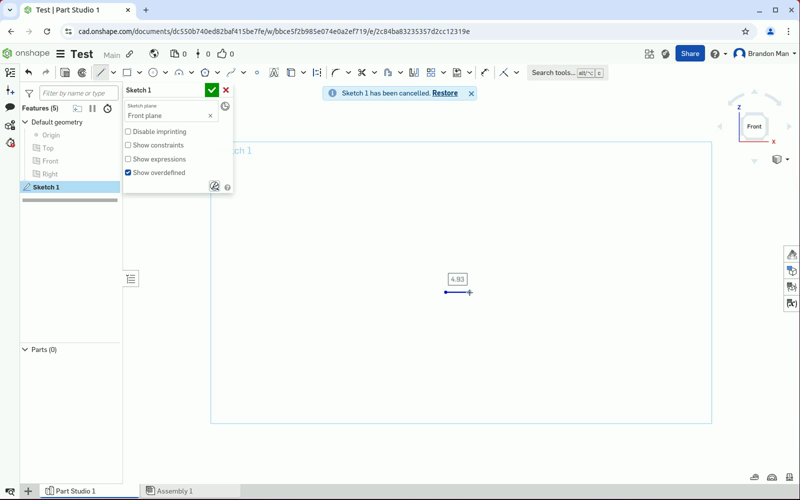
mouse_move(499, 292)
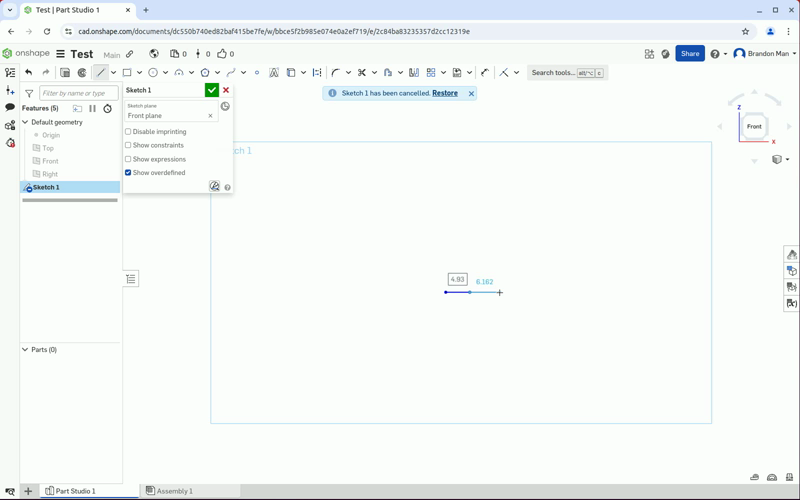
mouse_move(469, 267)
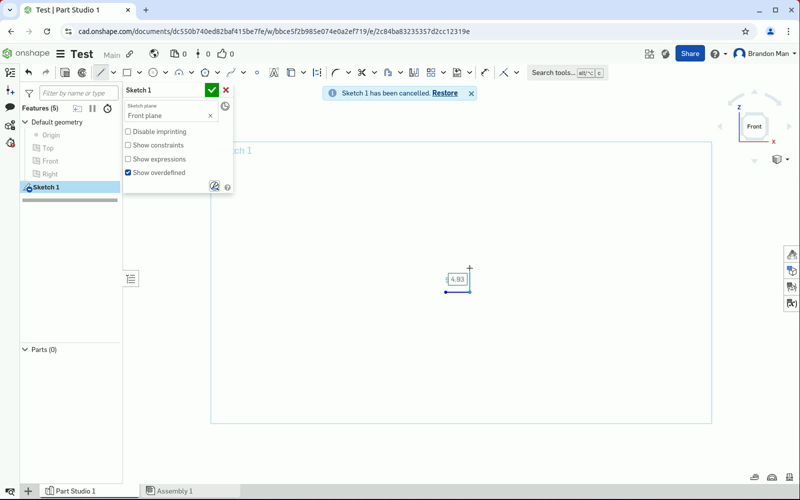
click(469, 267)
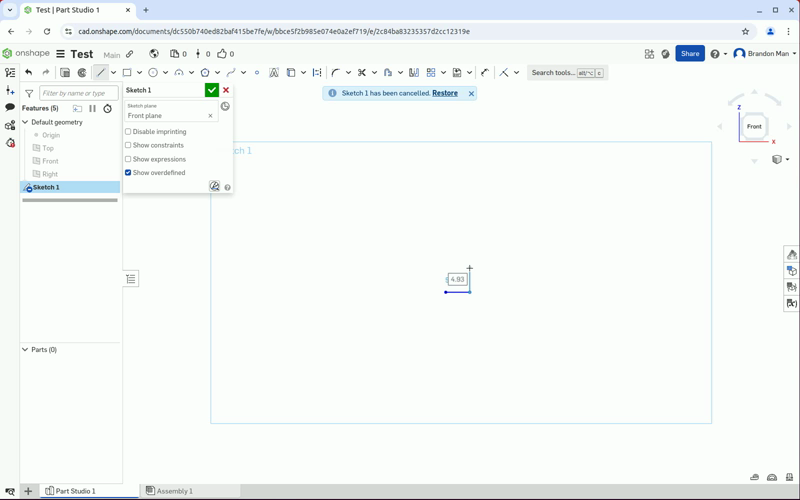
key_up(shift)
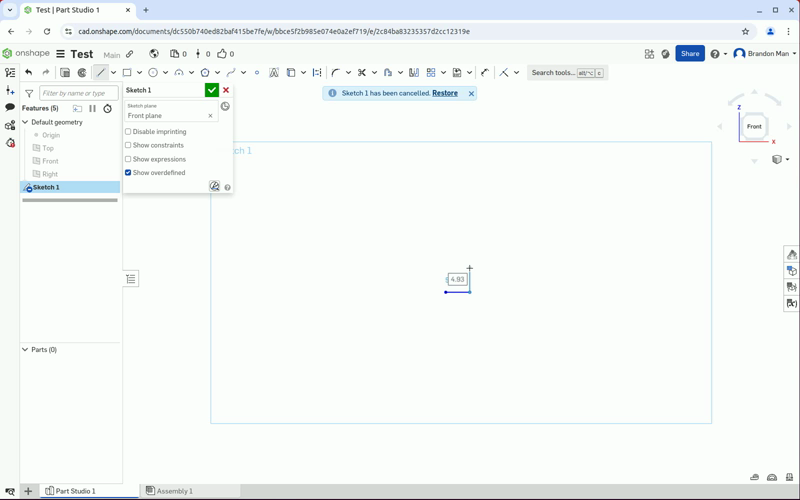
key_down(shift)
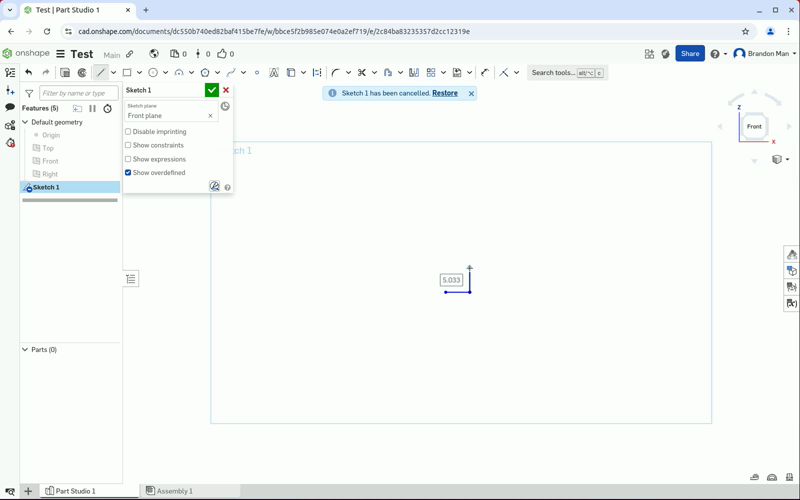
mouse_move(499, 267)
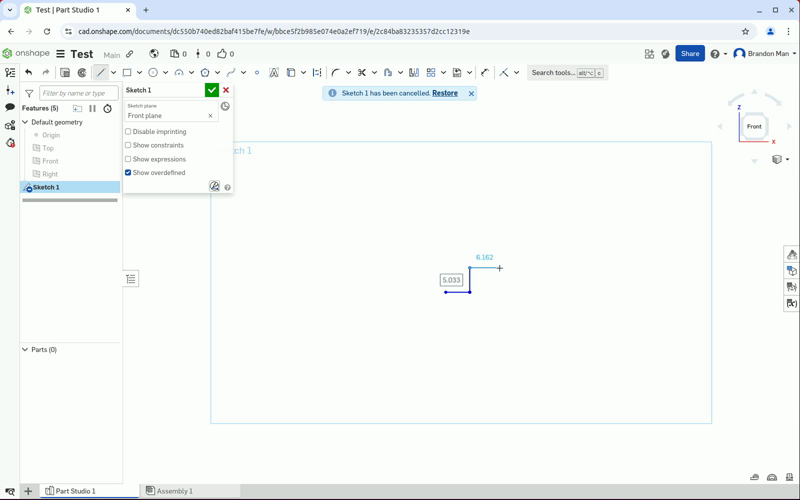
mouse_move(445, 267)
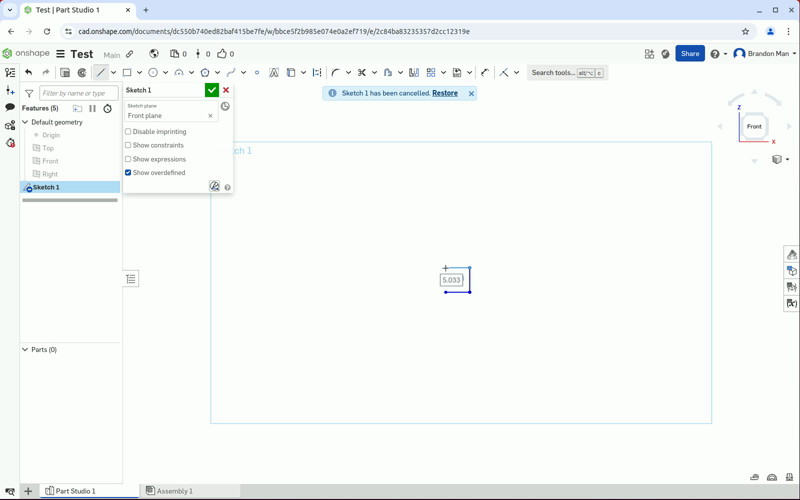
click(445, 267)
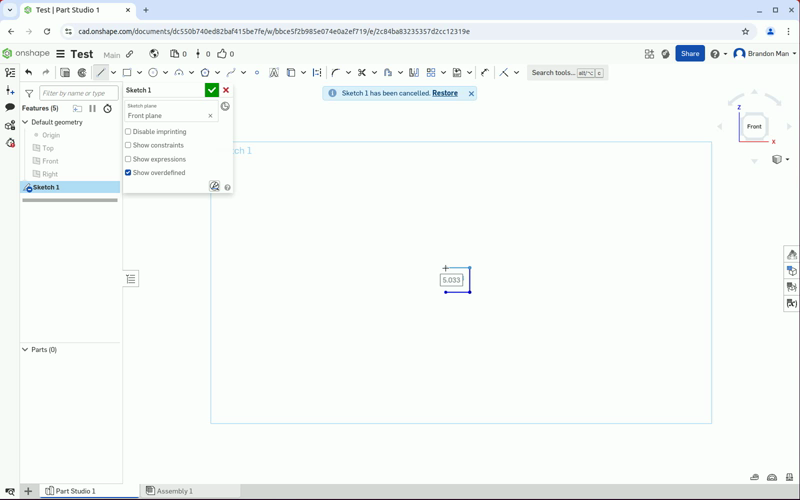
key_up(shift)
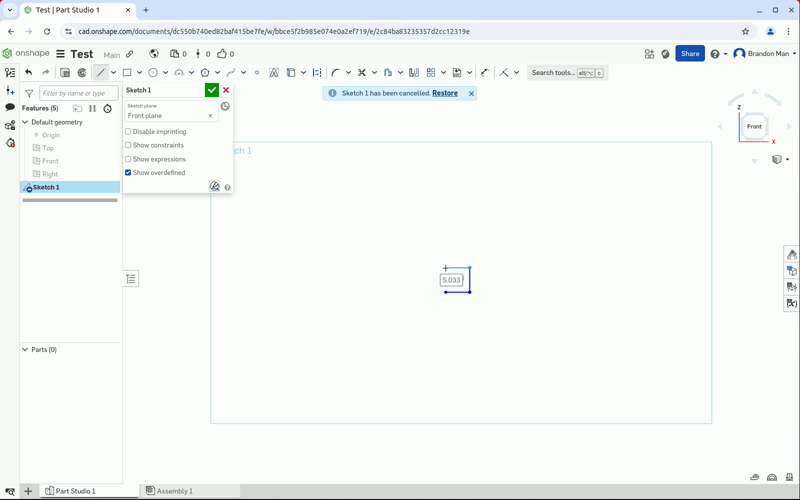
mouse_move(475, 267)
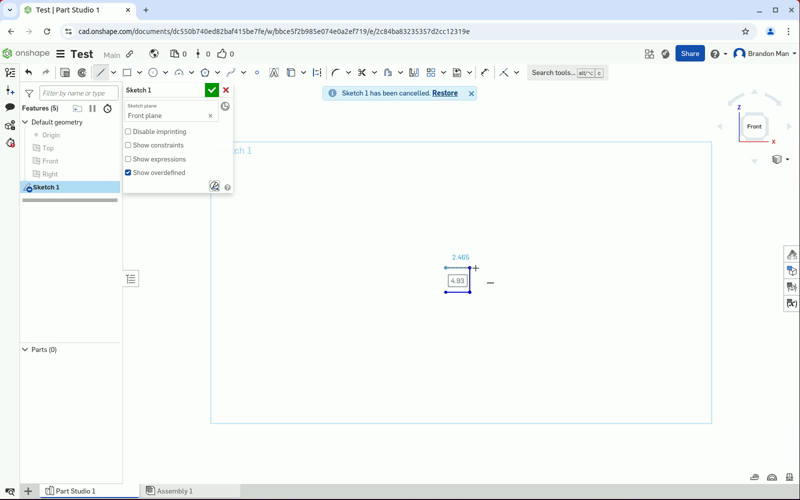
key_down(shift)
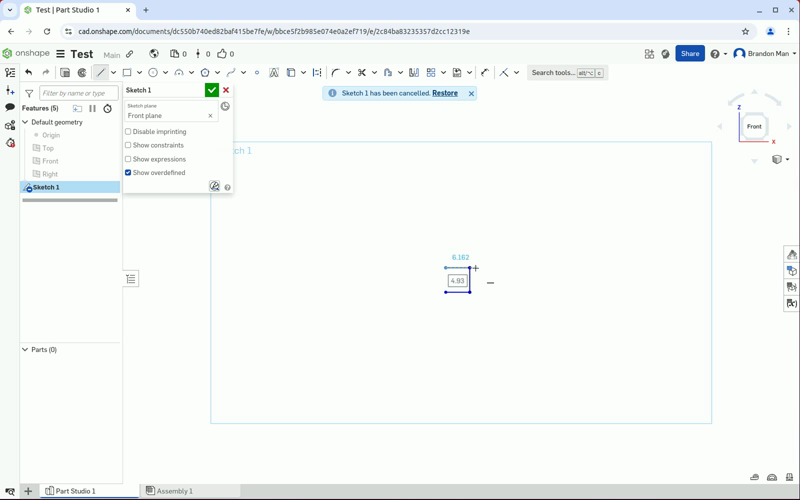
mouse_move(445, 292)
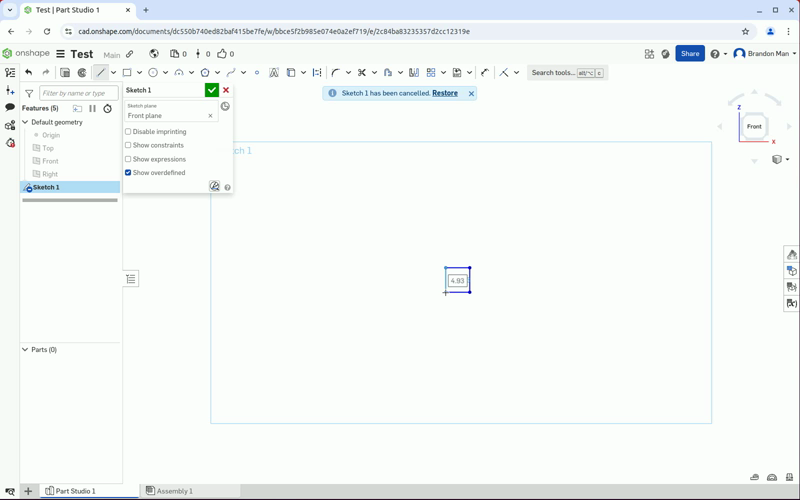
key_up(shift)
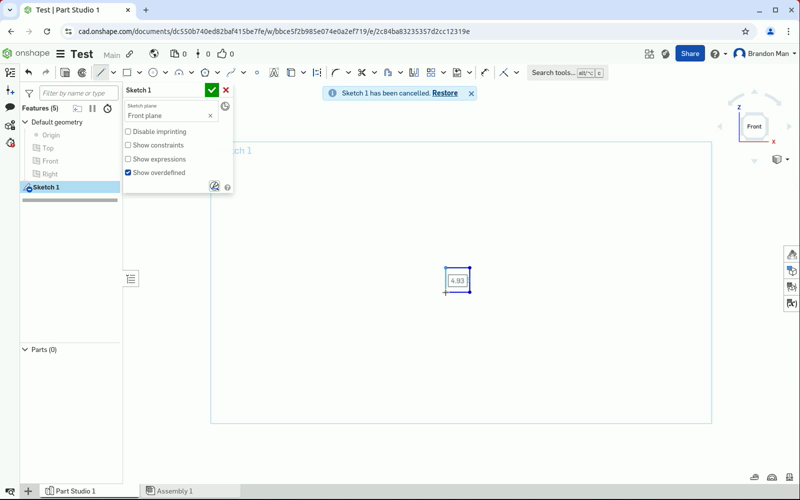
click(445, 292)
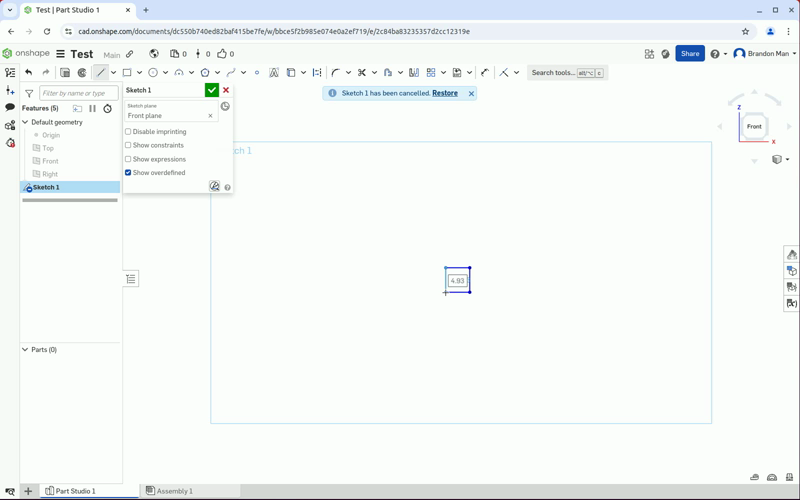
key(esc)
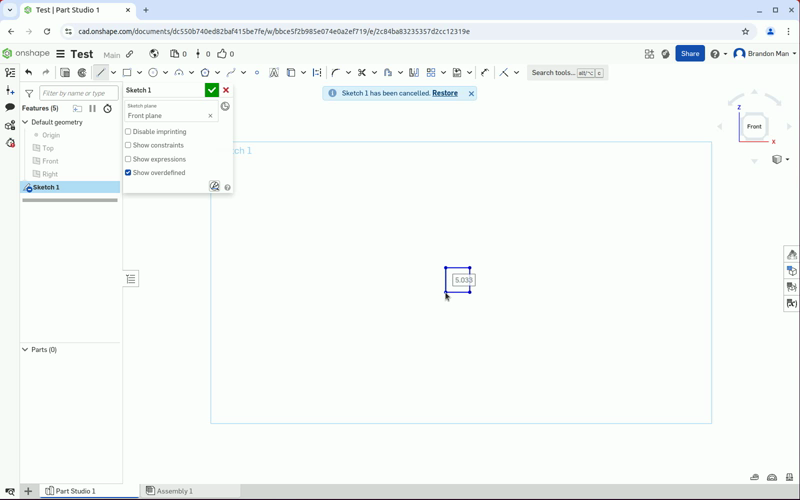
mouse_move(458, 277)
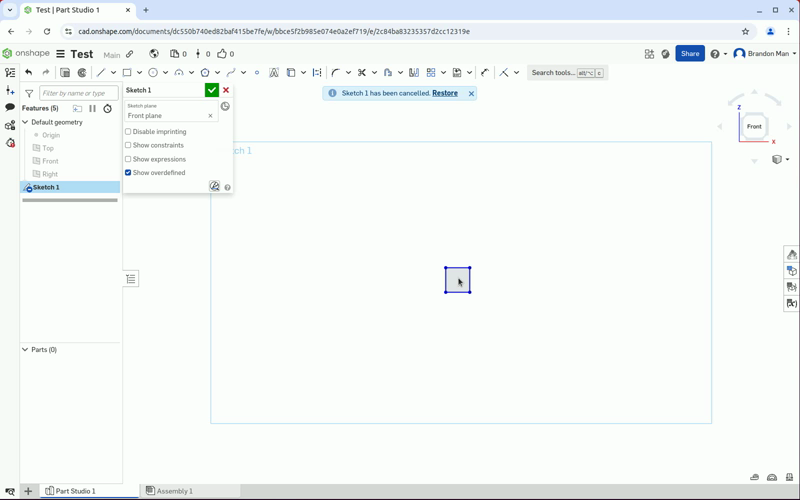
scroll(6)
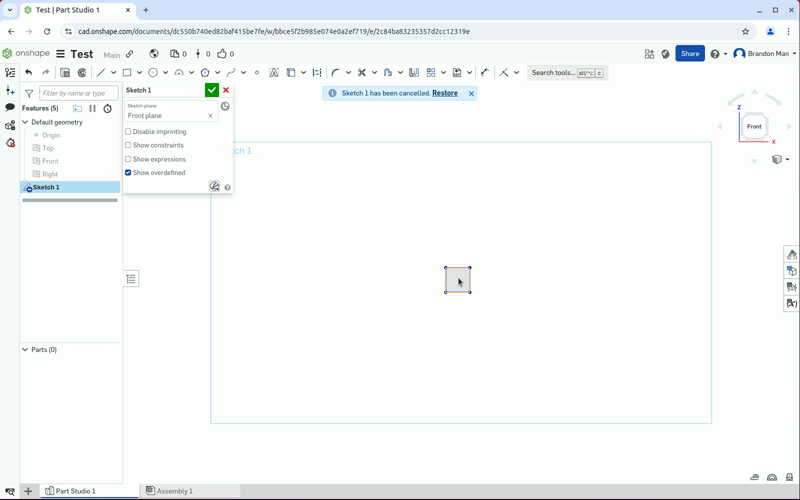
scroll(6)
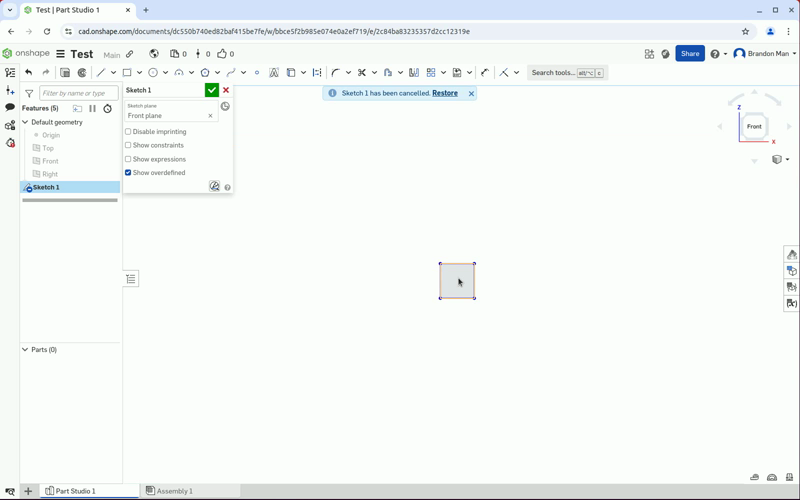
scroll(6)
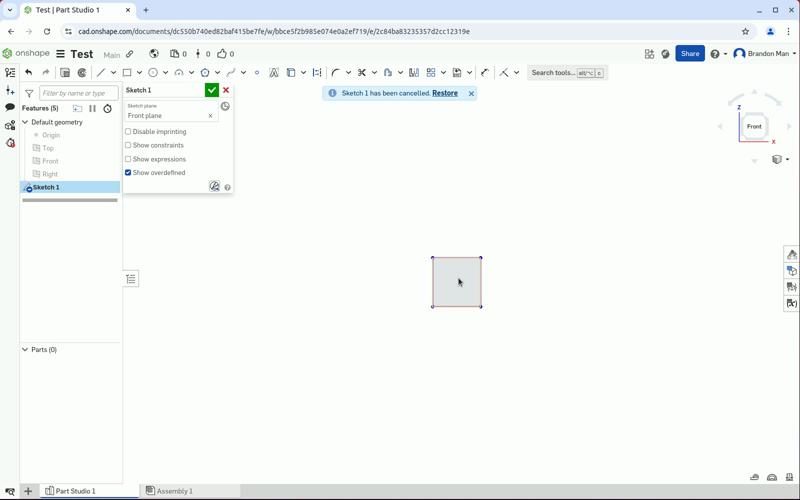
scroll(6)
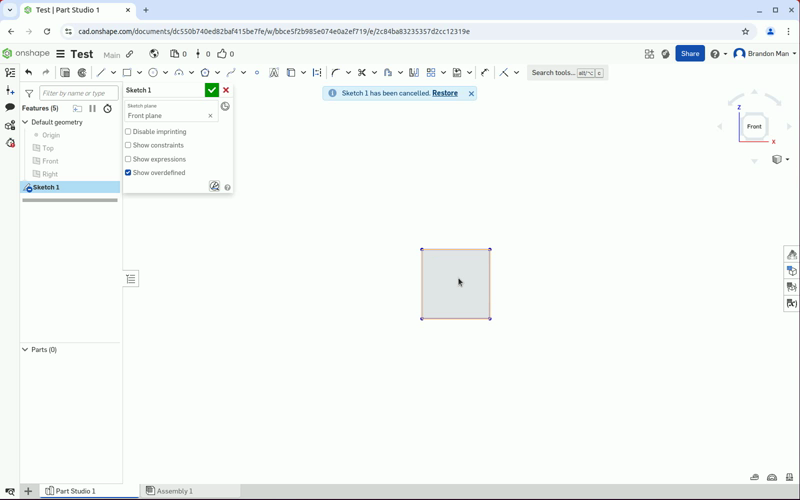
scroll(6)
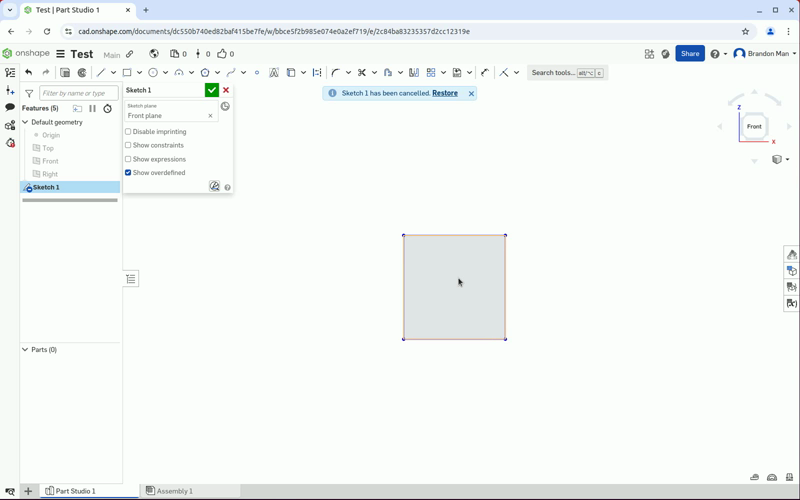
scroll(6)
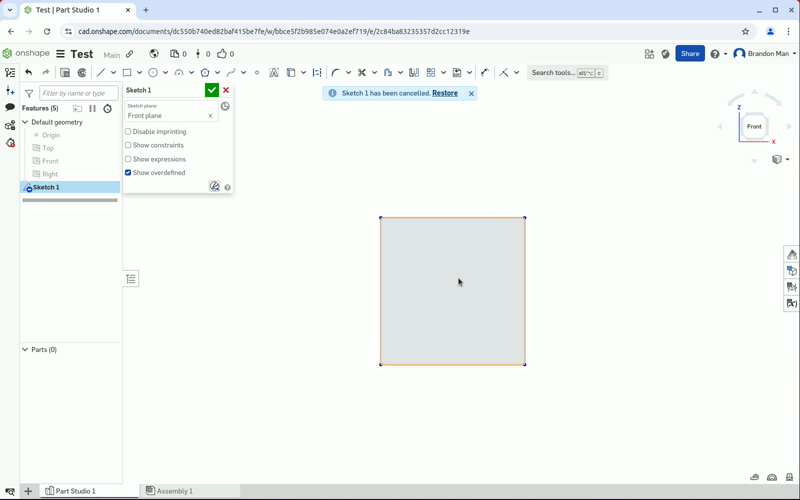
scroll(6)
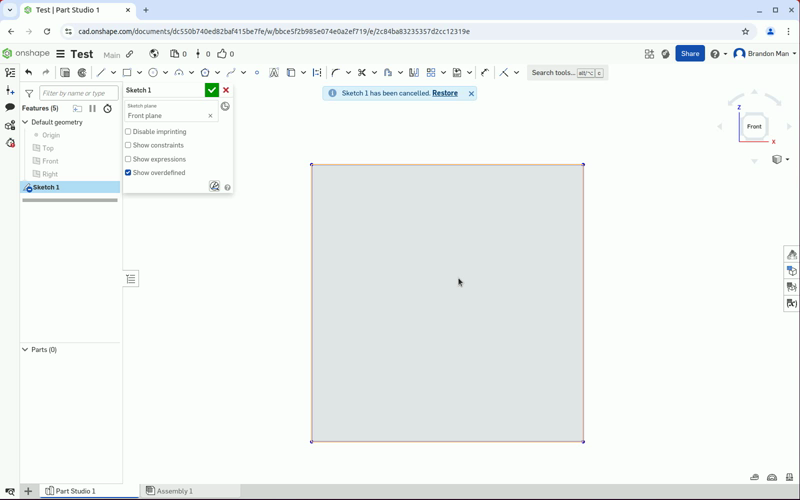
click(458, 277)
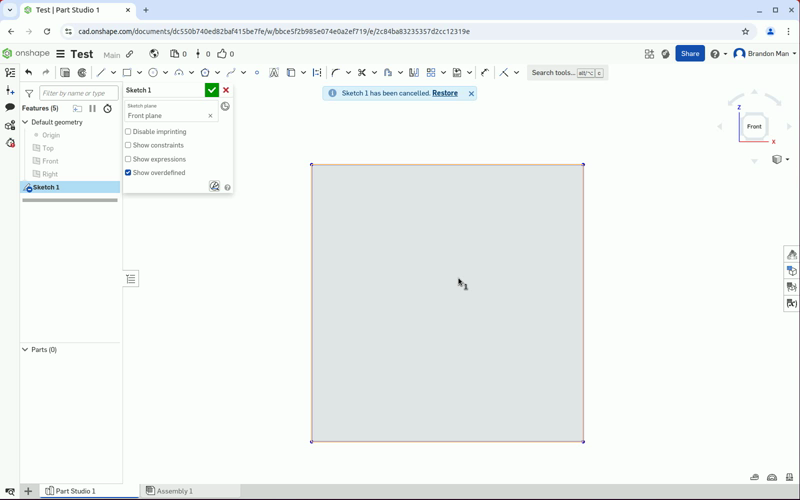
scroll(-6)
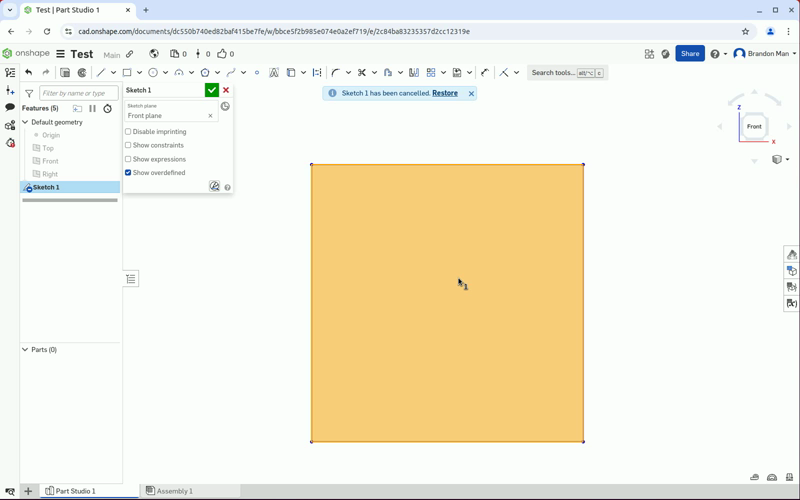
scroll(-6)
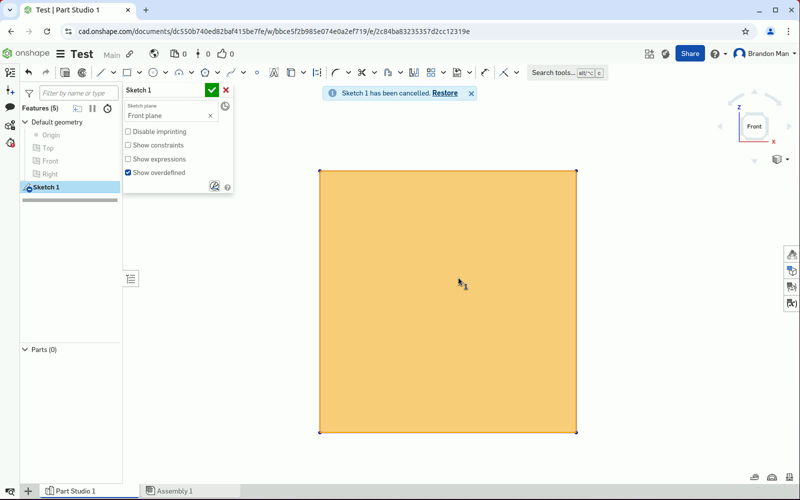
scroll(-6)
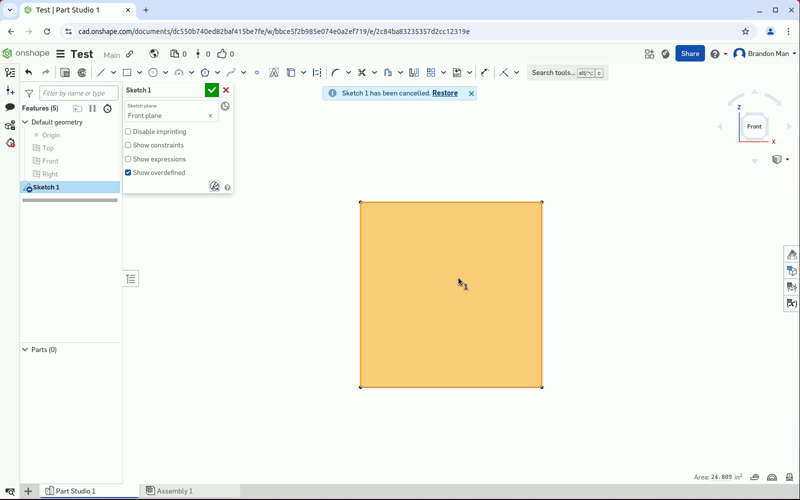
scroll(-6)
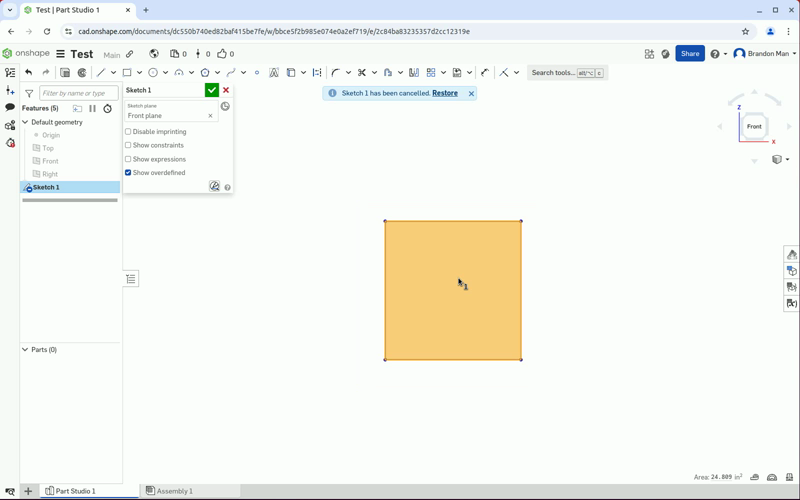
scroll(-6)
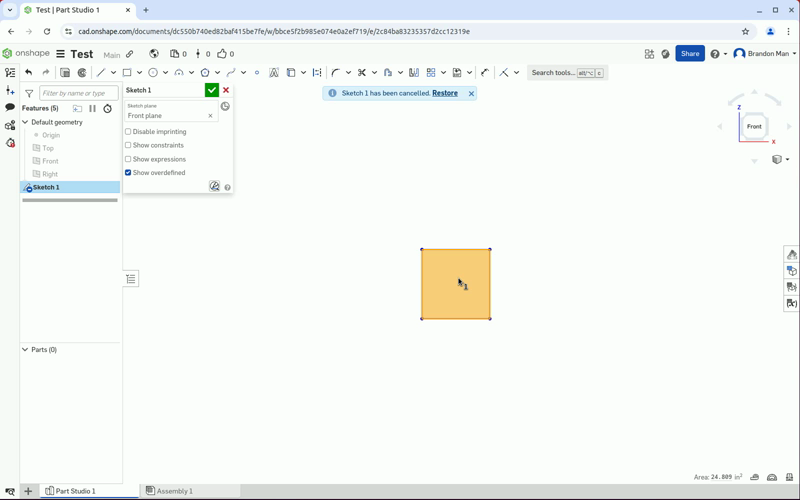
scroll(-6)
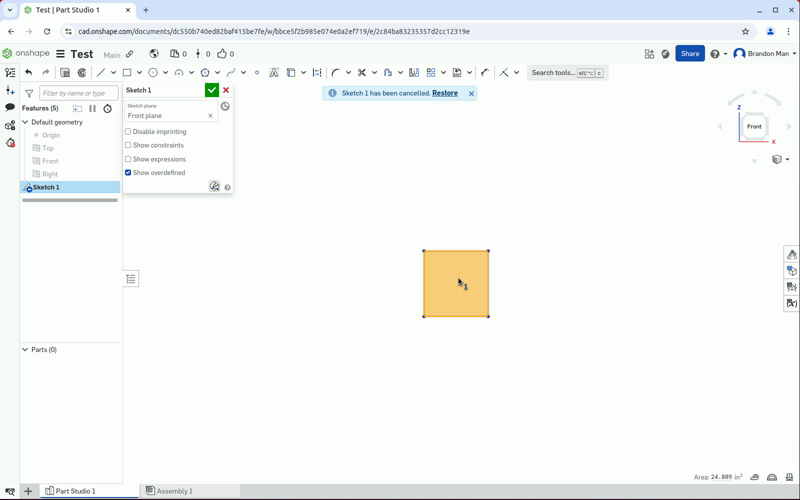
scroll(-6)
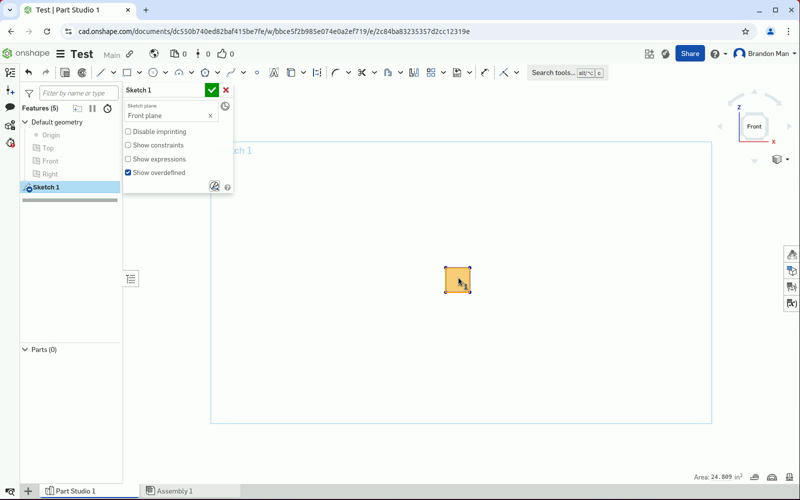
mouse_move(73, 352)
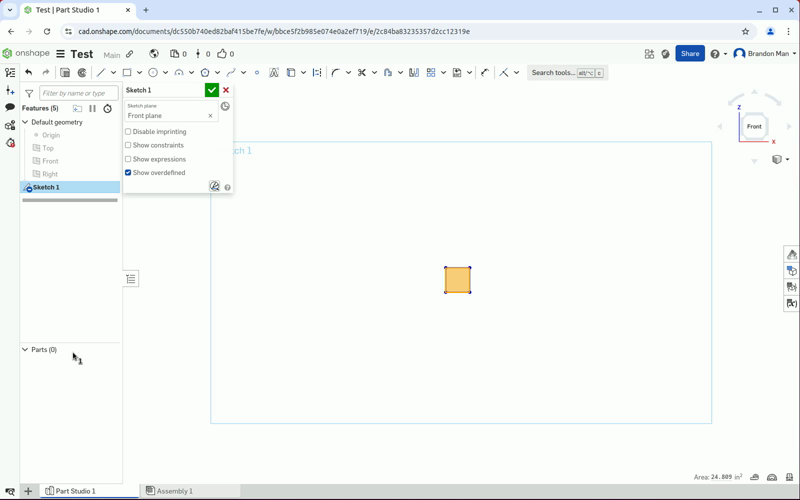
key(shift+y)
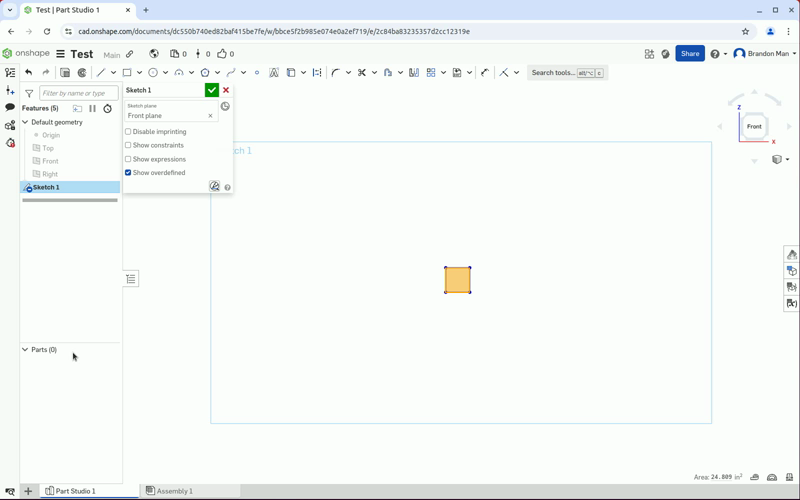
key(shift+e)
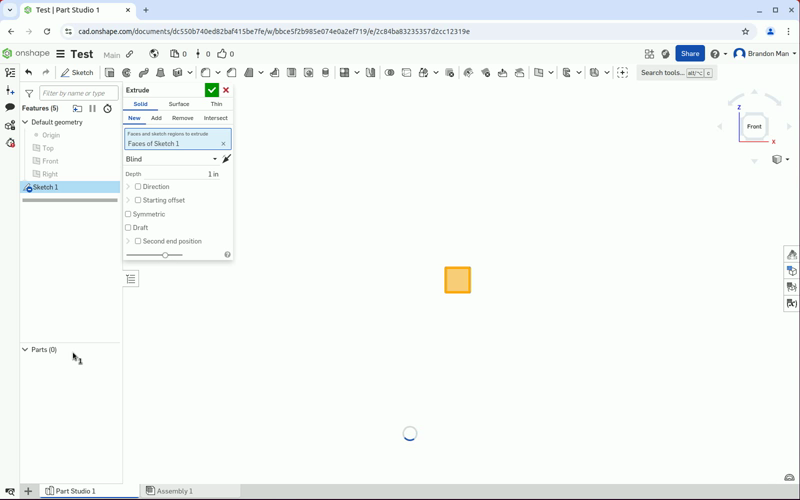
mouse_move(143, 106)
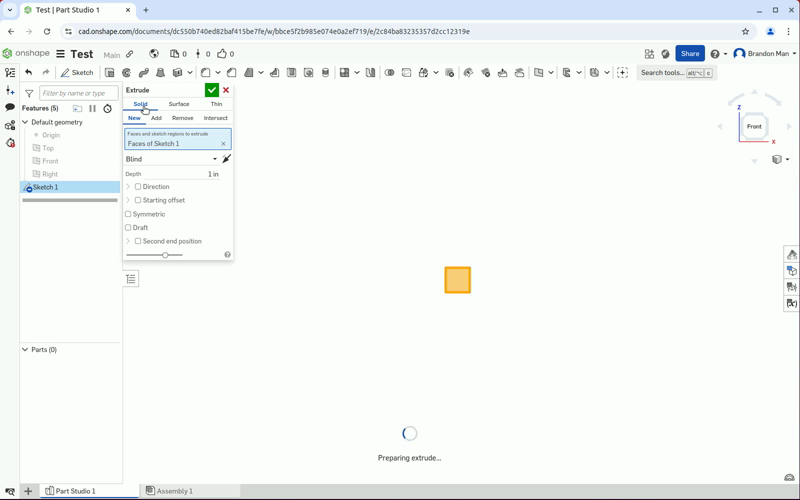
click(143, 106)
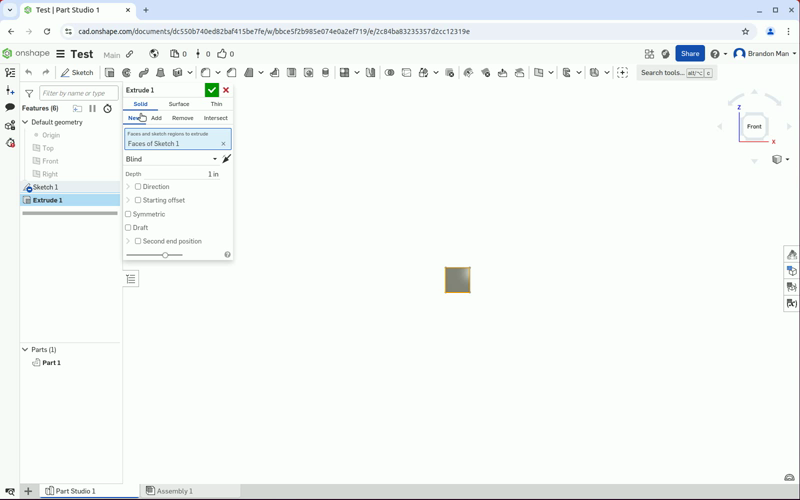
mouse_move(137, 120)
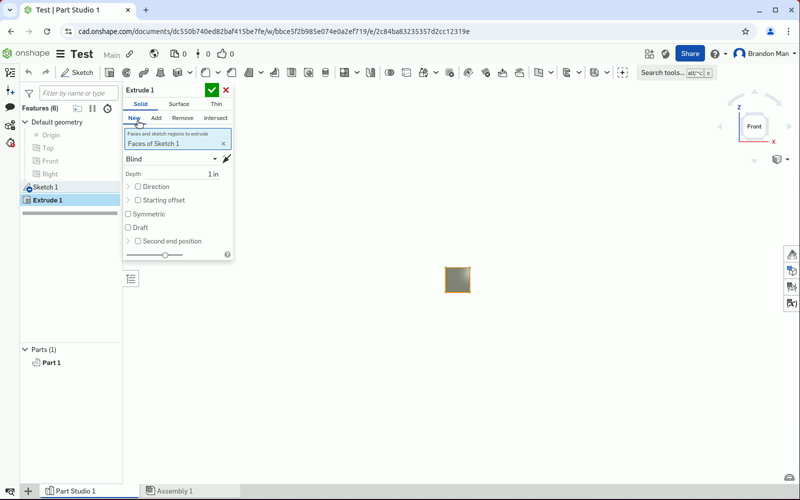
click(137, 120)
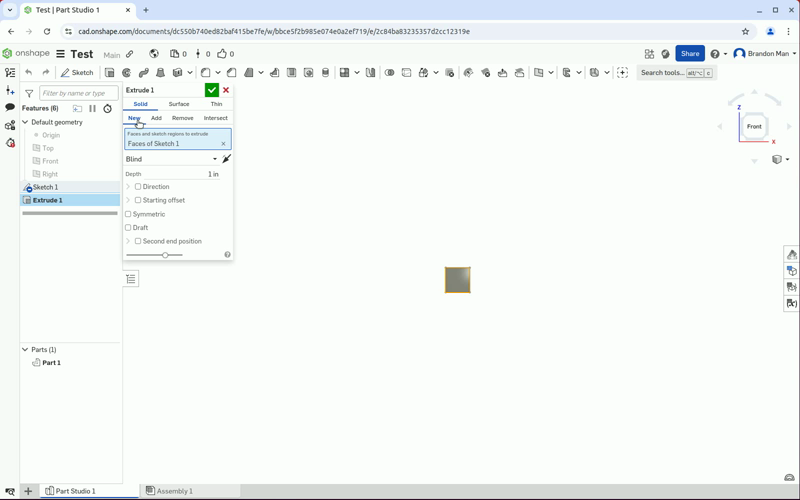
key(tab, 4)
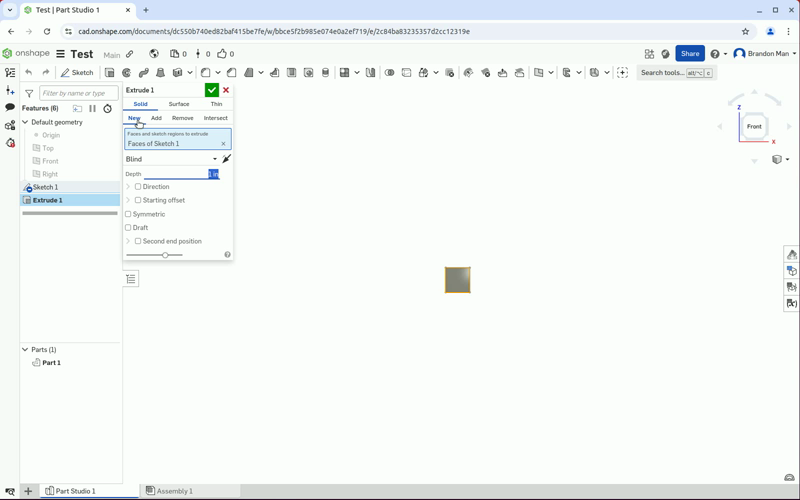
text(0.241)
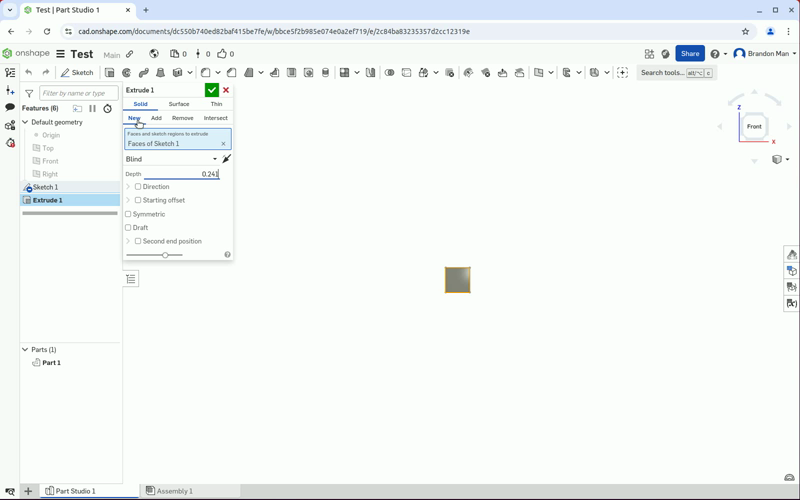
key(enter)
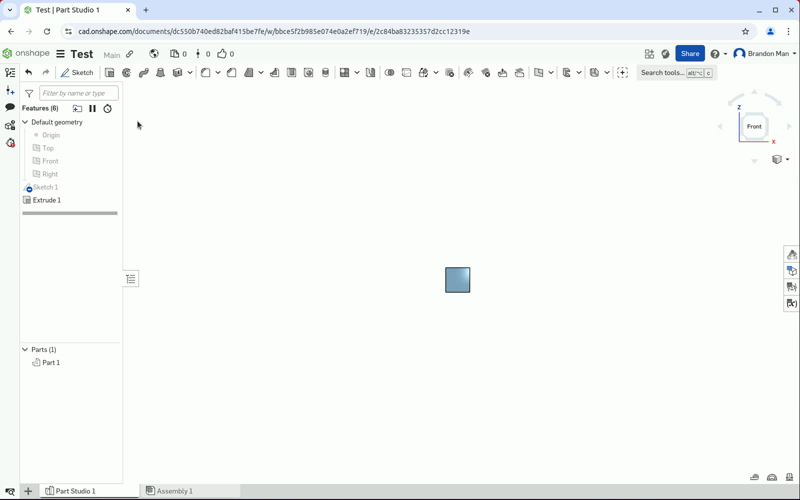
key(shift+h)
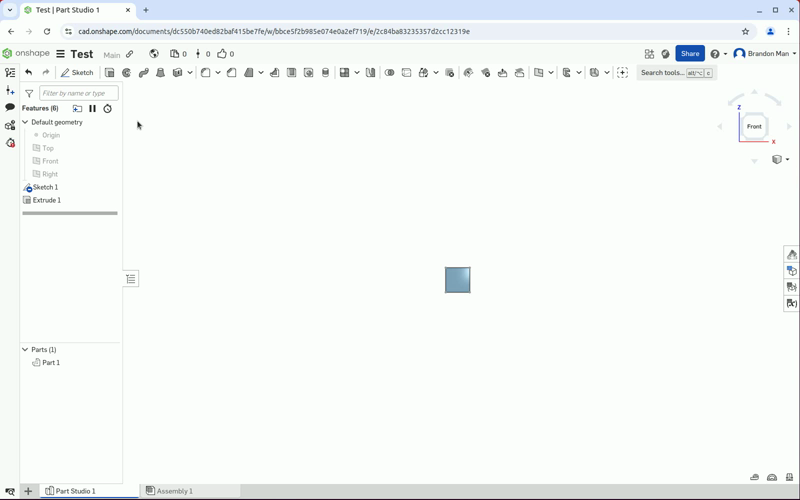
key(shift+h)
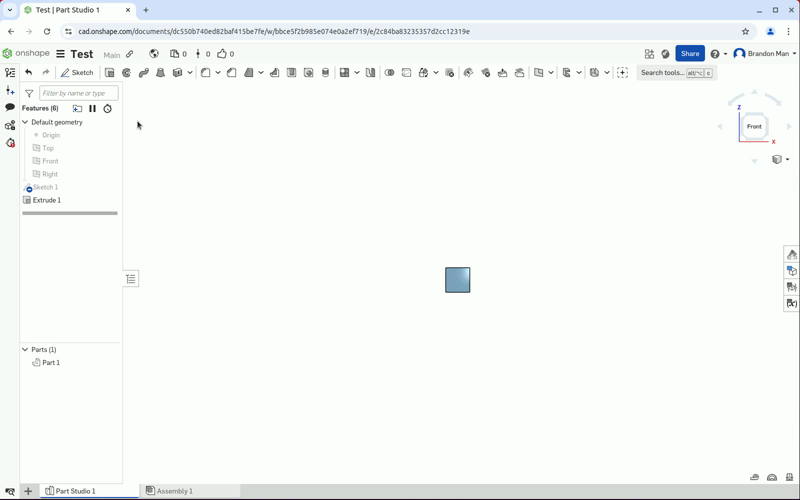
mouse_move(73, 189)
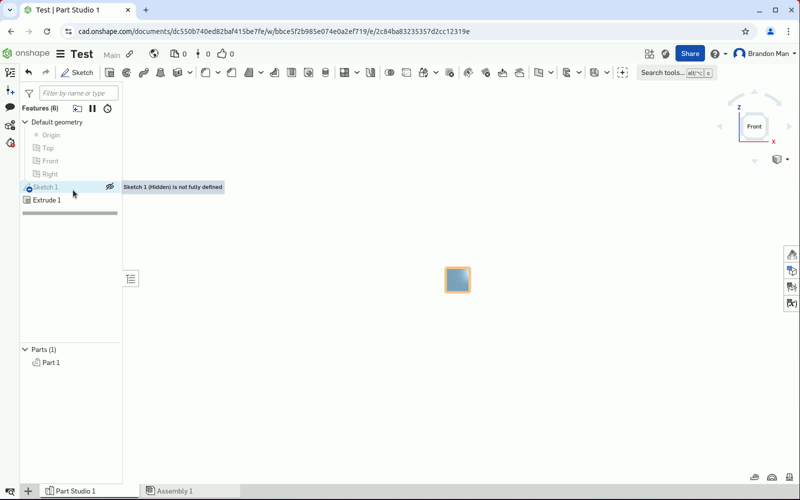
click(73, 189)
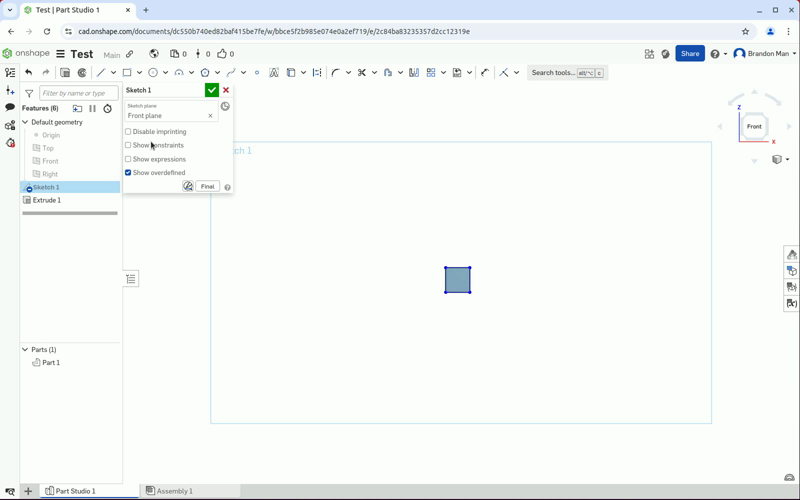
mouse_move(229, 92)
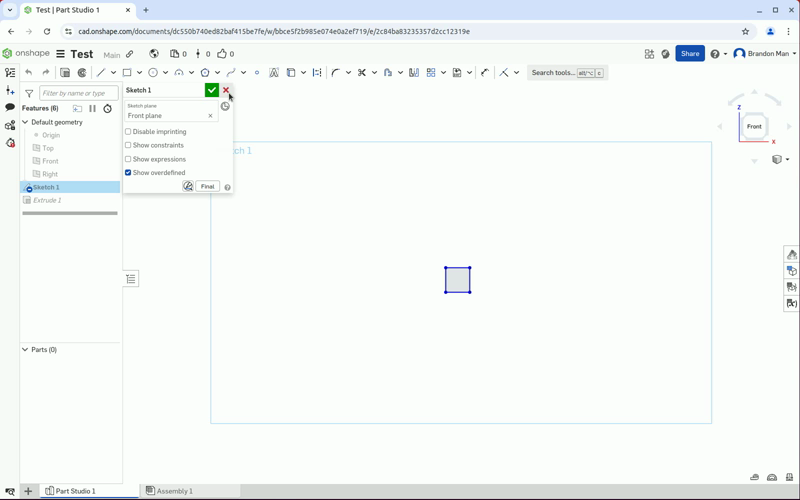
click(229, 92)
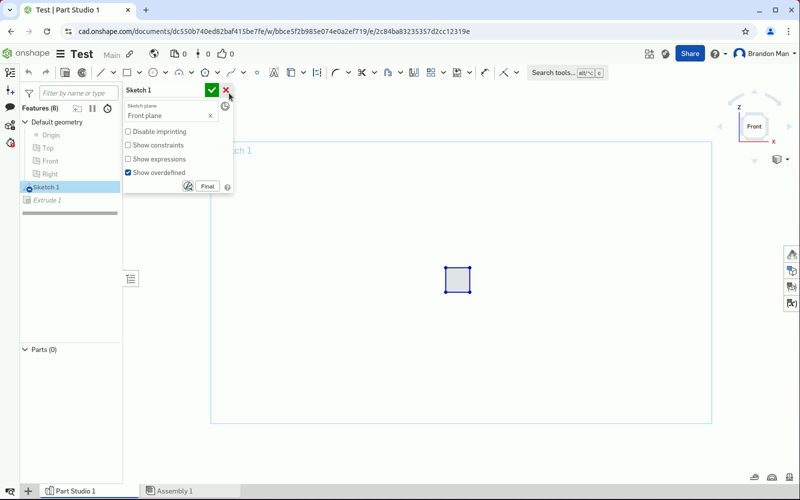
key(shift+s)
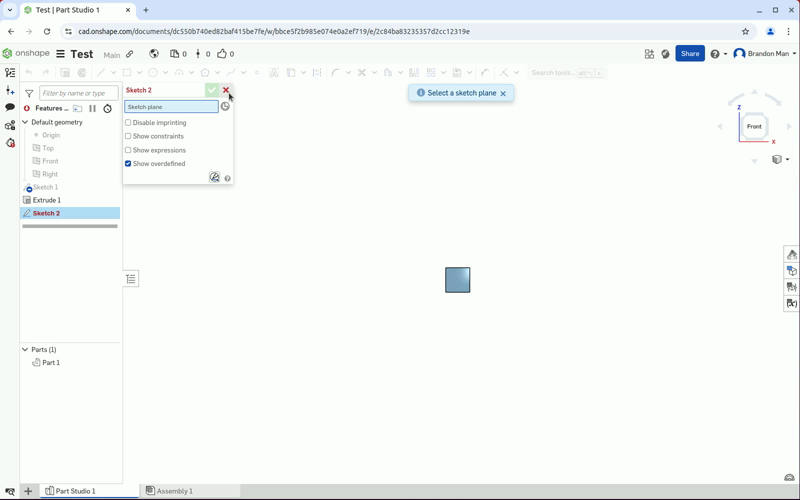
mouse_move(73, 163)
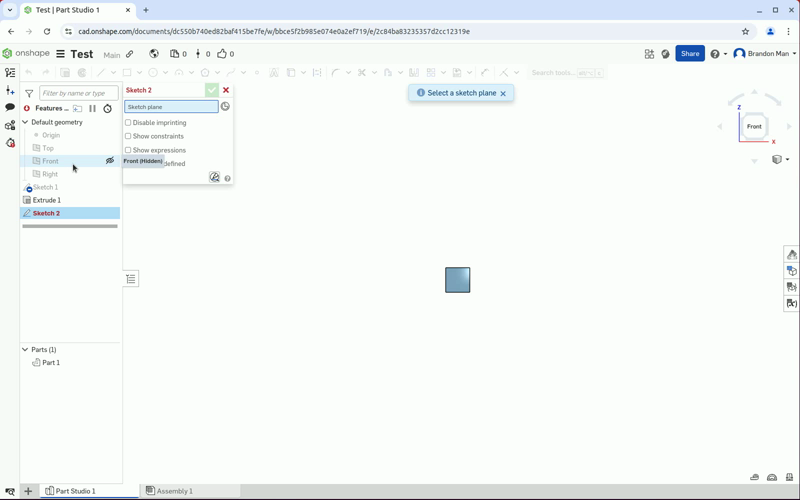
click(73, 163)
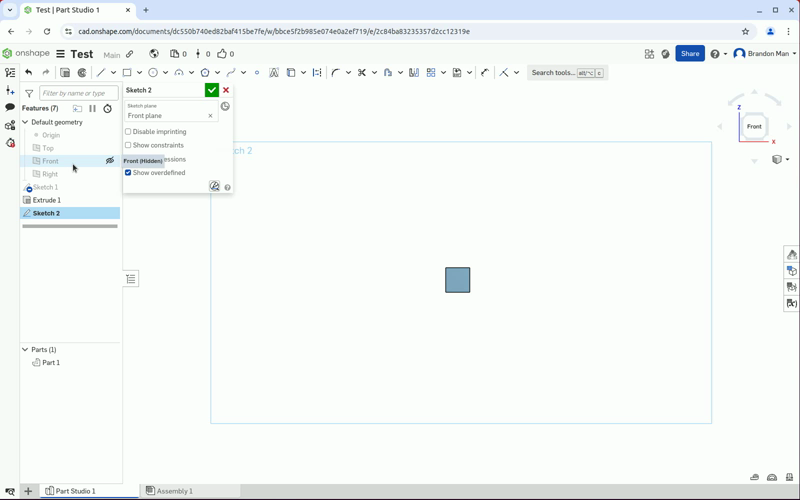
mouse_move(73, 352)
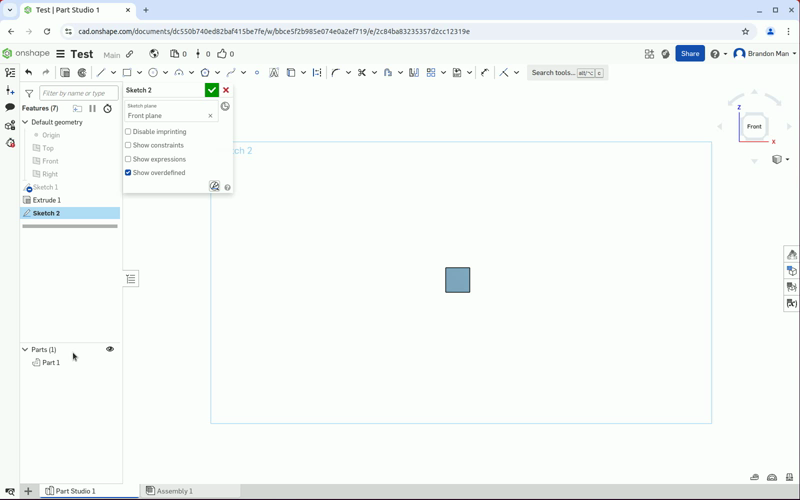
key(y)
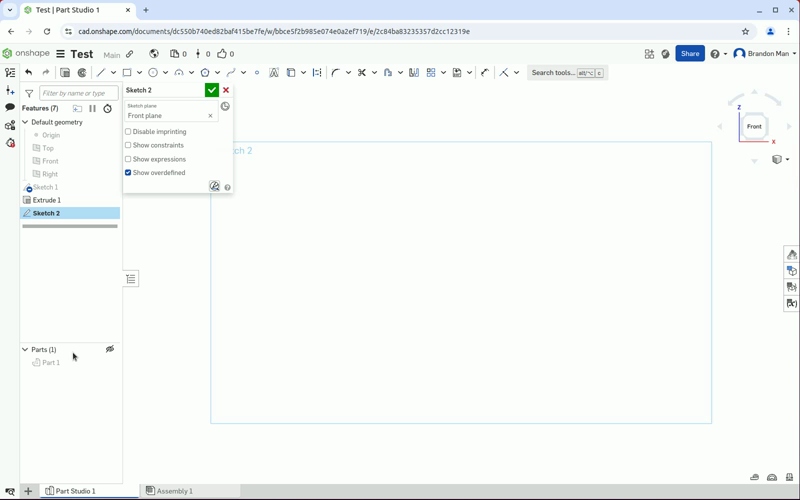
key(l)
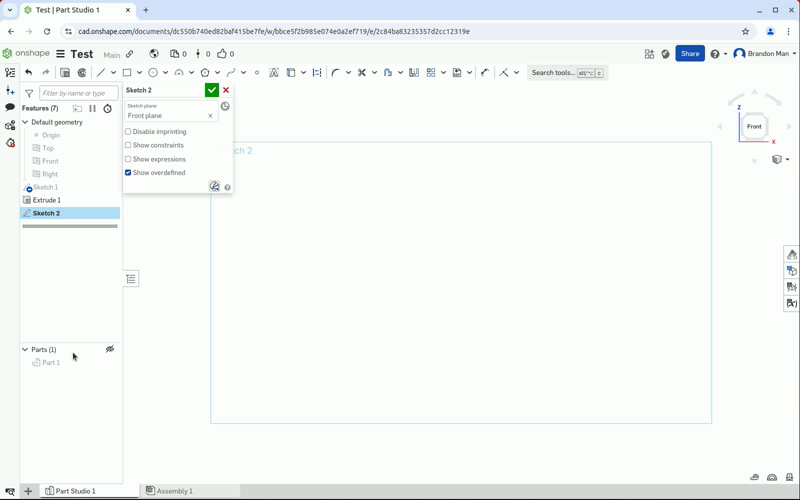
key_down(shift)
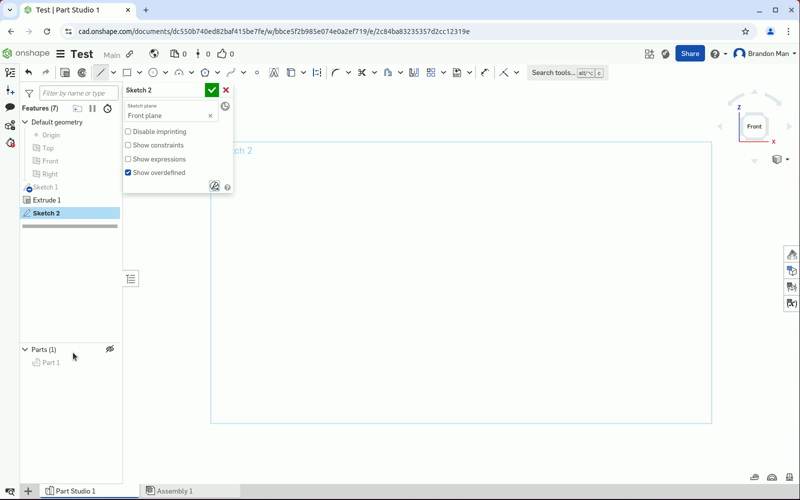
mouse_move(420, 292)
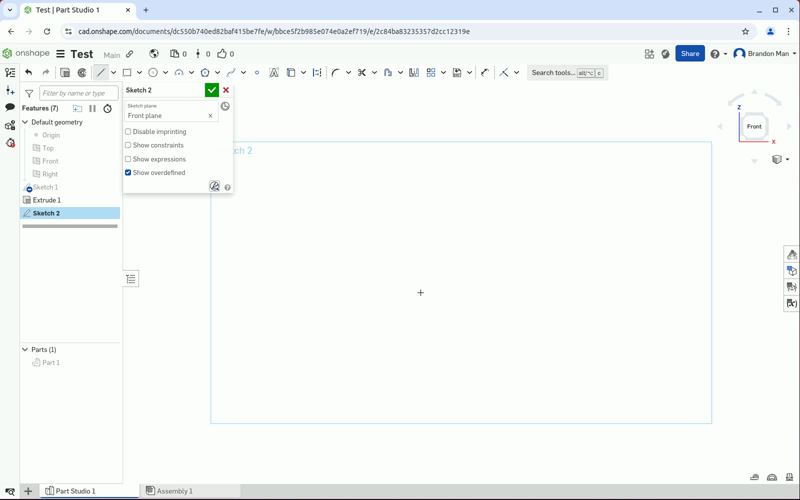
click(420, 292)
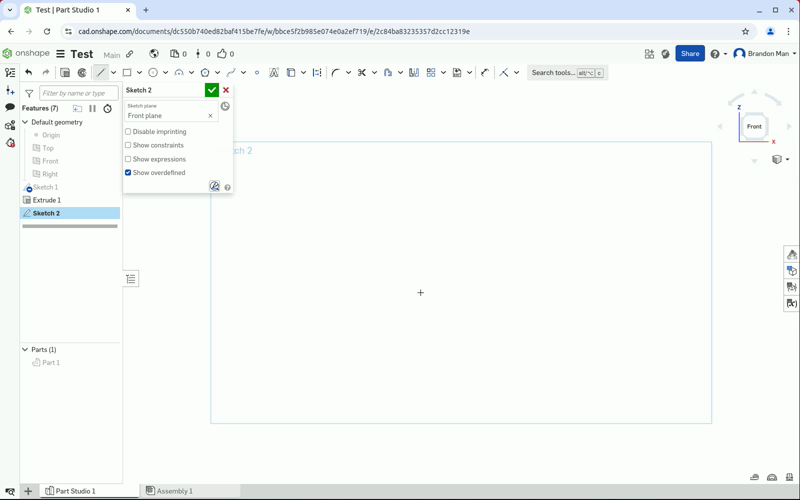
key_up(shift)
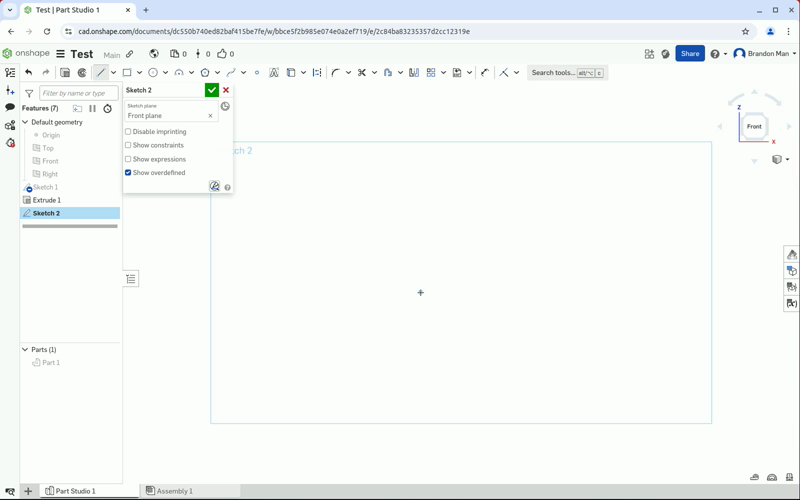
key_down(shift)
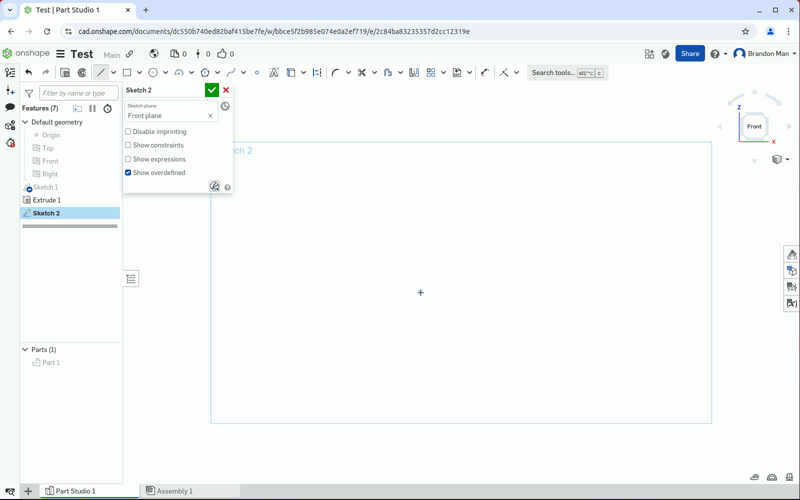
mouse_move(450, 292)
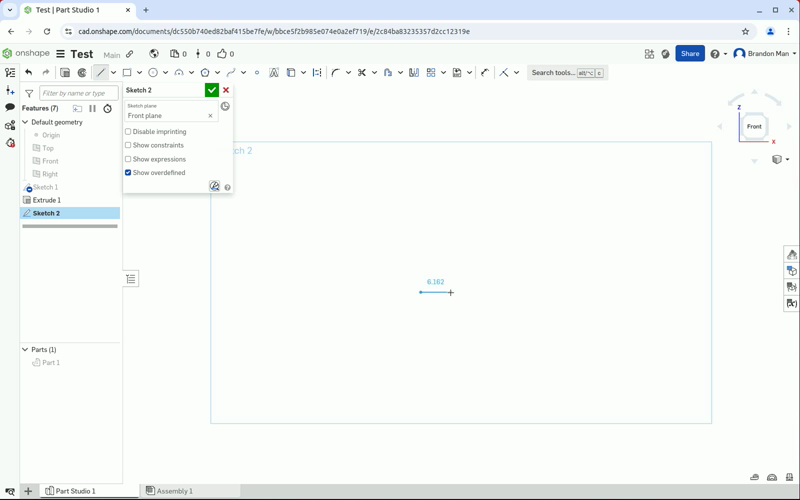
mouse_move(431, 292)
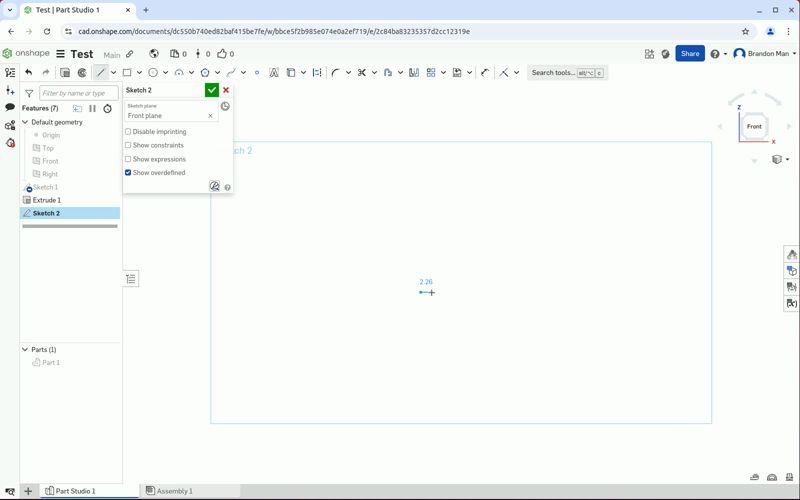
click(431, 292)
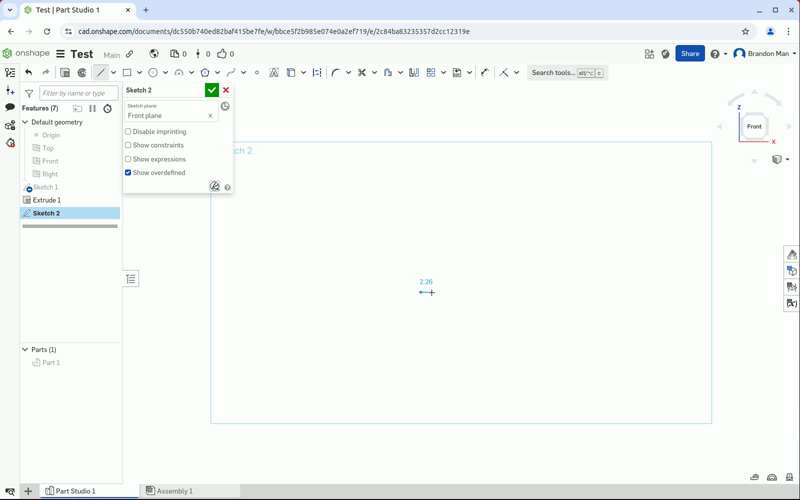
key_up(shift)
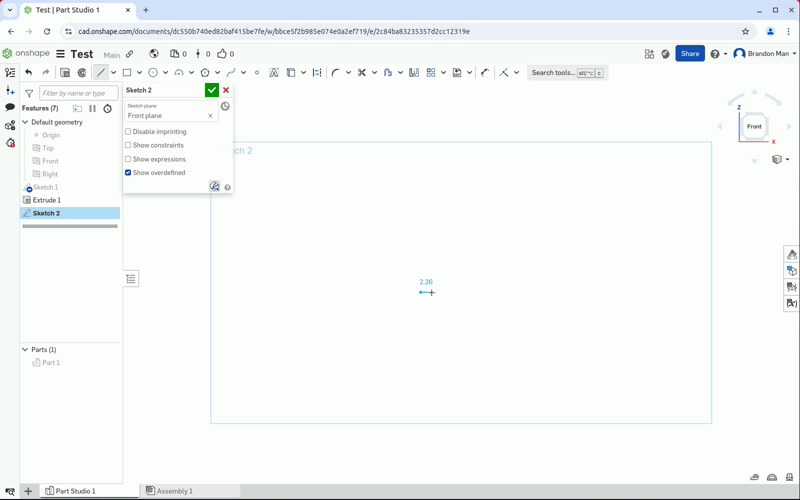
key_down(shift)
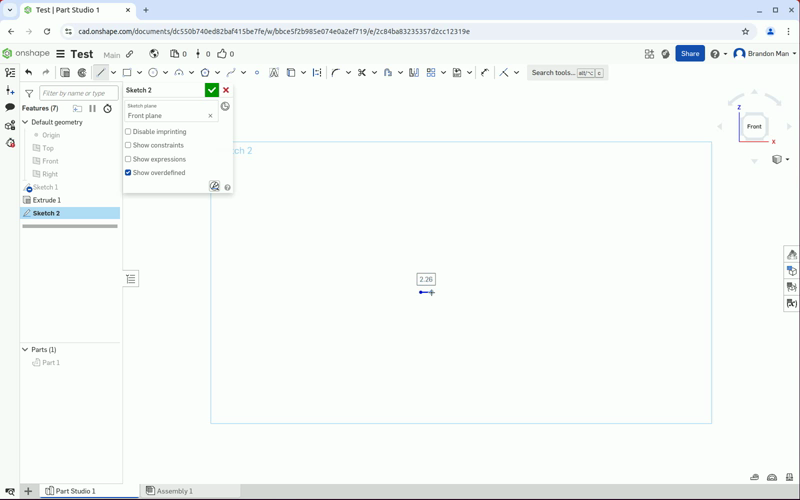
mouse_move(461, 292)
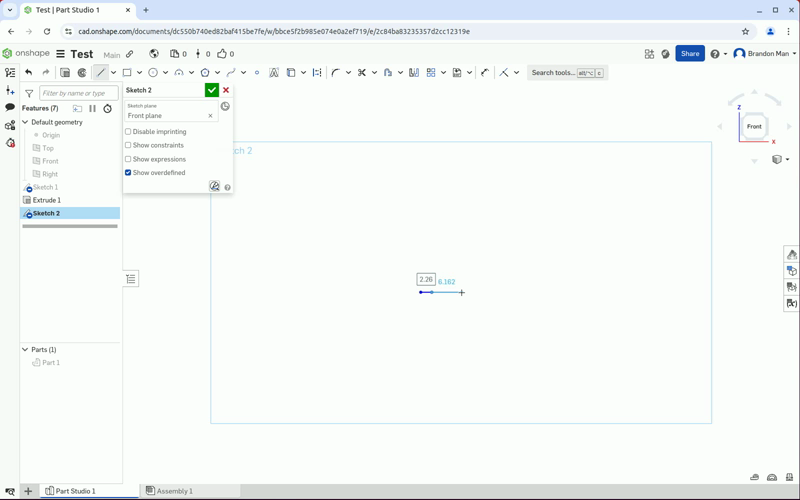
mouse_move(421, 270)
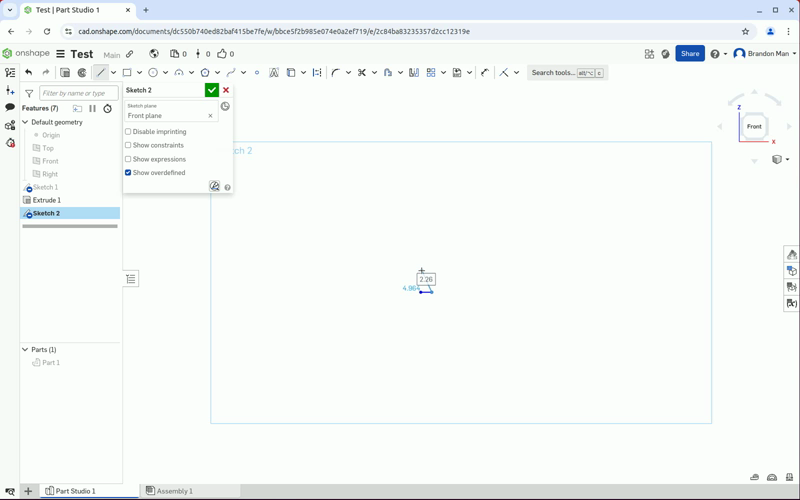
click(421, 270)
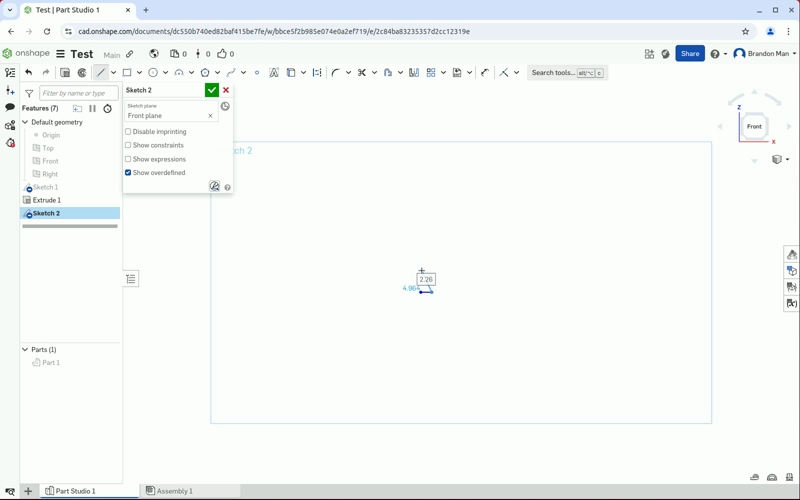
key_up(shift)
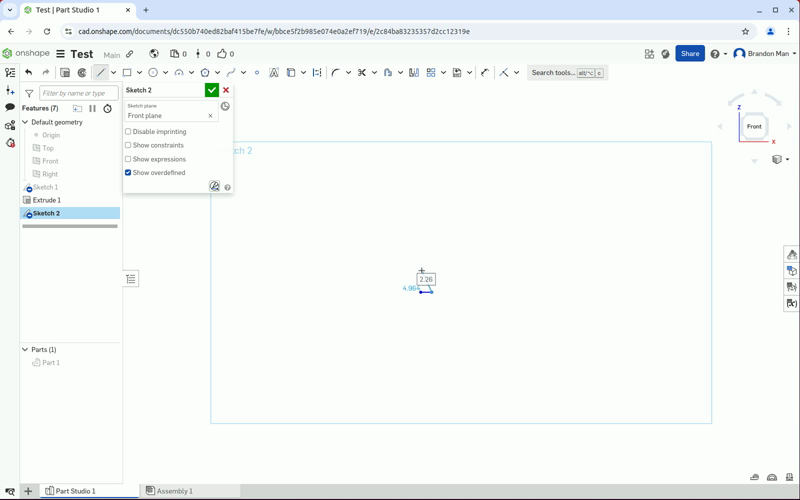
mouse_move(451, 270)
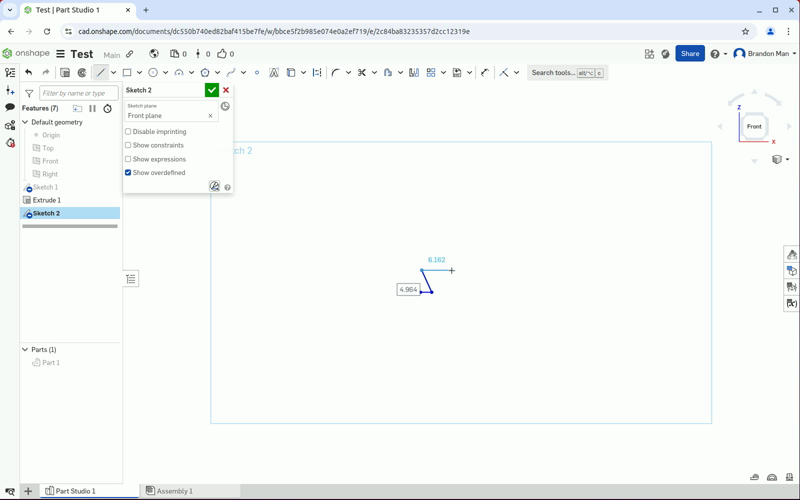
key_down(shift)
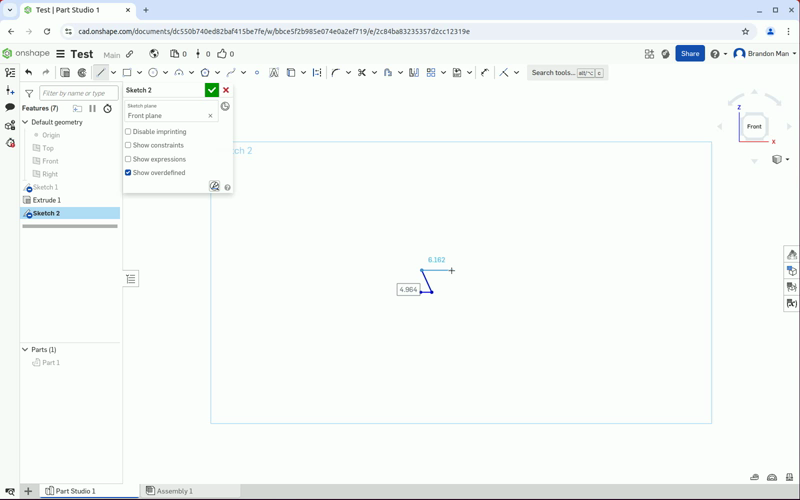
mouse_move(420, 292)
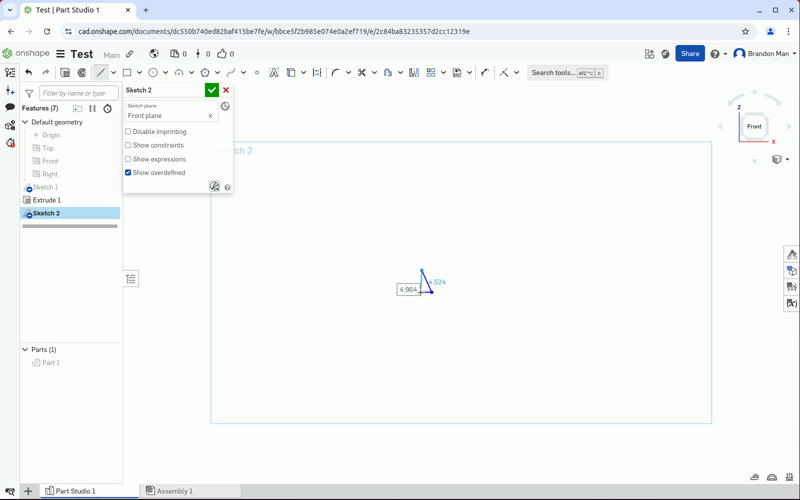
key_up(shift)
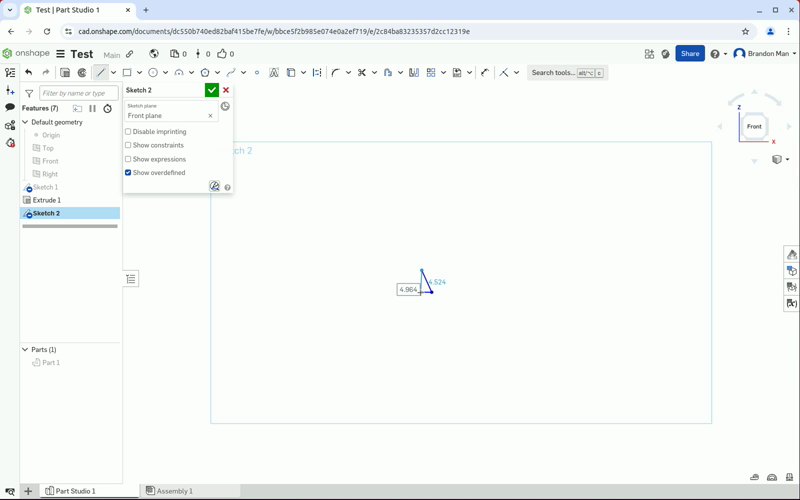
click(420, 292)
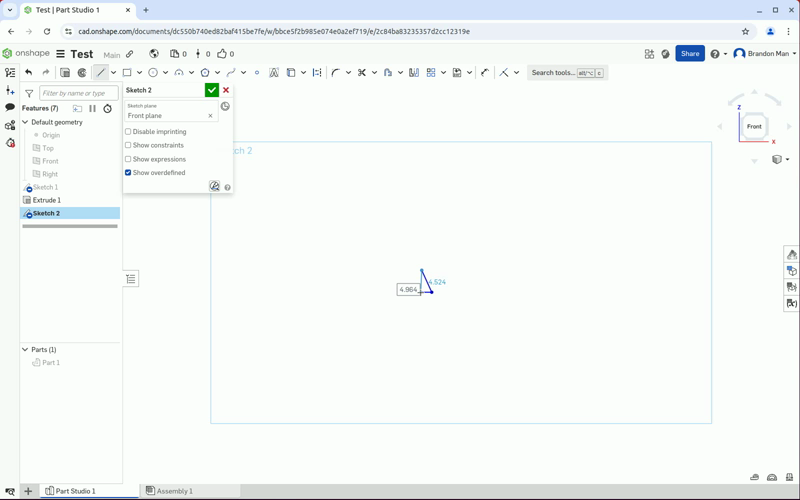
key(esc)
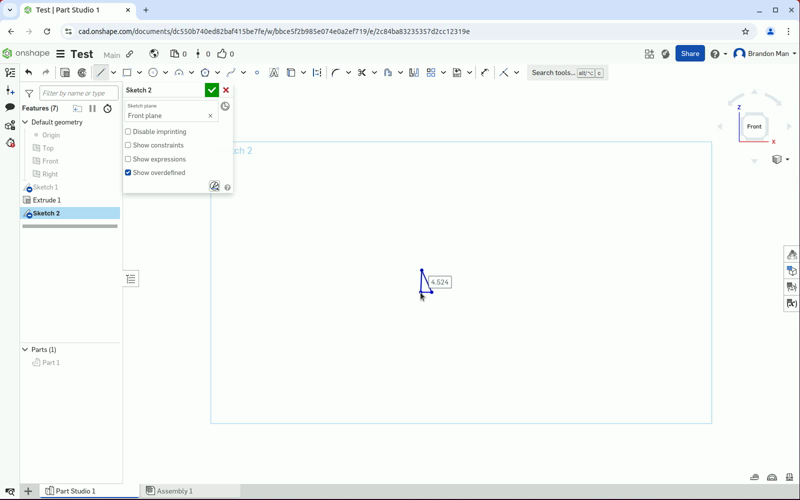
mouse_move(423, 290)
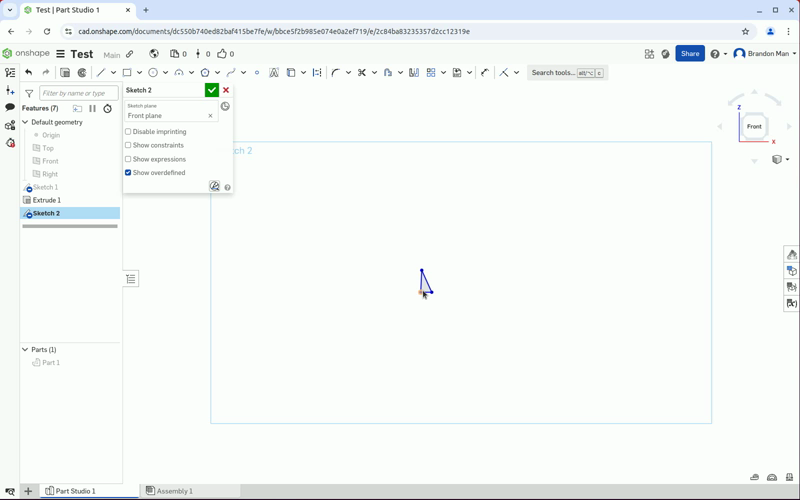
scroll(6)
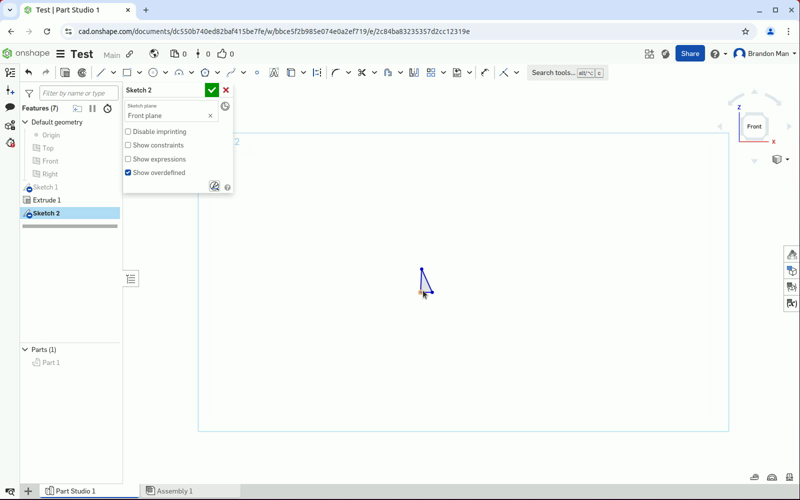
scroll(6)
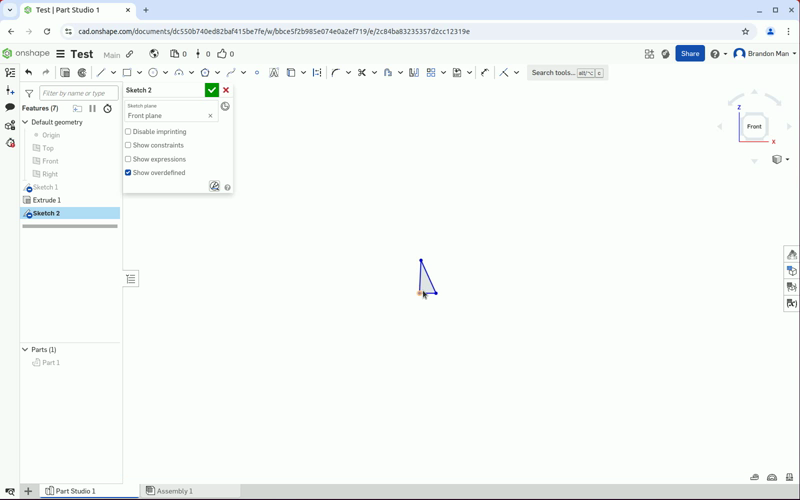
scroll(6)
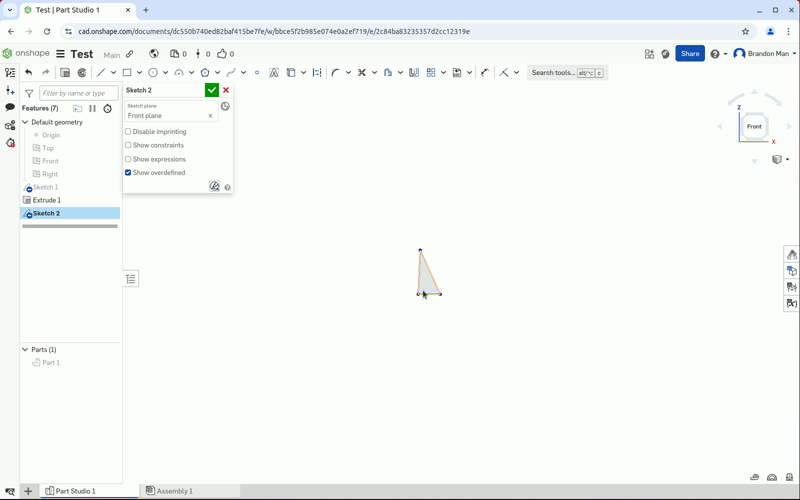
scroll(6)
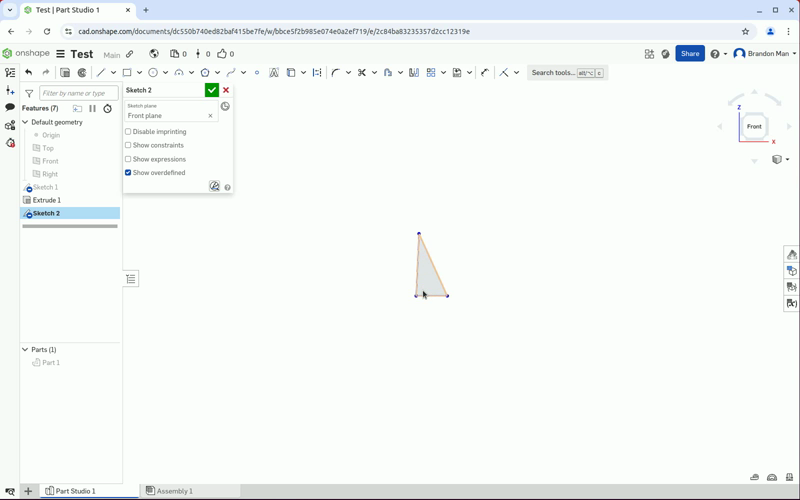
scroll(6)
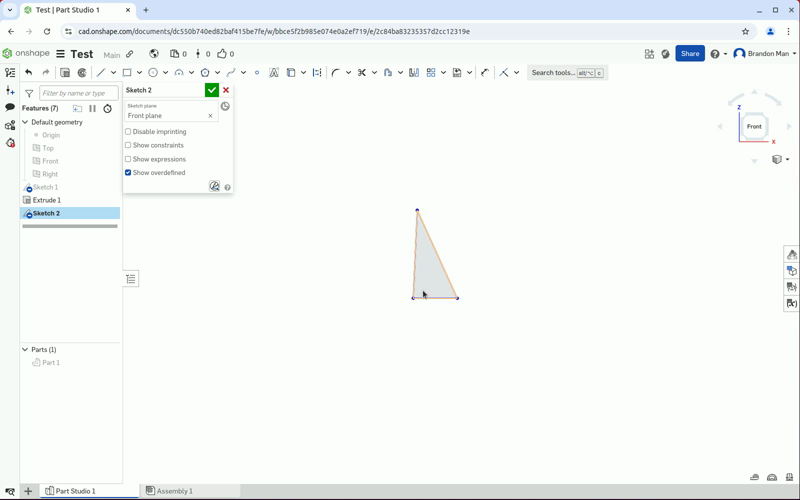
scroll(6)
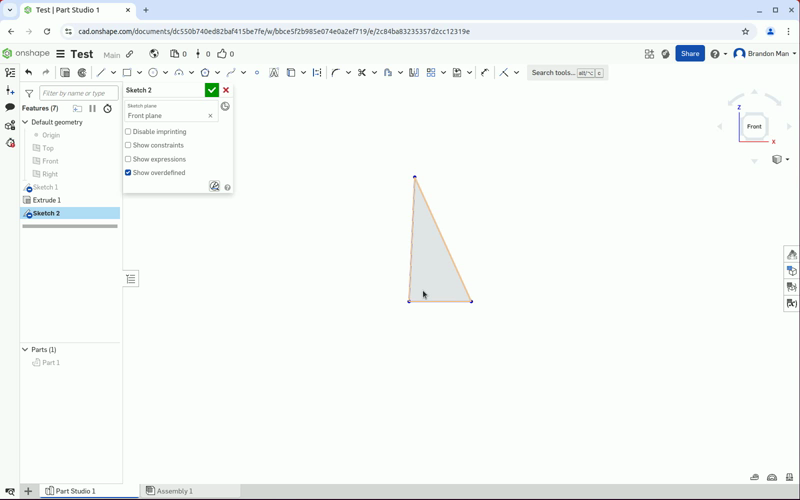
scroll(6)
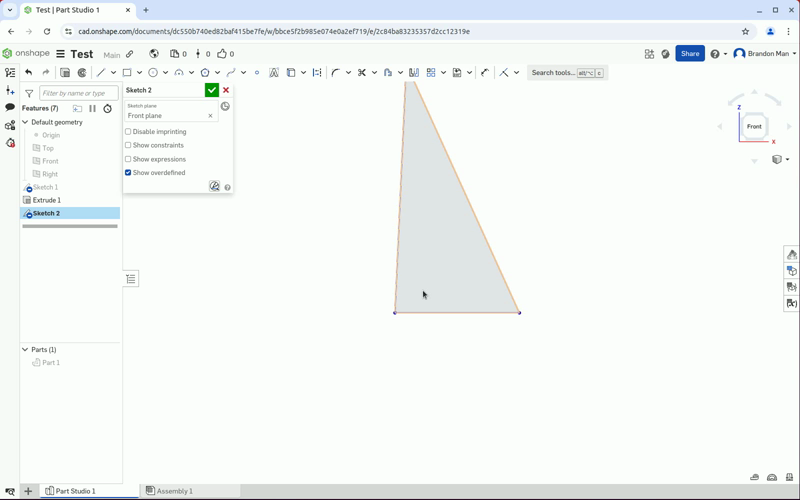
click(423, 290)
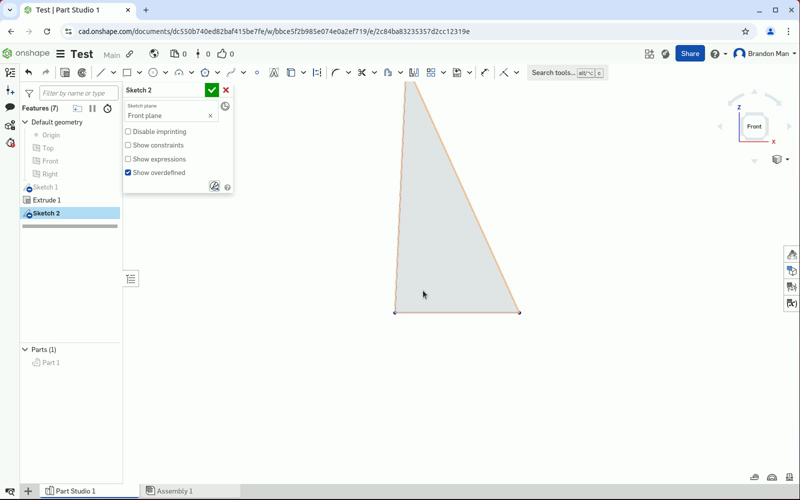
scroll(-6)
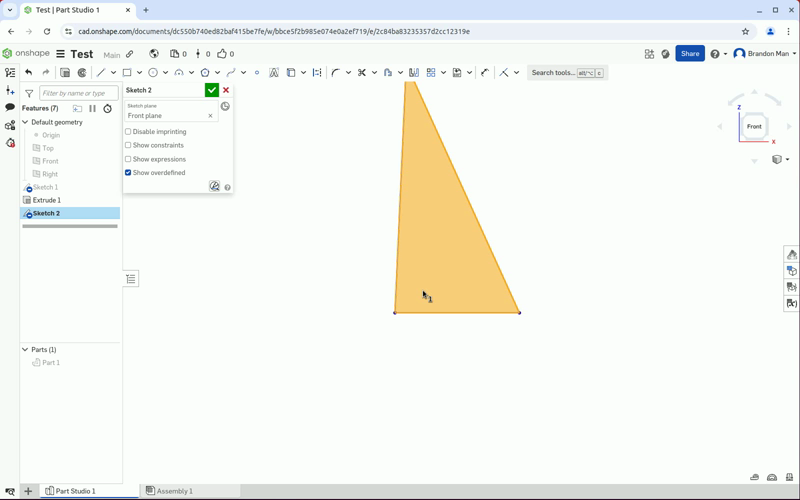
scroll(-6)
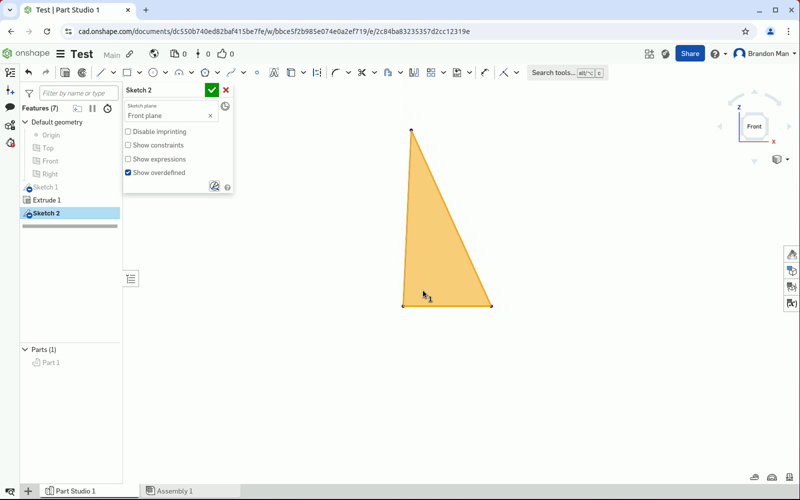
scroll(-6)
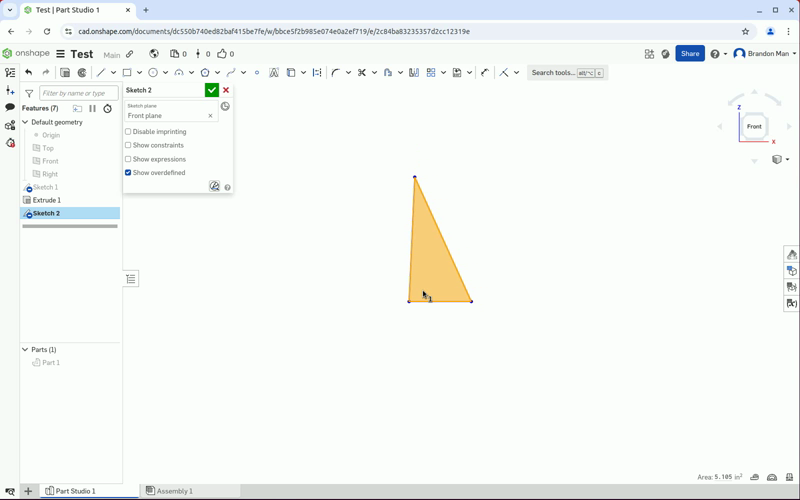
scroll(-6)
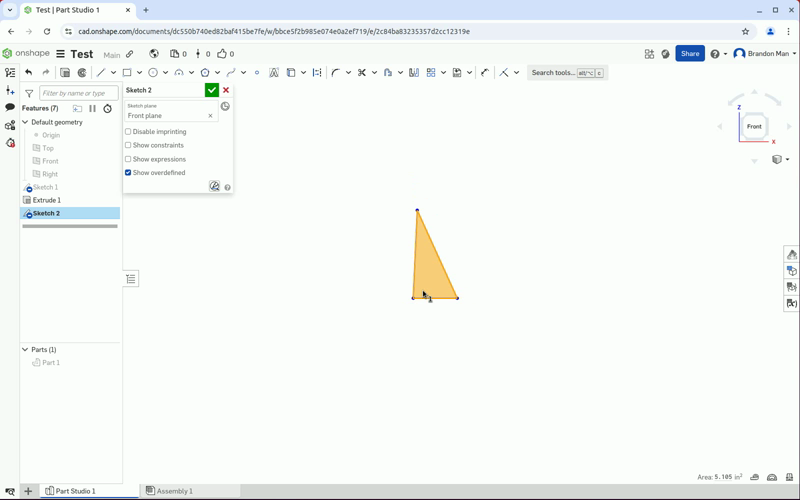
scroll(-6)
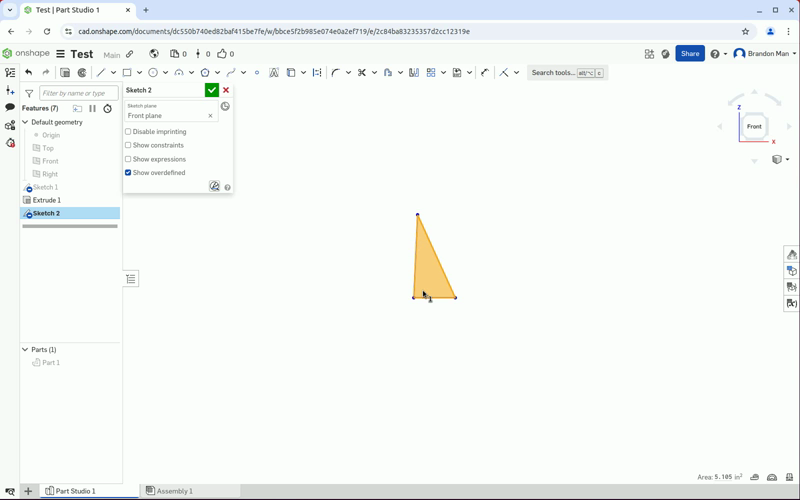
scroll(-6)
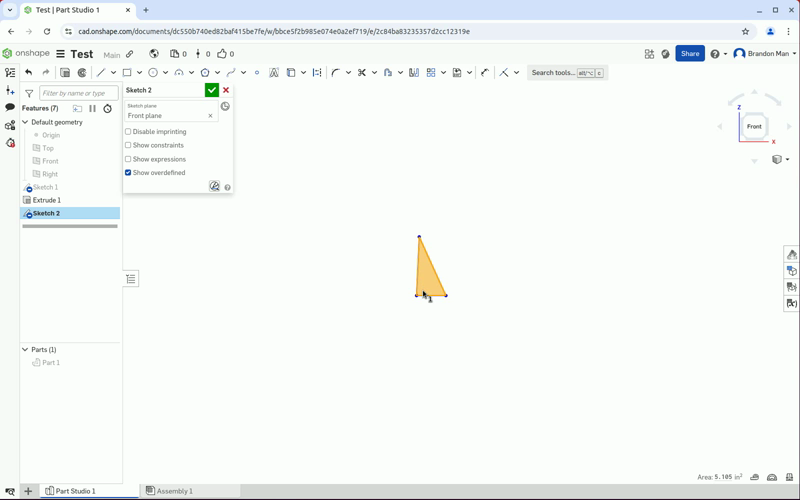
scroll(-6)
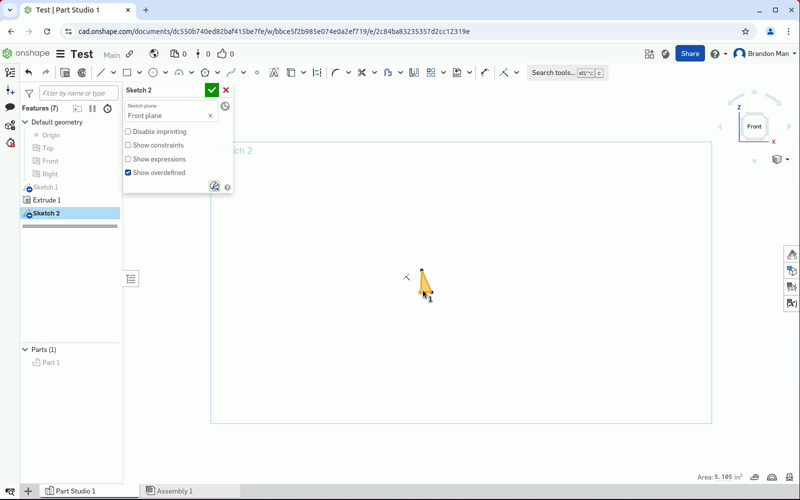
mouse_move(73, 352)
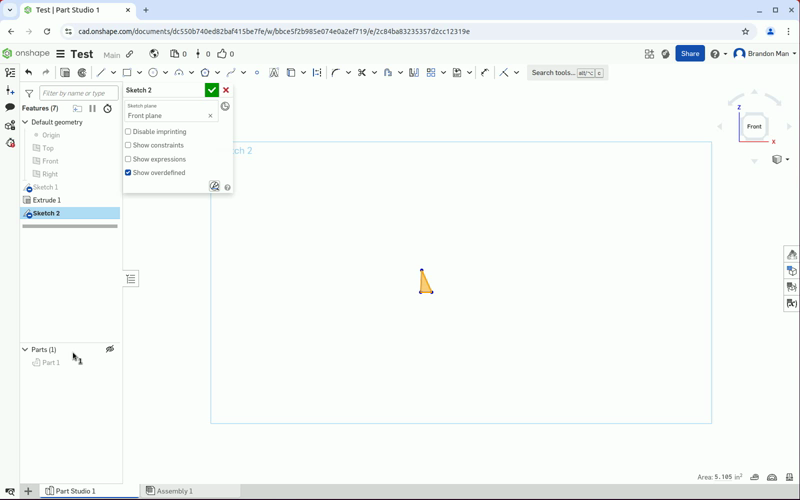
key(shift+y)
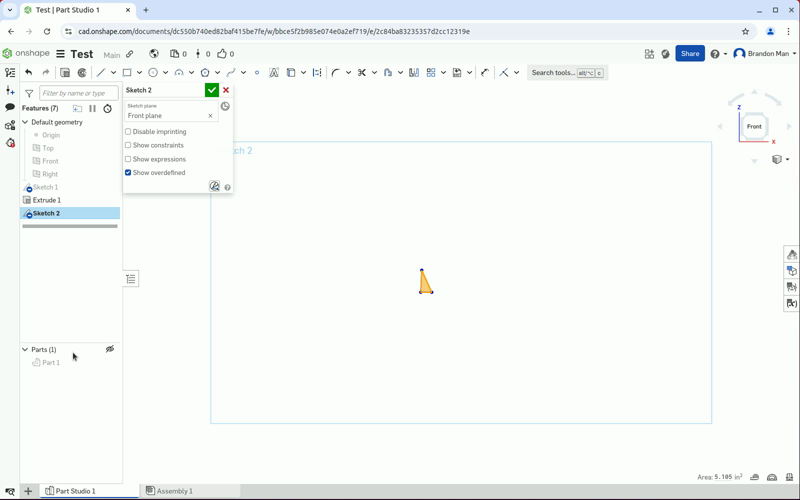
key(shift+e)
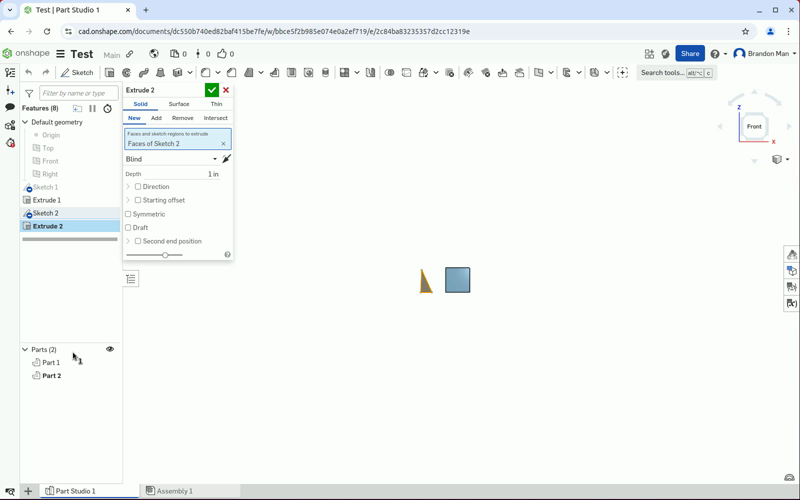
mouse_move(143, 106)
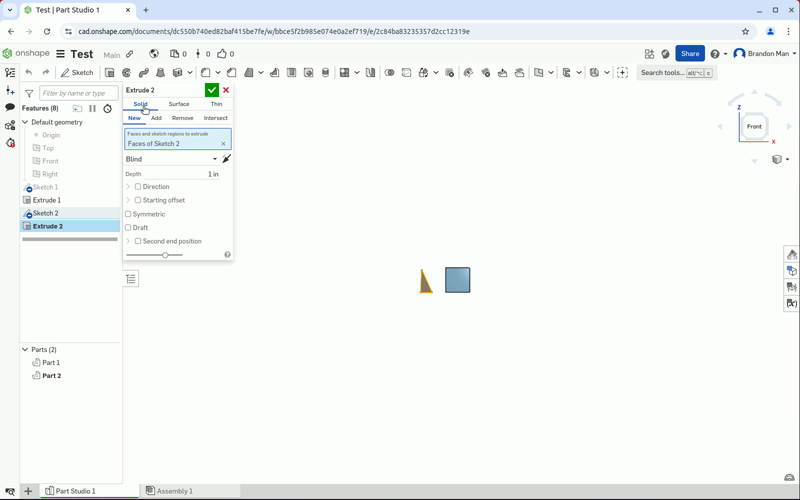
click(143, 106)
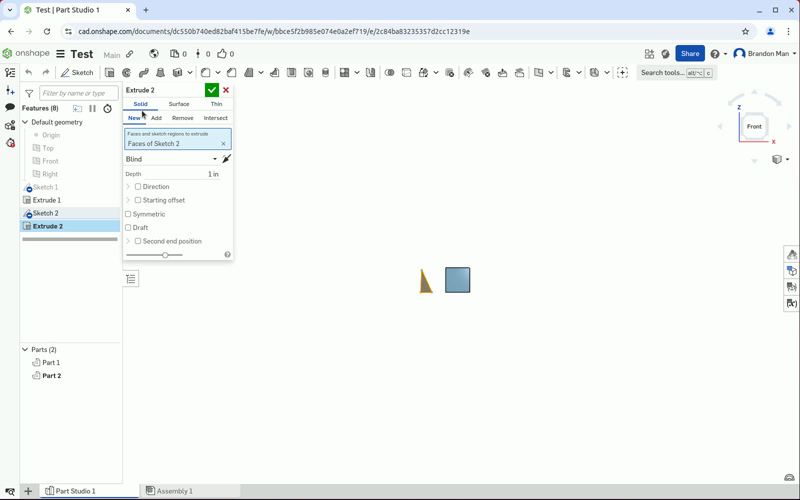
mouse_move(137, 120)
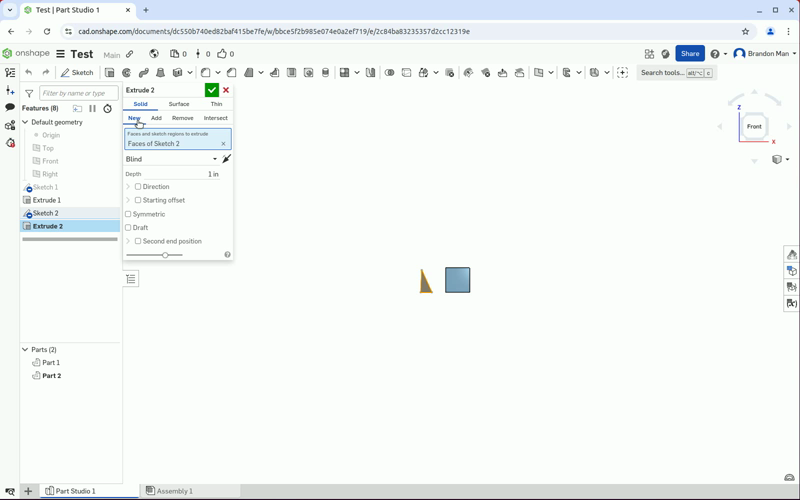
click(137, 120)
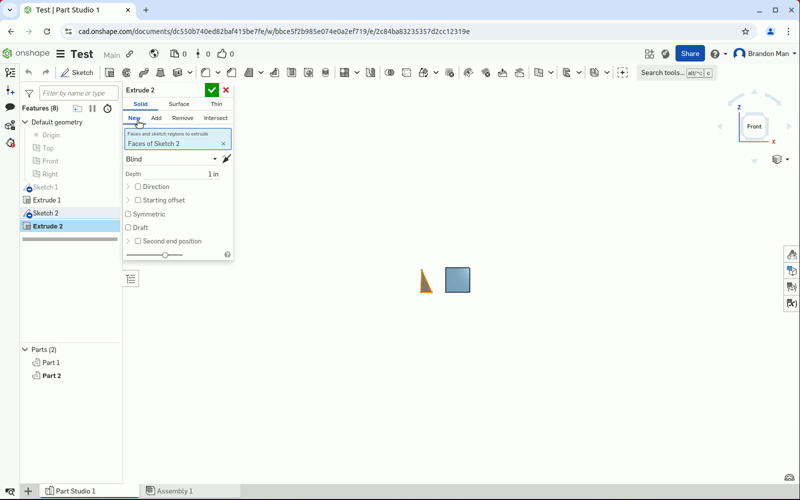
key(tab, 4)
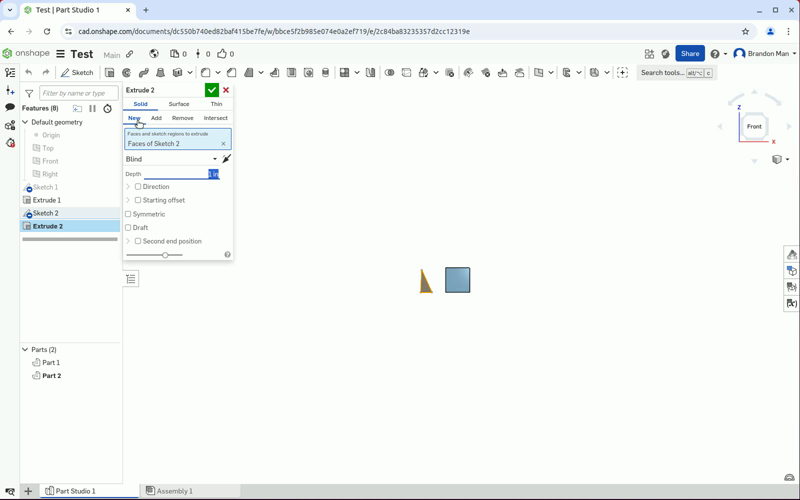
text(0.241)
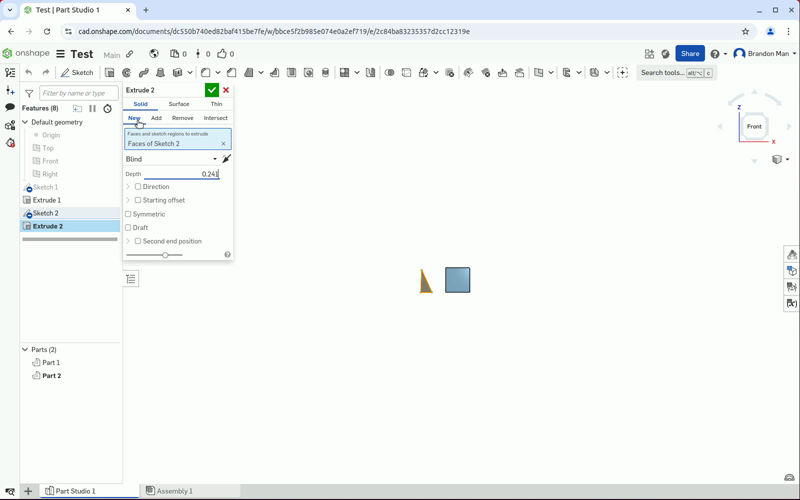
key(enter)
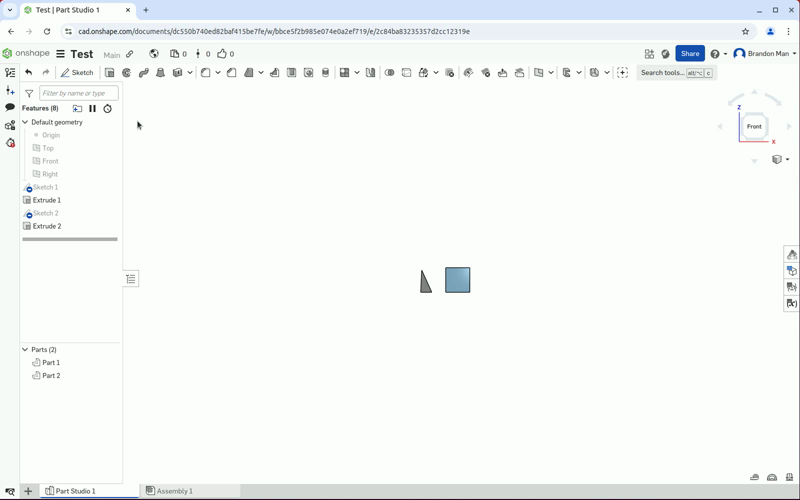
key(shift+h)
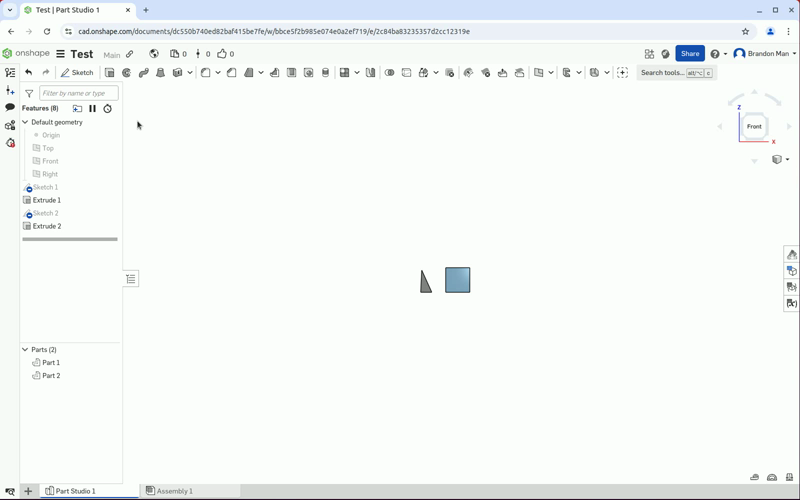
key(shift+h)
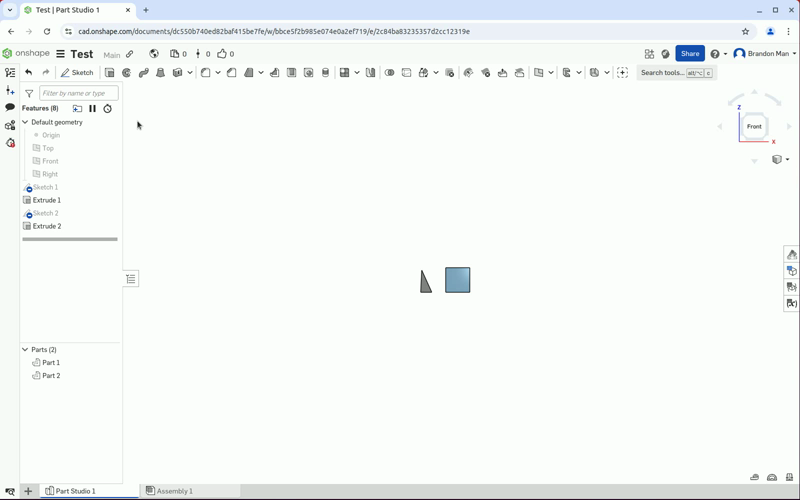
mouse_move(73, 189)
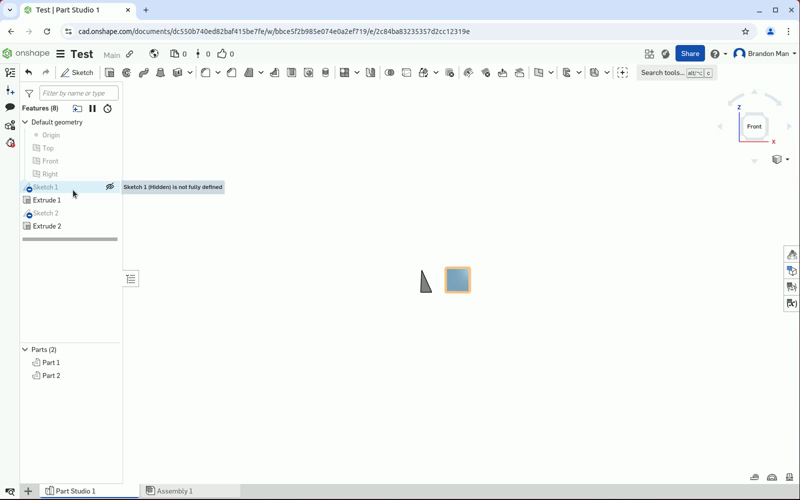
click(73, 189)
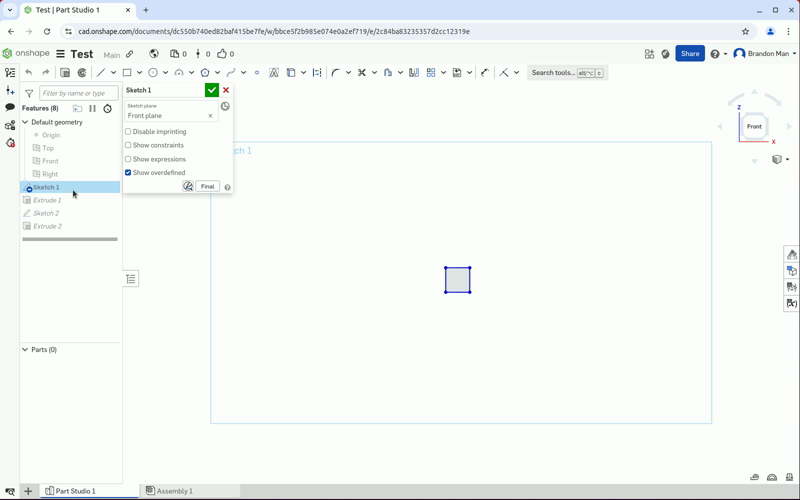
mouse_move(229, 92)
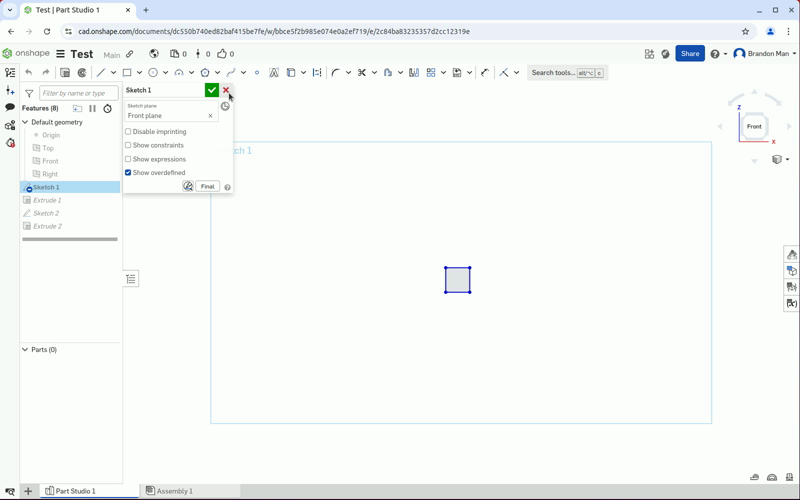
click(229, 92)
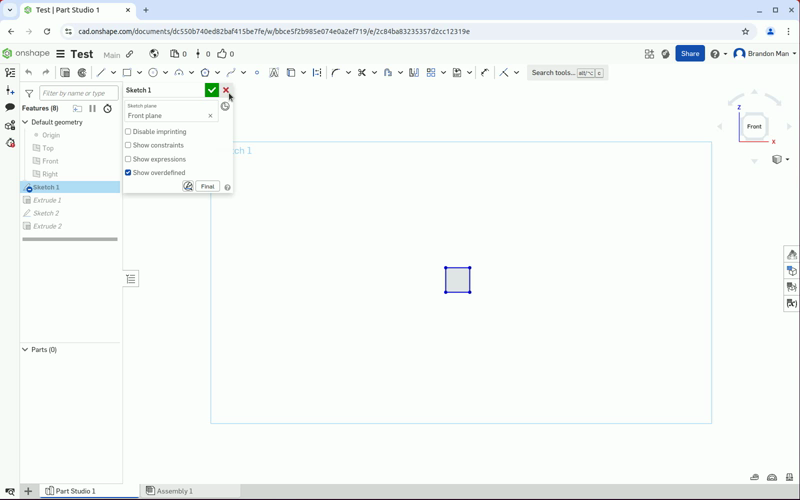
key(shift+s)
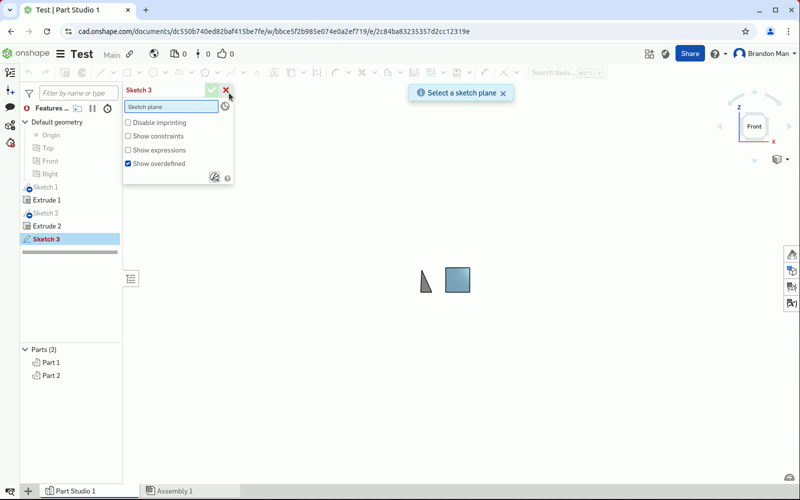
mouse_move(73, 163)
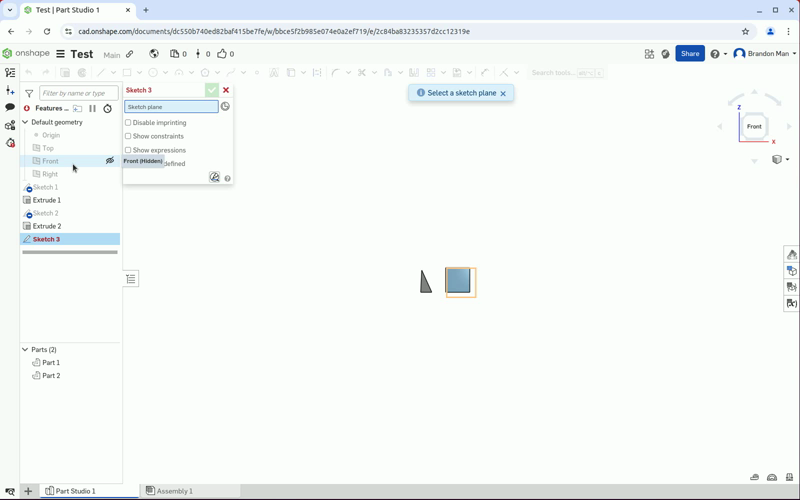
click(73, 163)
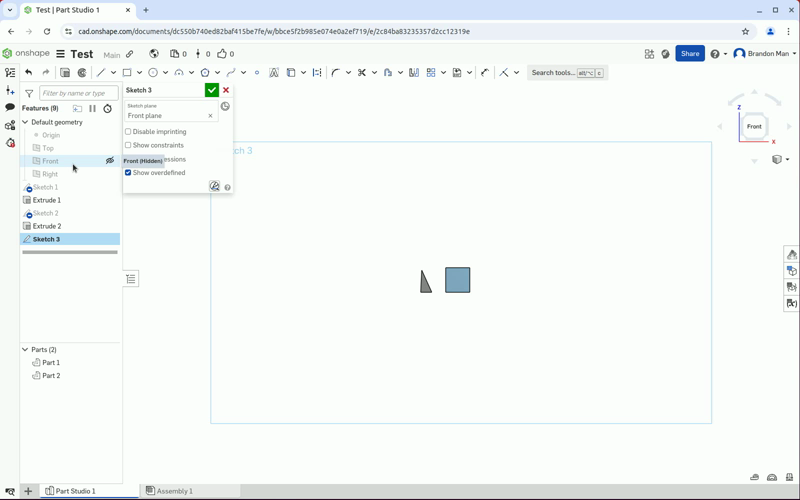
mouse_move(73, 352)
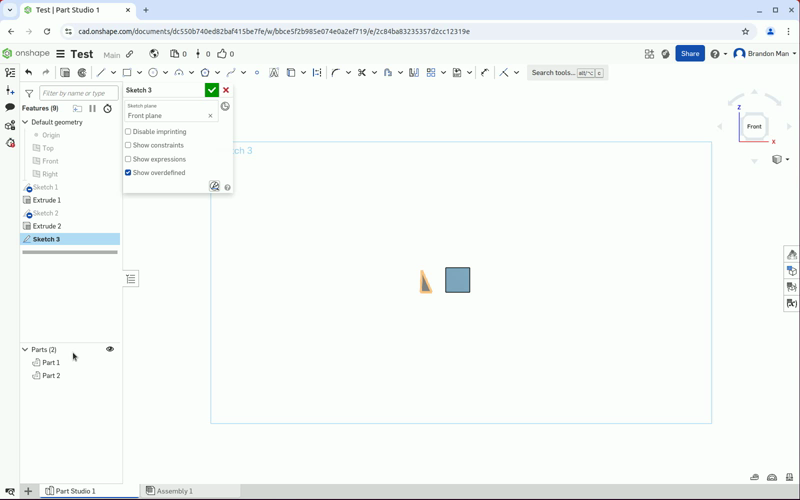
key(y)
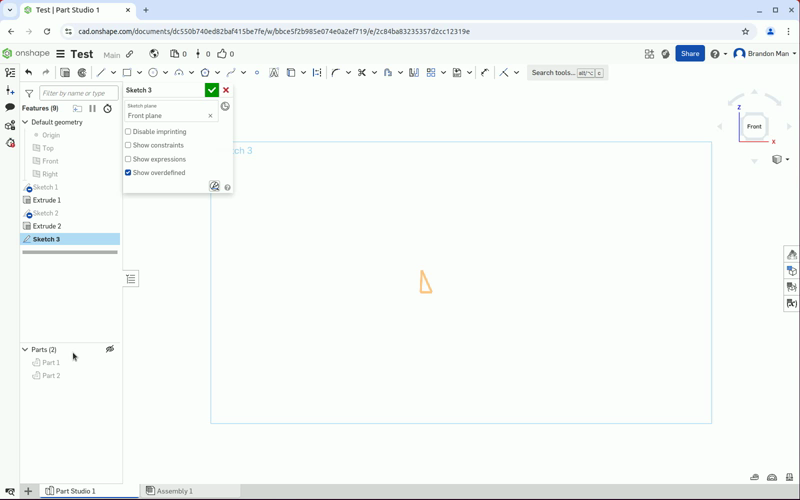
key(l)
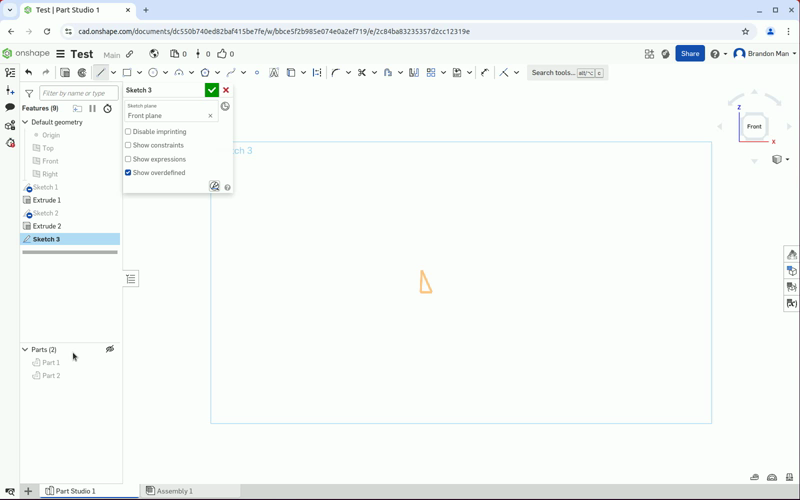
key_down(shift)
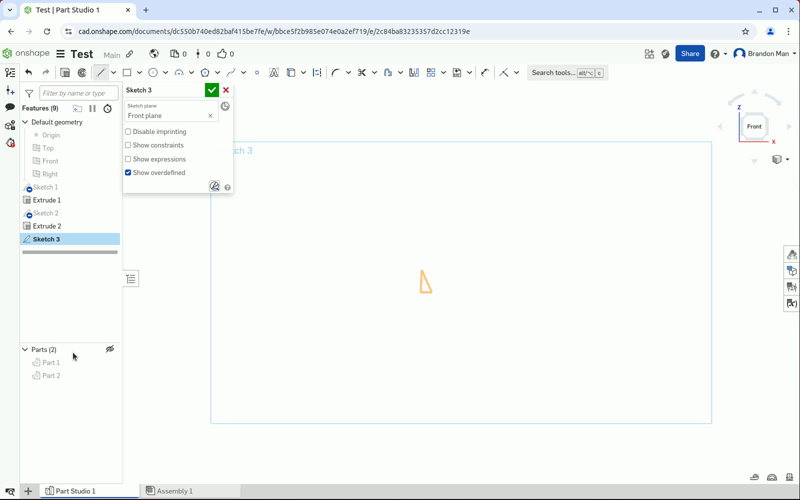
mouse_move(481, 292)
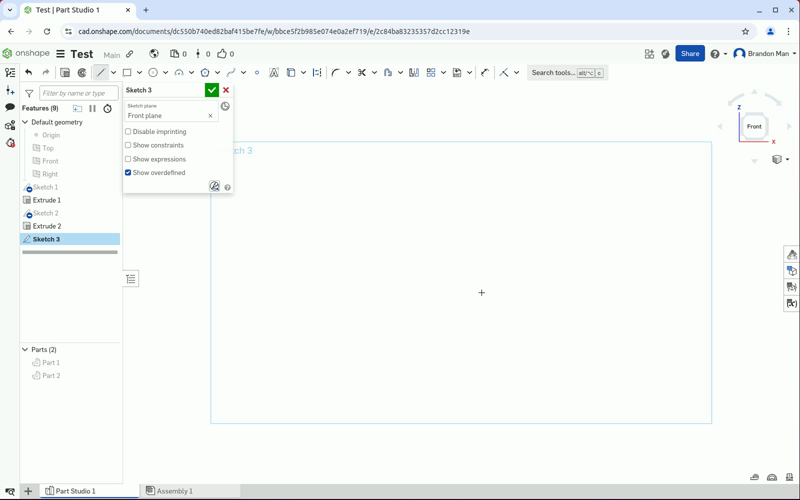
click(481, 292)
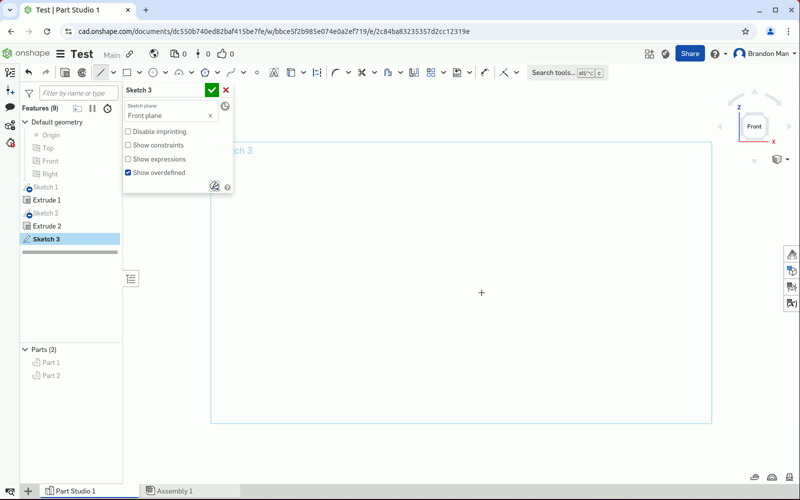
key_up(shift)
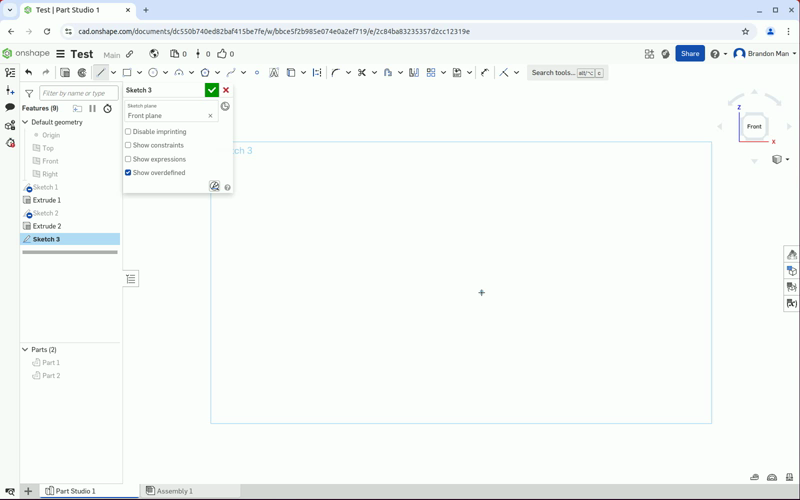
key_down(shift)
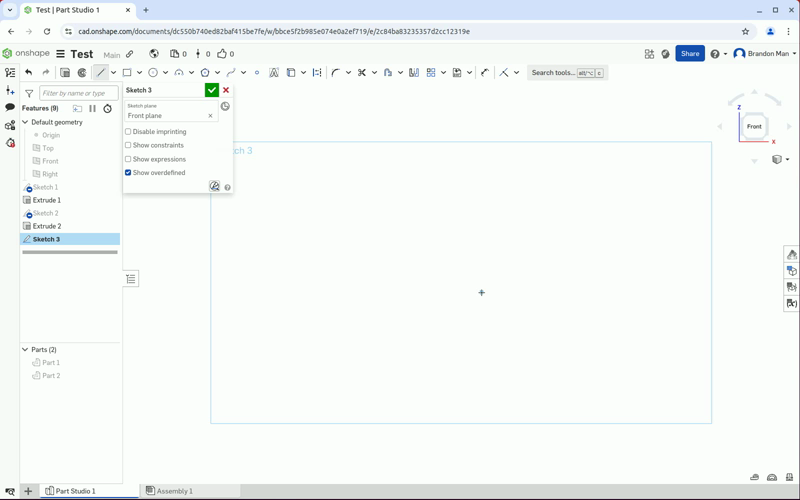
mouse_move(511, 292)
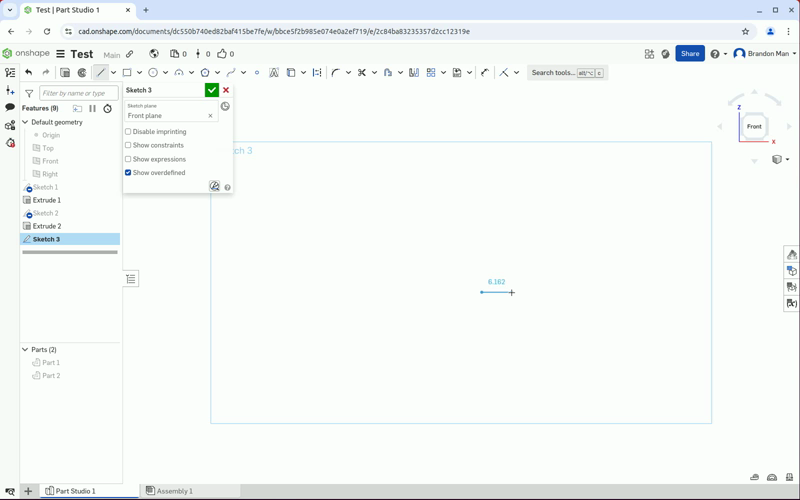
mouse_move(492, 292)
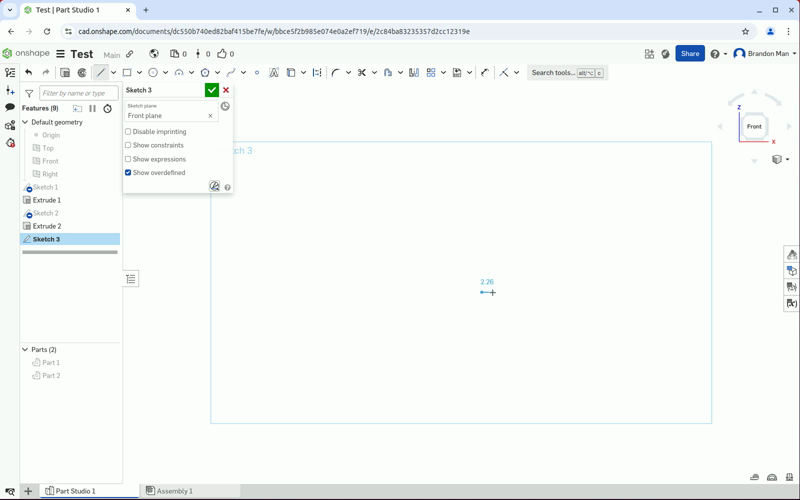
click(492, 292)
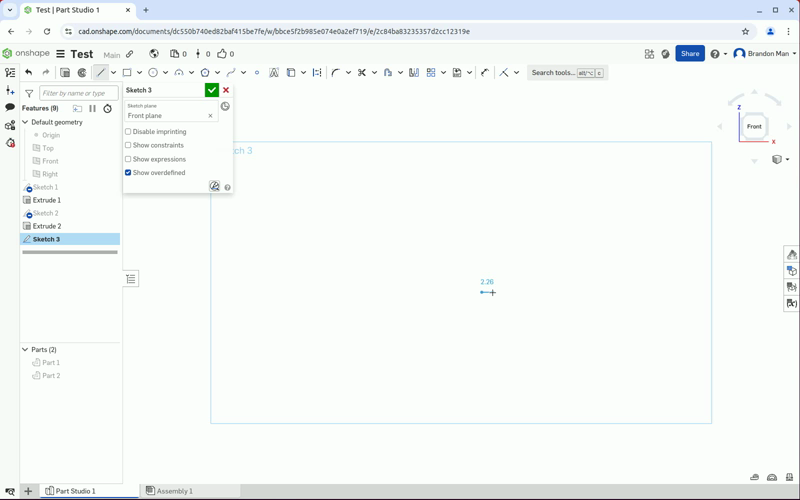
key_up(shift)
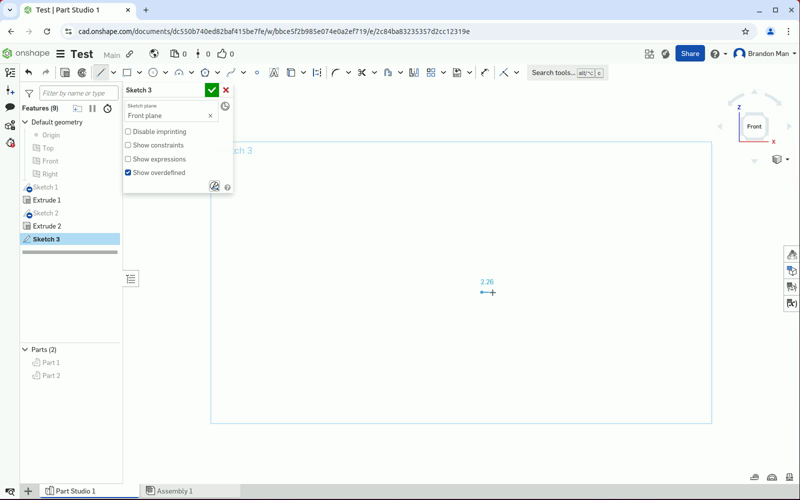
key_down(shift)
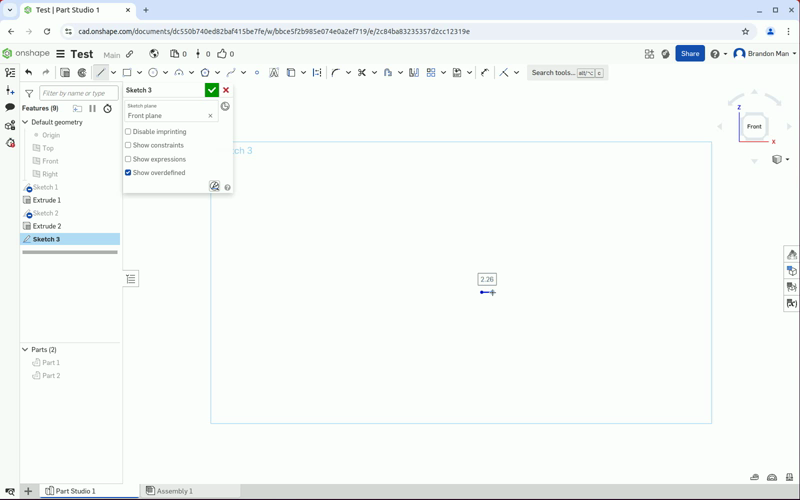
mouse_move(522, 292)
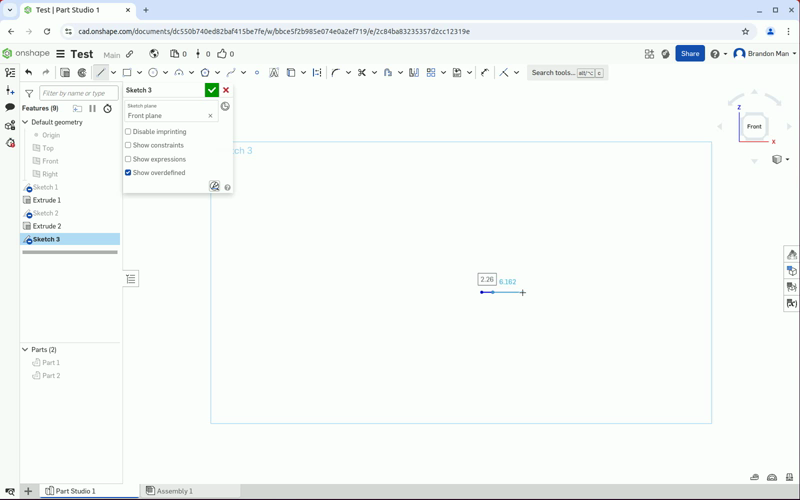
mouse_move(491, 270)
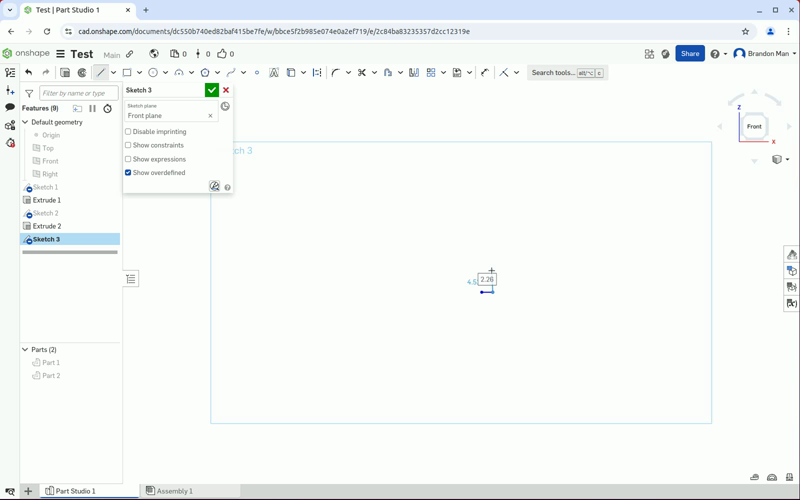
click(491, 270)
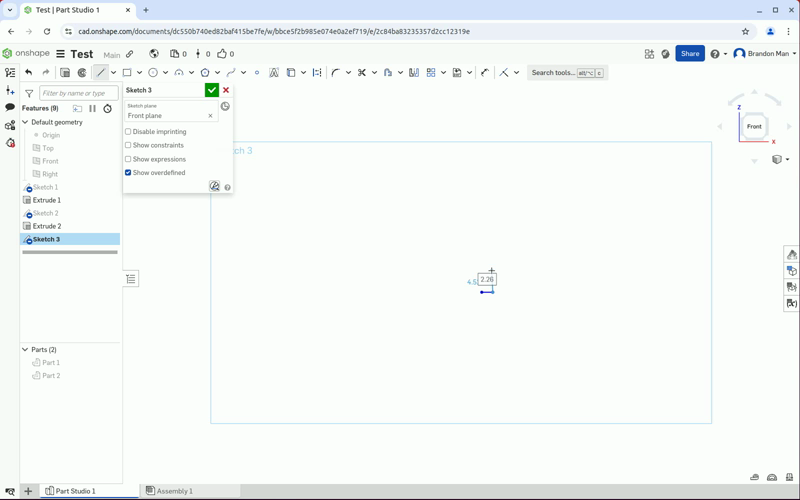
key_up(shift)
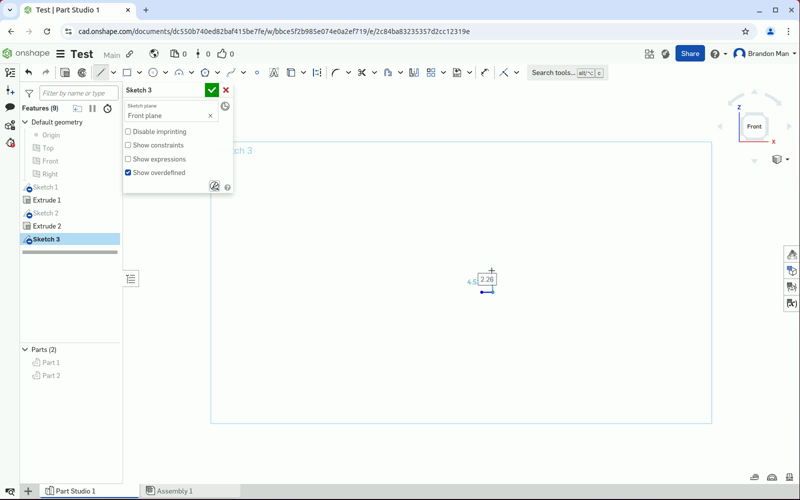
mouse_move(521, 270)
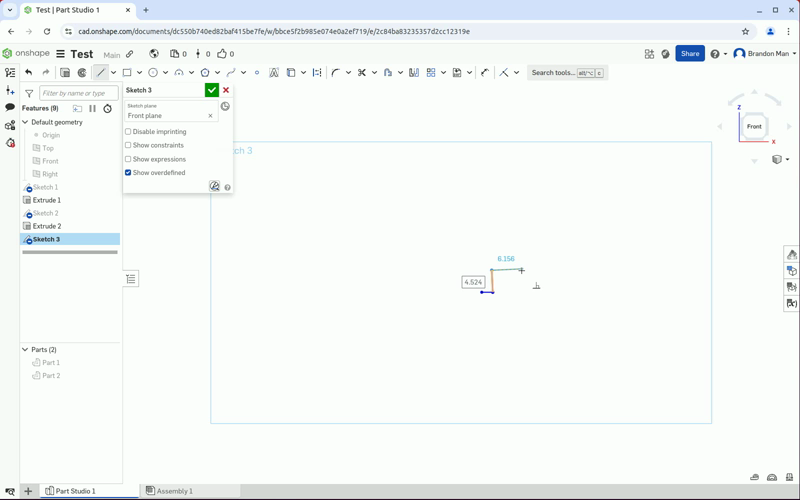
key_down(shift)
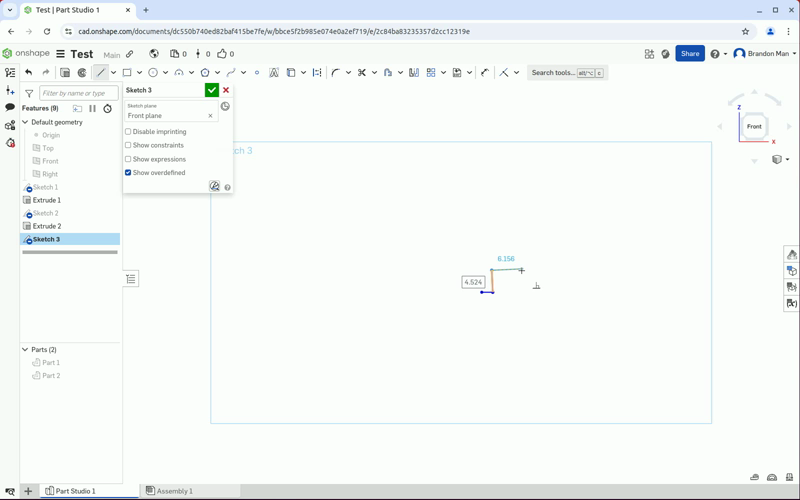
mouse_move(481, 292)
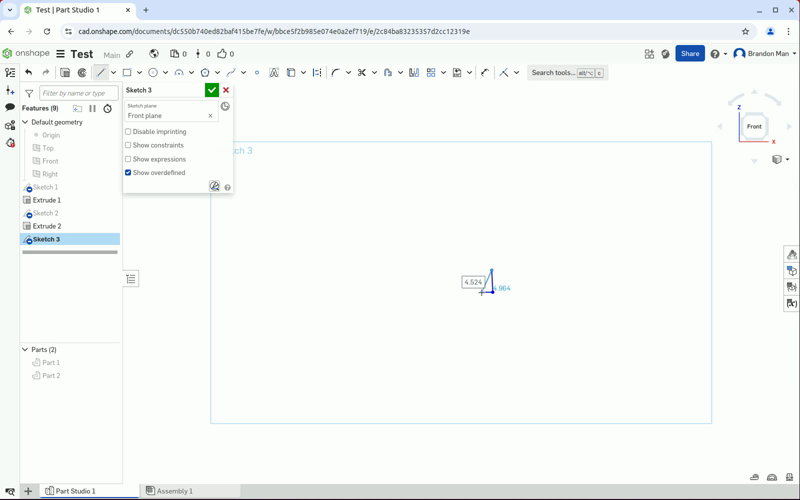
key_up(shift)
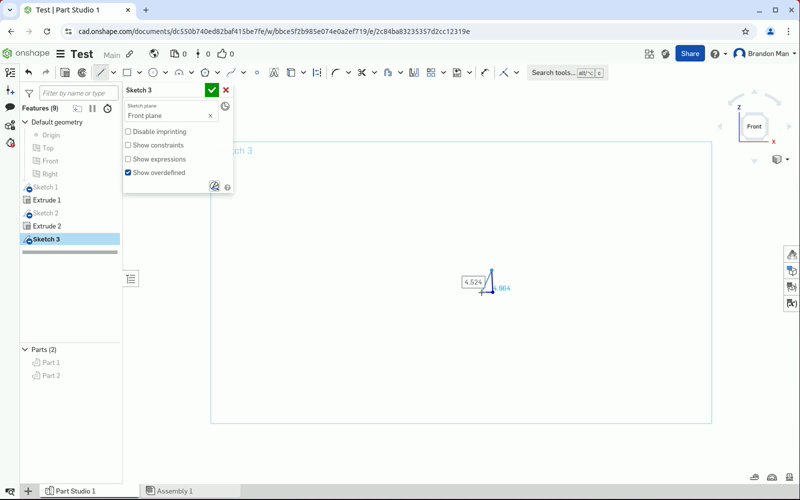
click(481, 292)
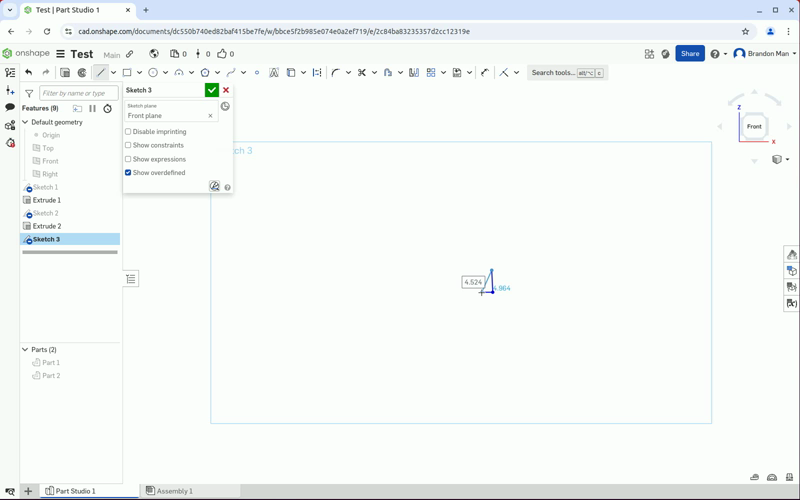
key(esc)
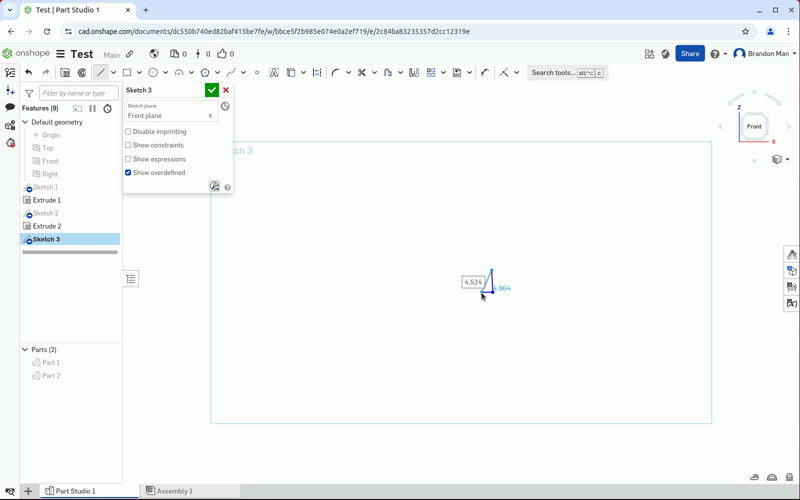
mouse_move(491, 281)
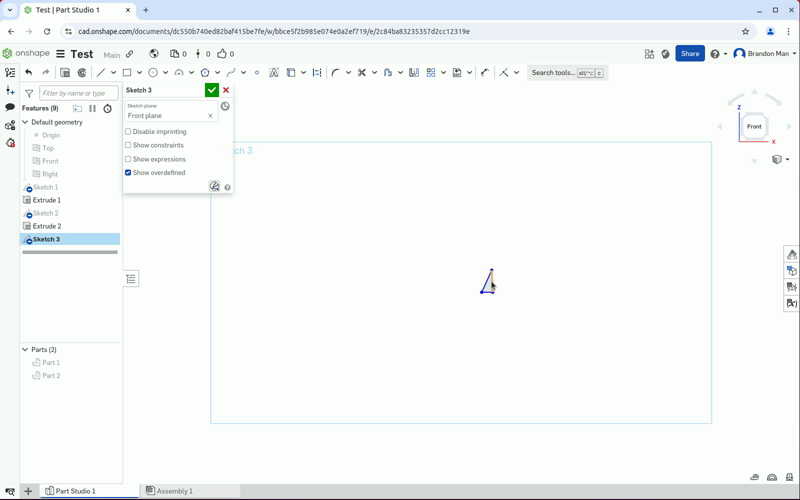
scroll(6)
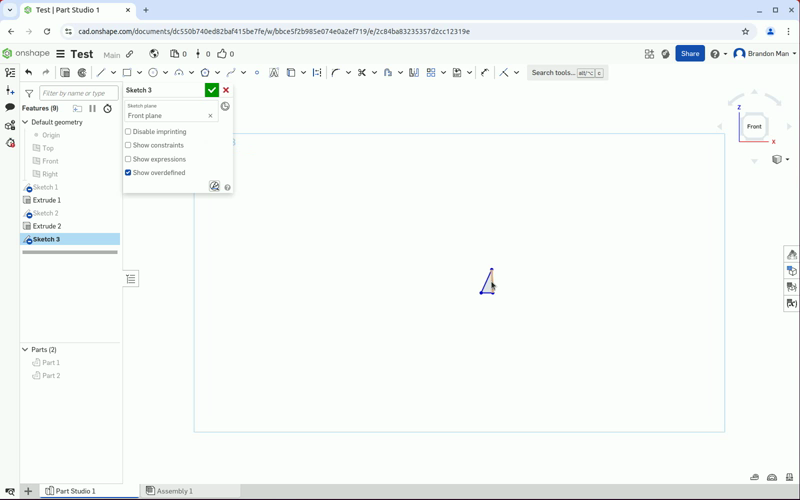
scroll(6)
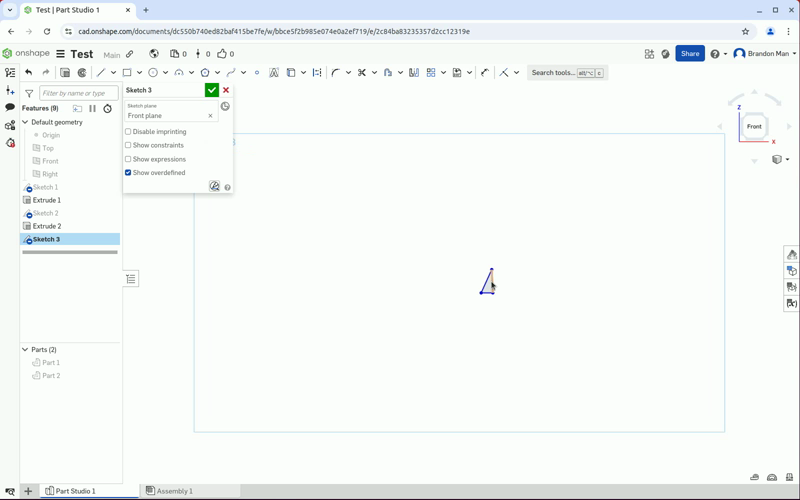
scroll(6)
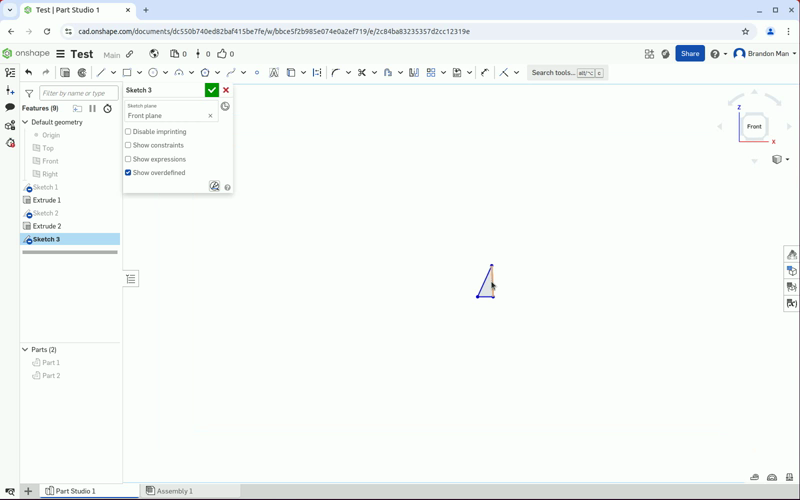
scroll(6)
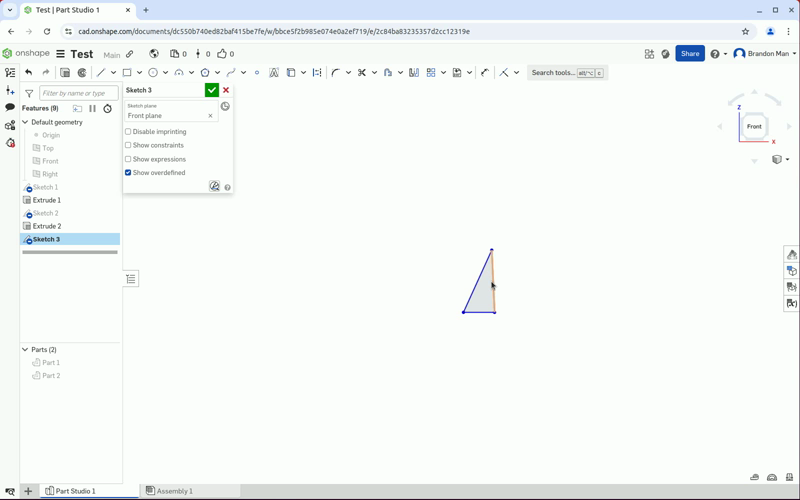
scroll(6)
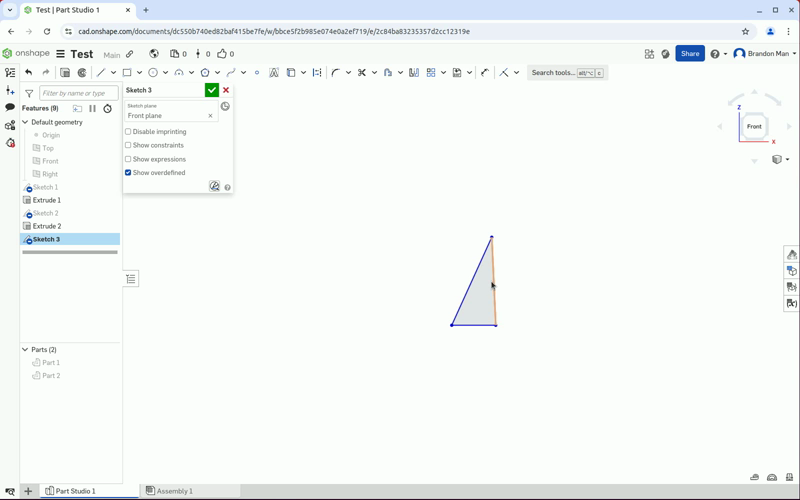
scroll(6)
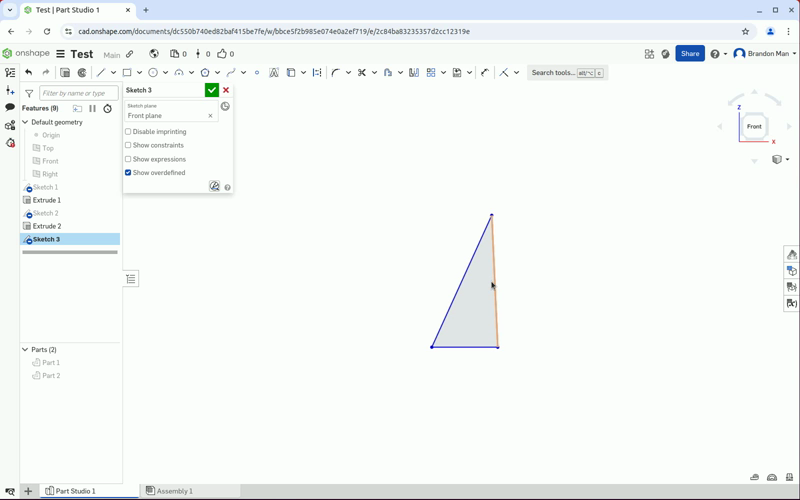
scroll(6)
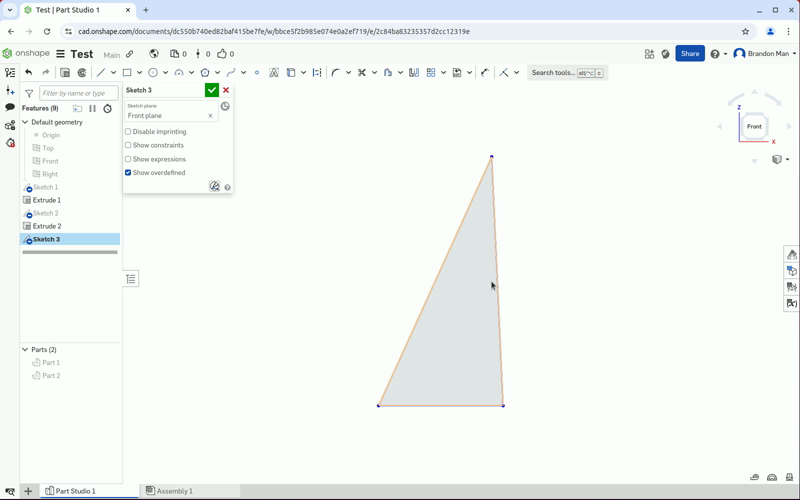
click(491, 281)
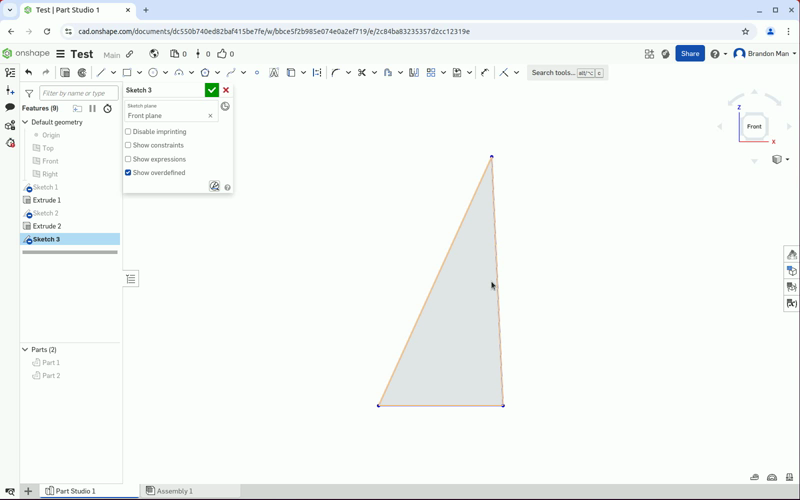
scroll(-6)
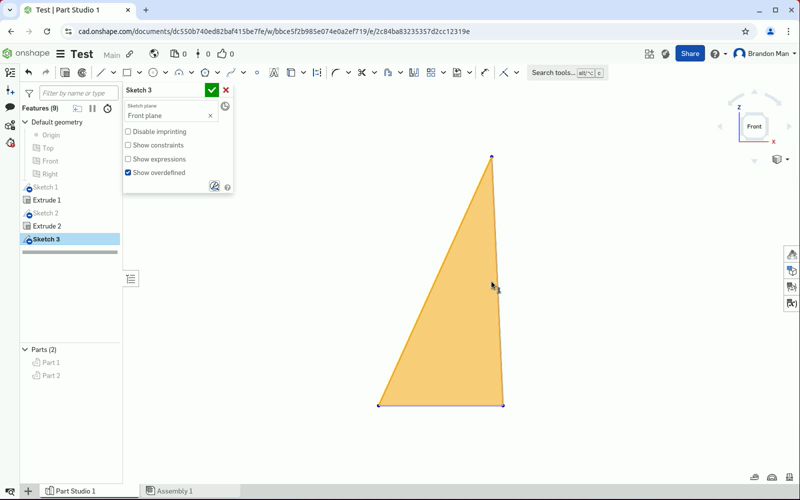
scroll(-6)
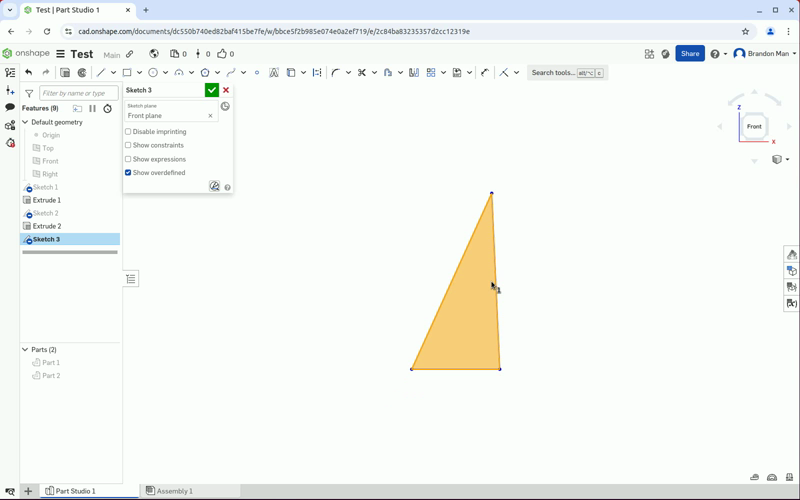
scroll(-6)
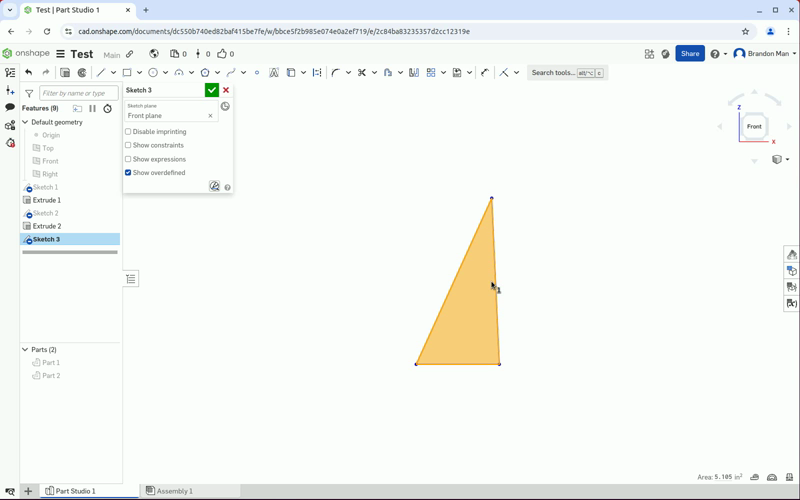
scroll(-6)
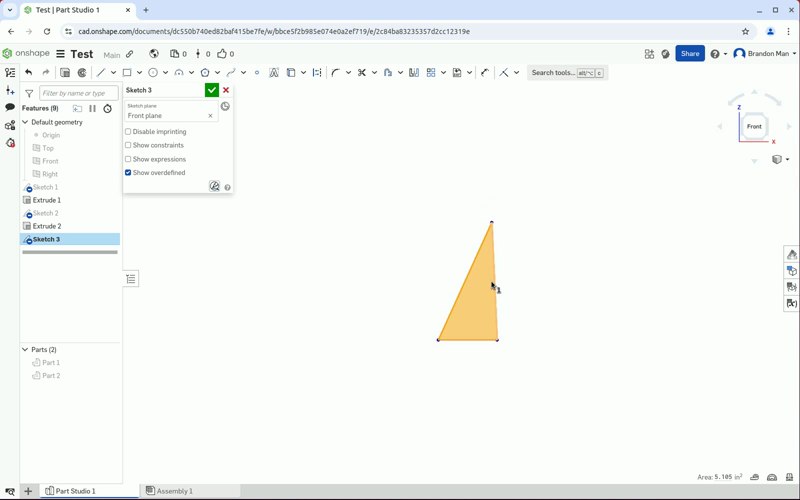
scroll(-6)
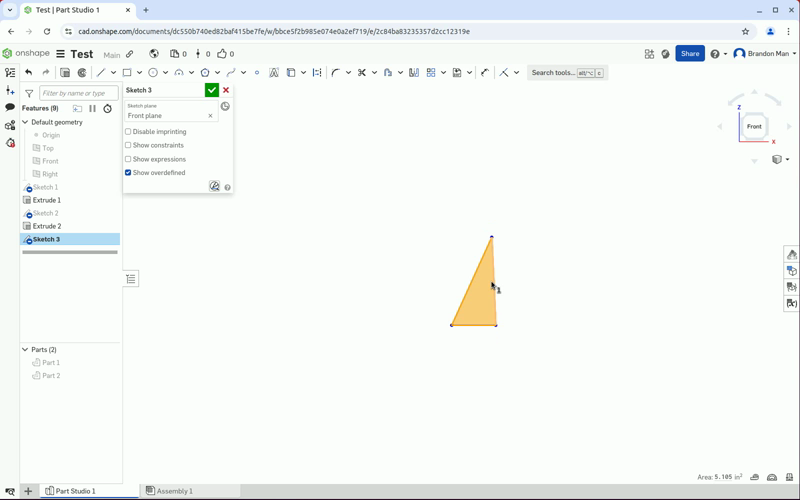
scroll(-6)
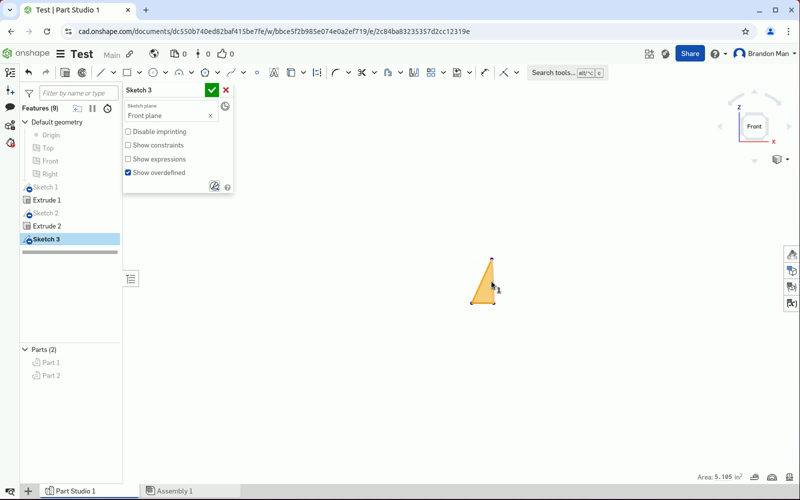
scroll(-6)
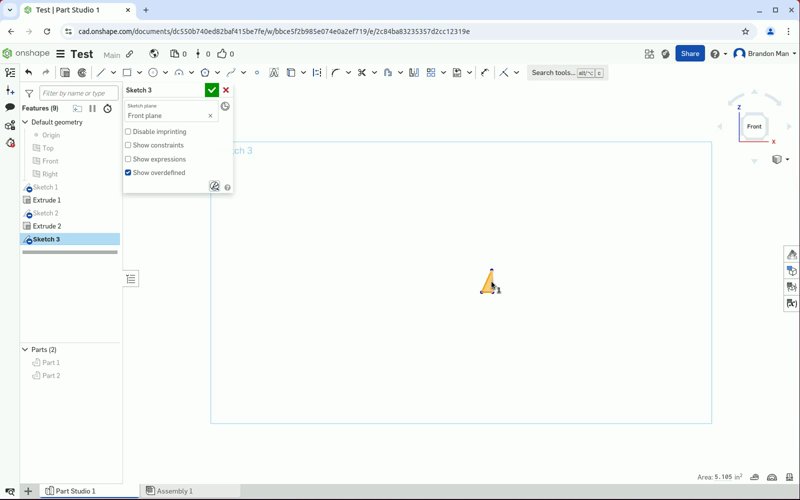
mouse_move(73, 352)
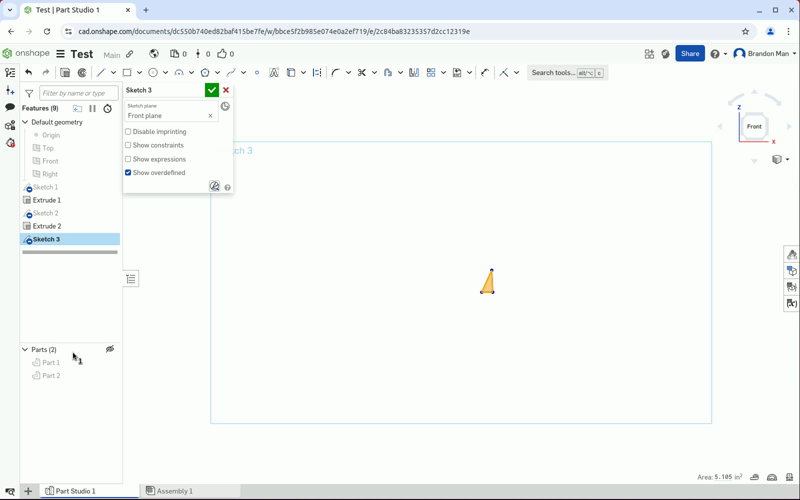
key(shift+y)
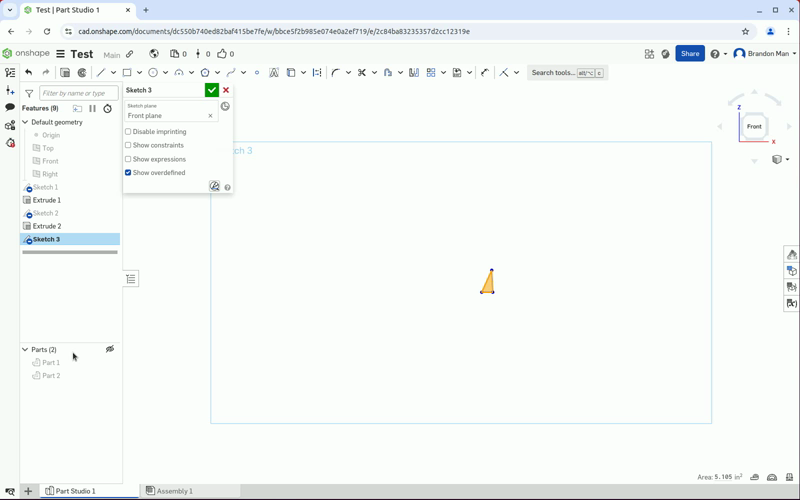
key(shift+e)
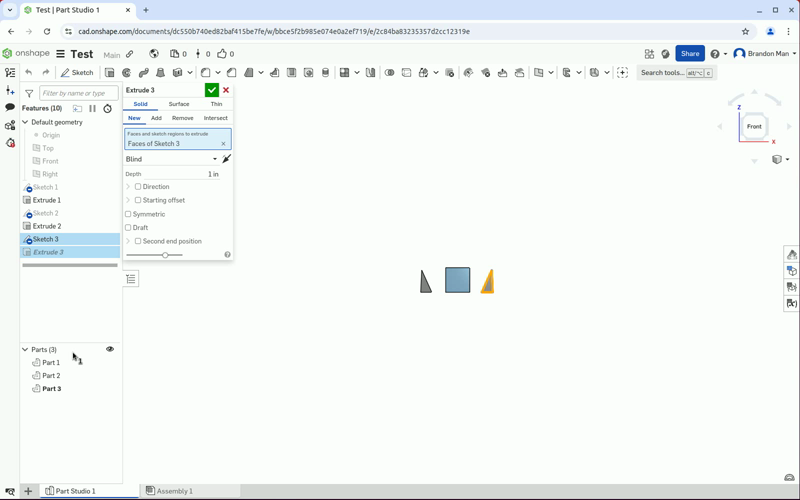
mouse_move(143, 106)
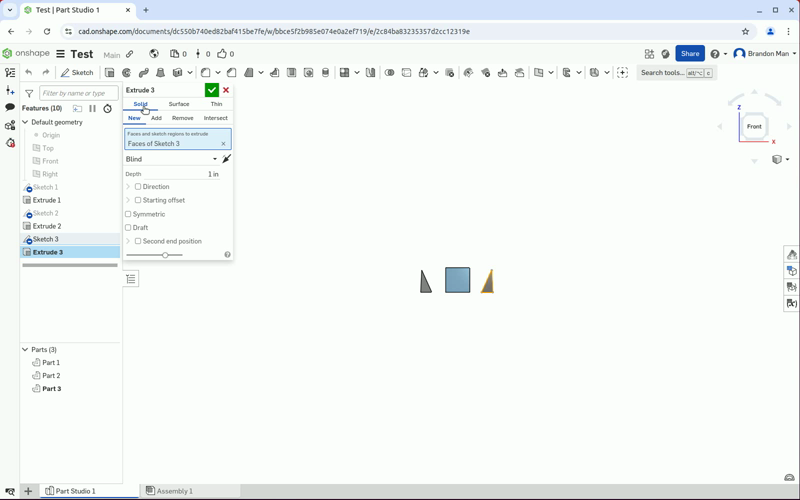
click(143, 106)
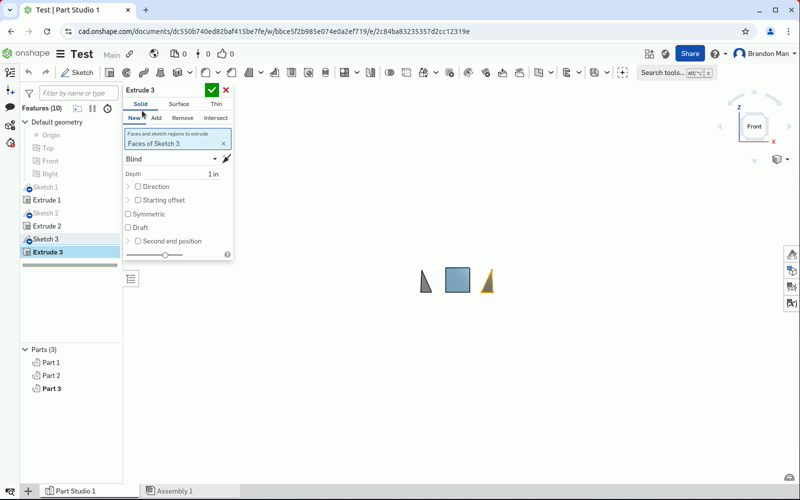
mouse_move(137, 120)
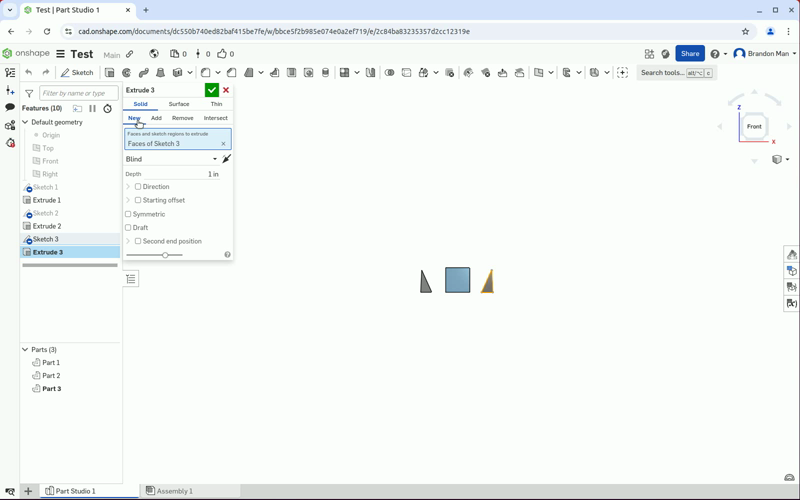
click(137, 120)
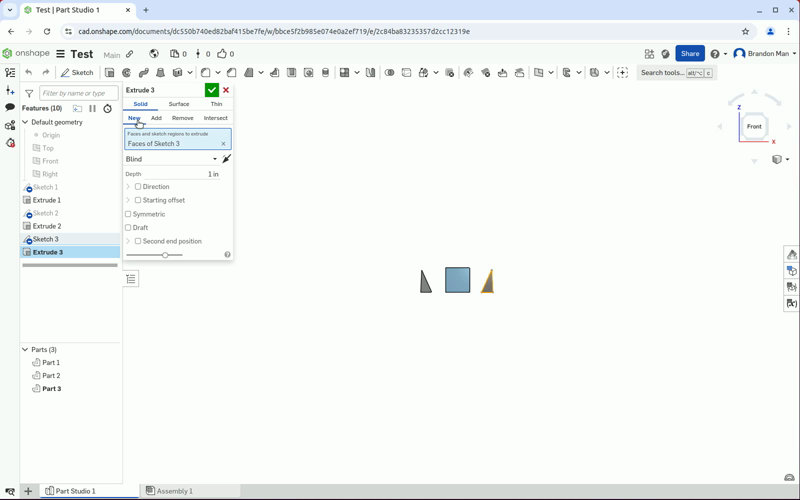
key(tab, 4)
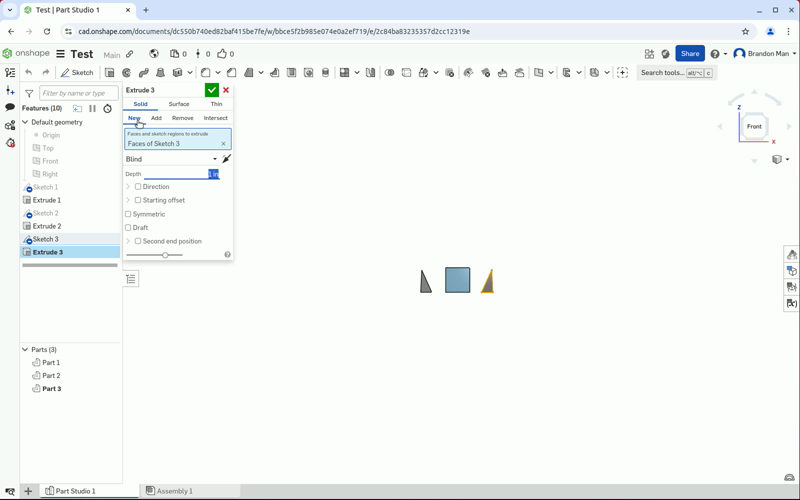
text(0.241)
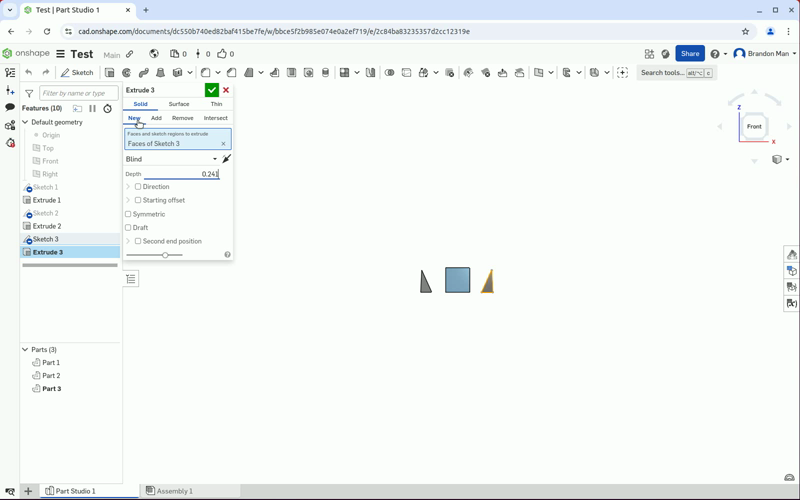
key(enter)
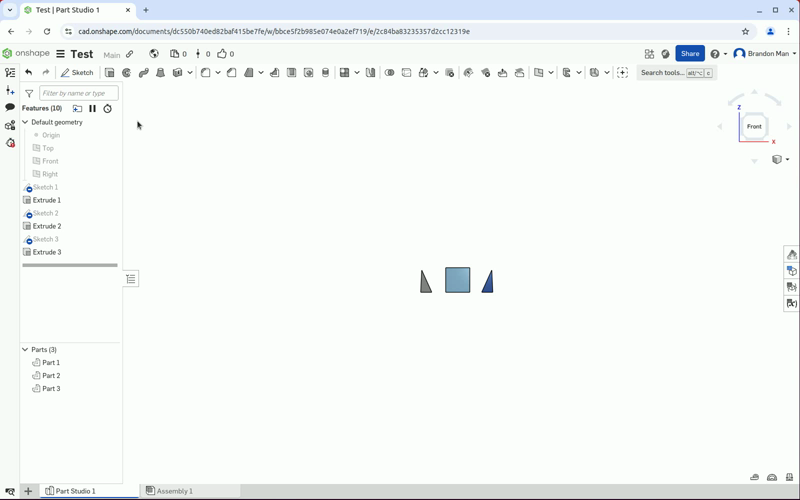
key(shift+h)
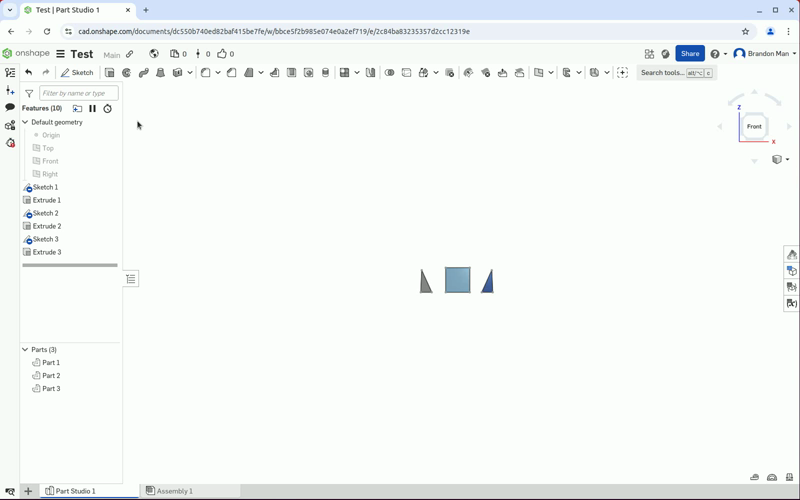
key(shift+h)
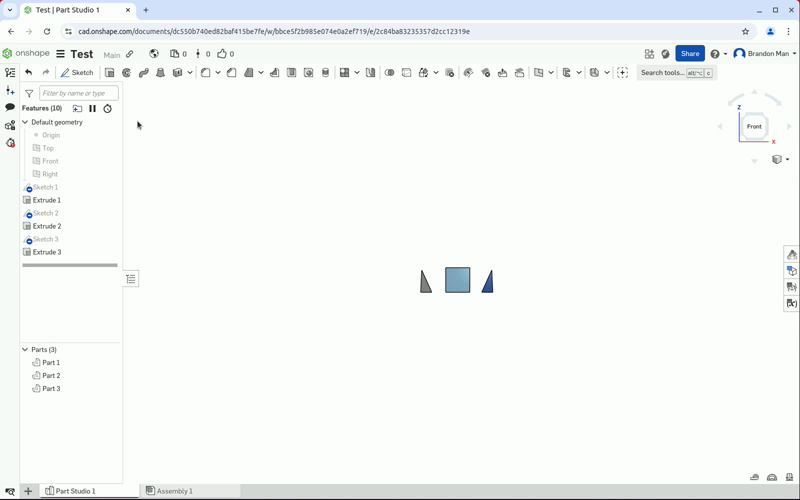
mouse_move(73, 189)
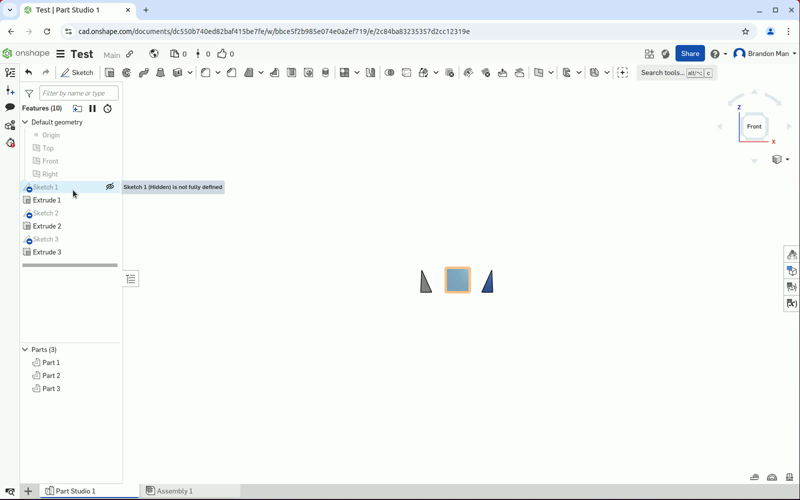
click(73, 189)
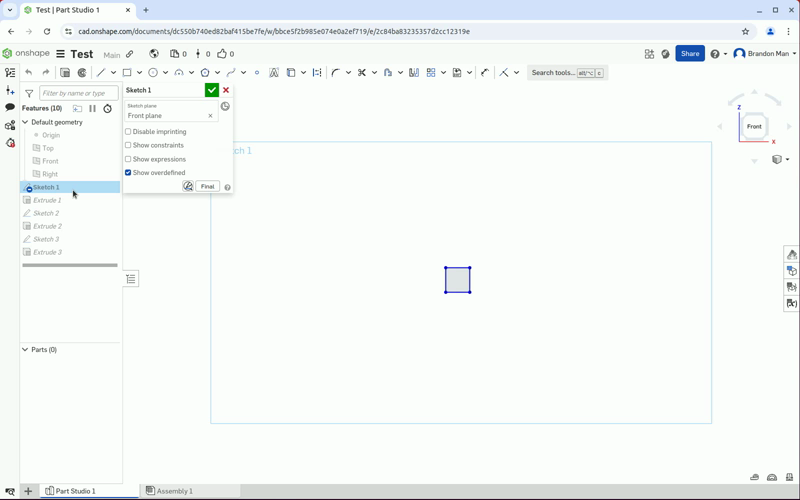
mouse_move(229, 92)
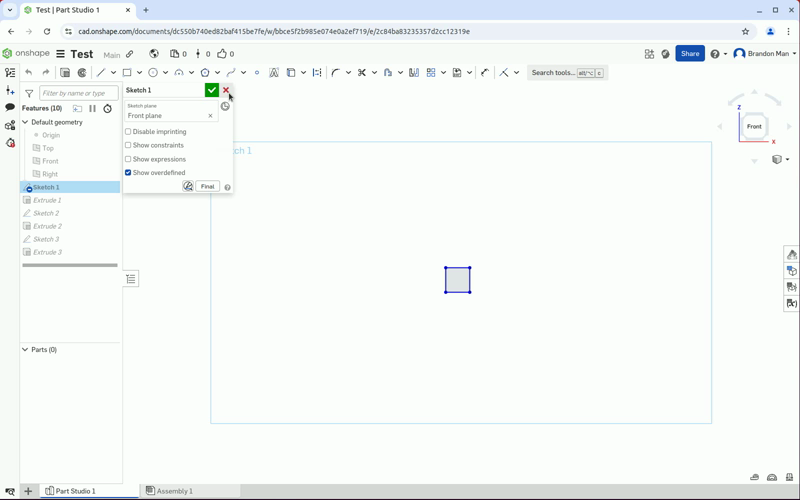
click(229, 92)
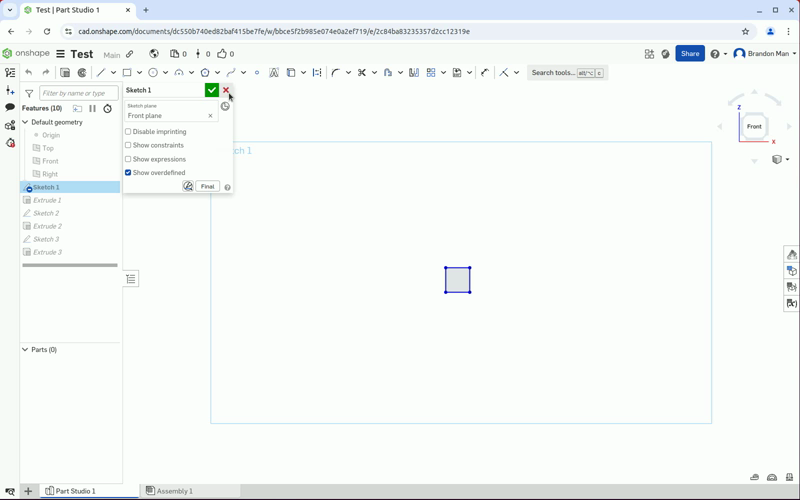
key(shift+s)
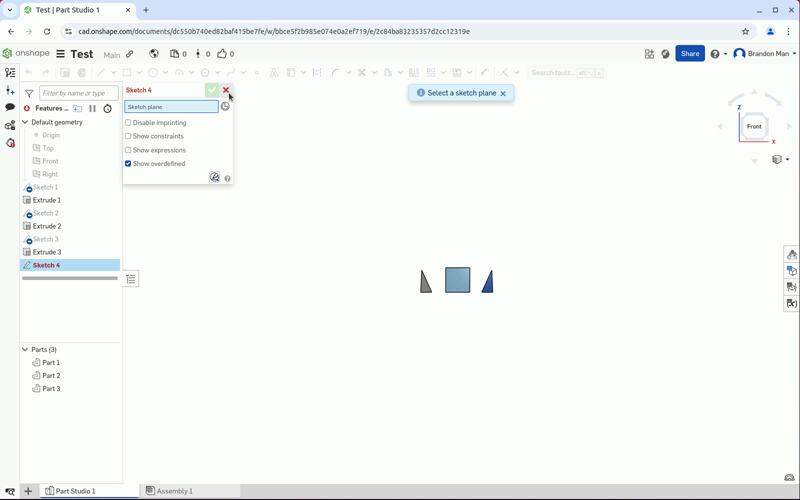
mouse_move(73, 163)
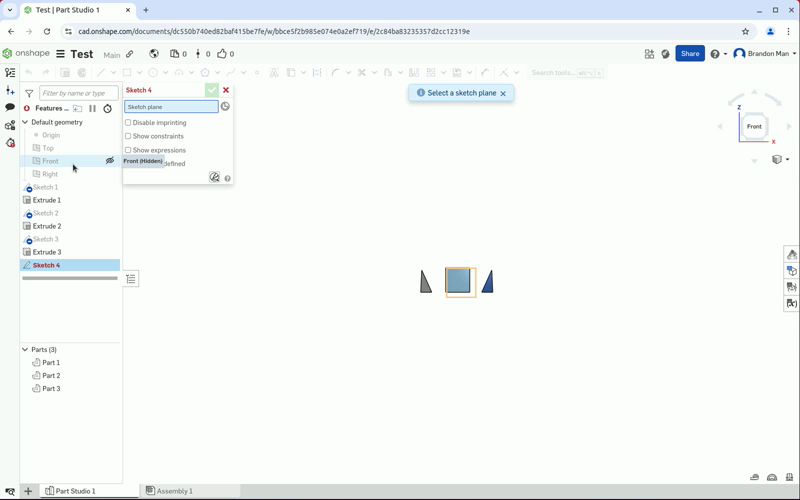
click(73, 163)
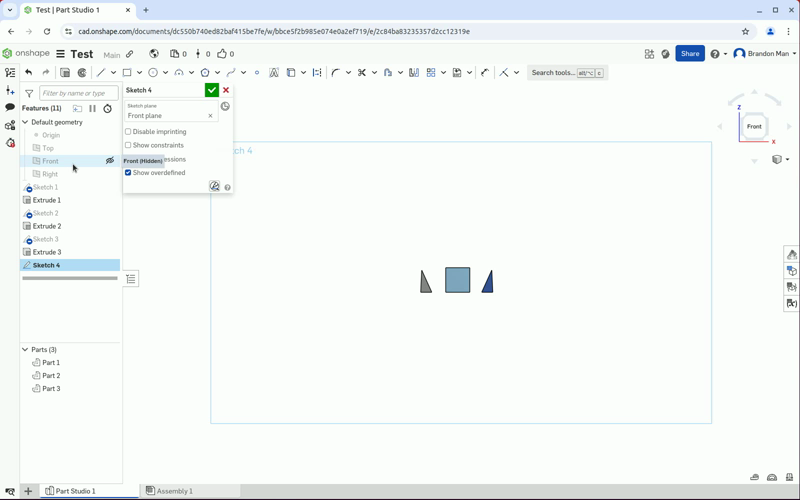
mouse_move(73, 352)
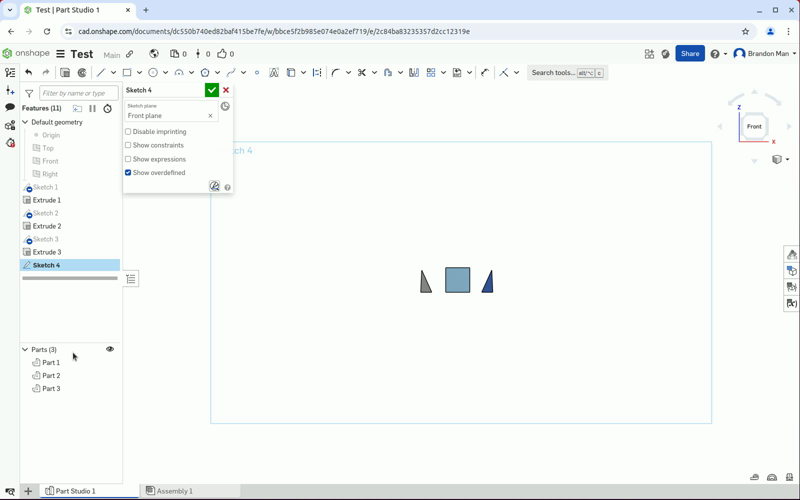
key(y)
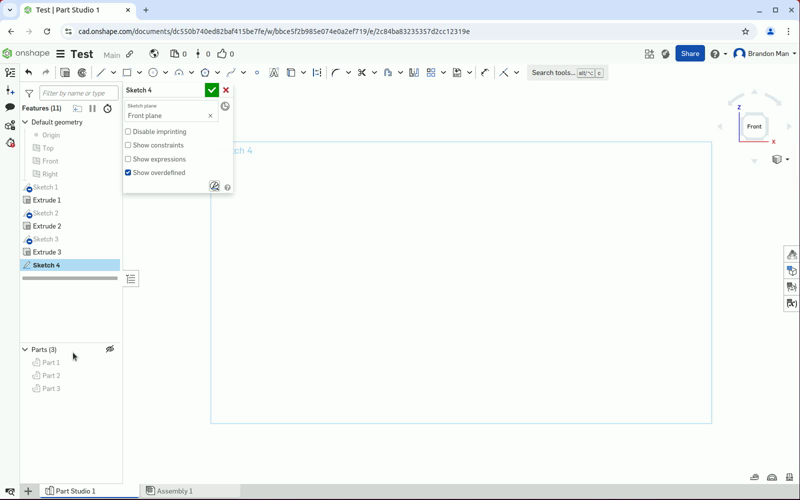
key(l)
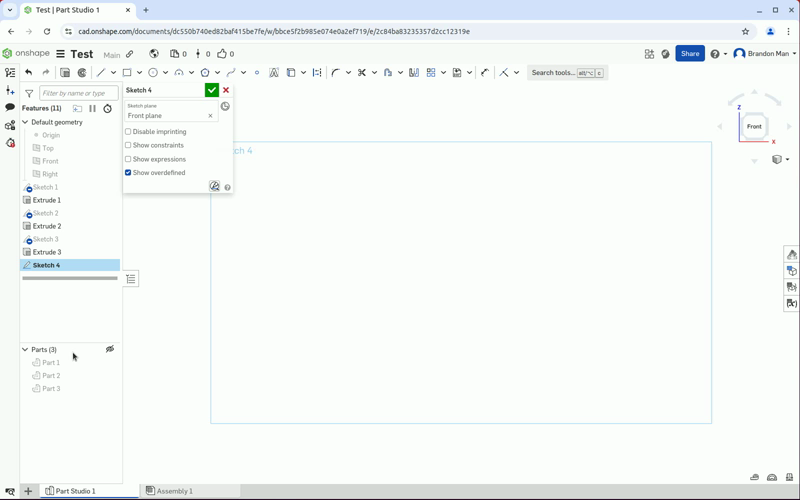
key_down(shift)
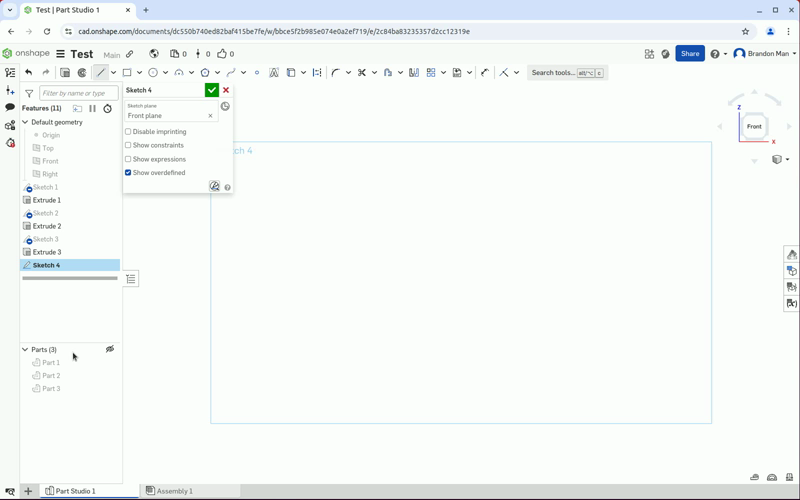
mouse_move(443, 240)
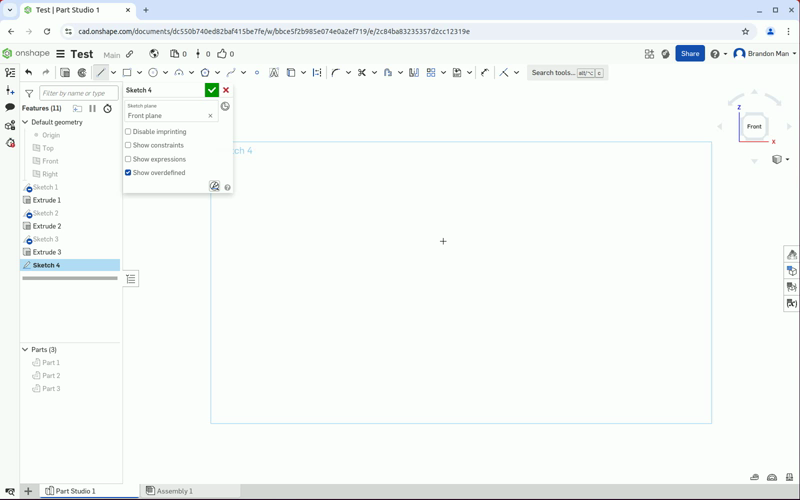
click(443, 240)
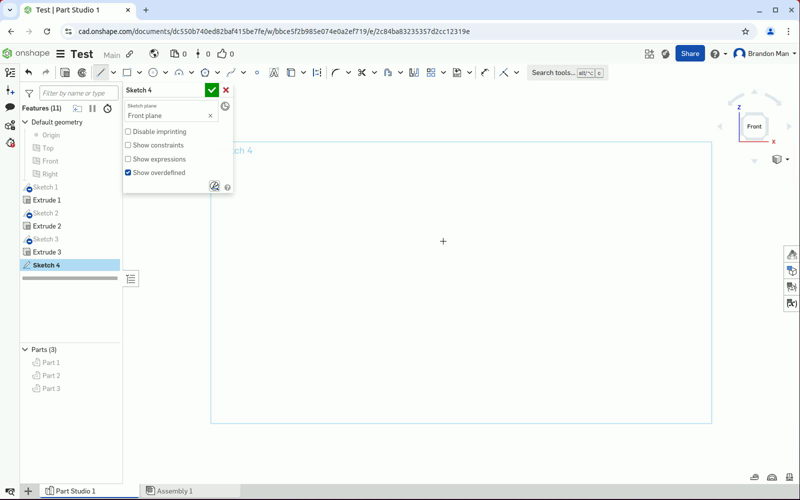
key_up(shift)
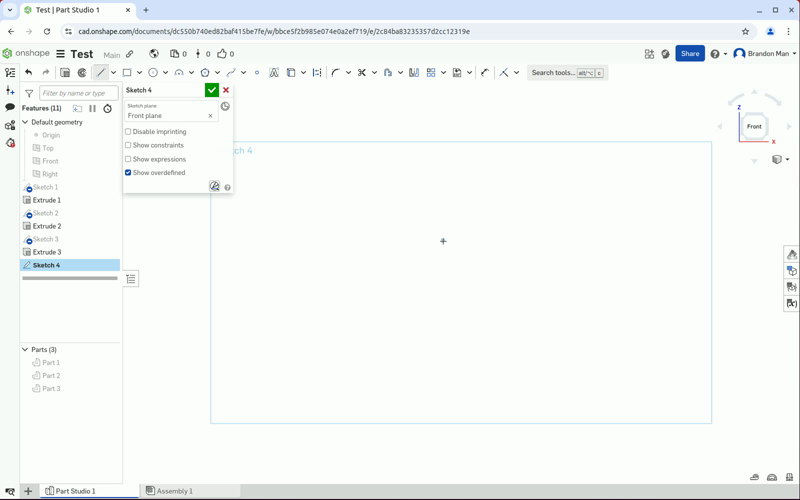
key_down(shift)
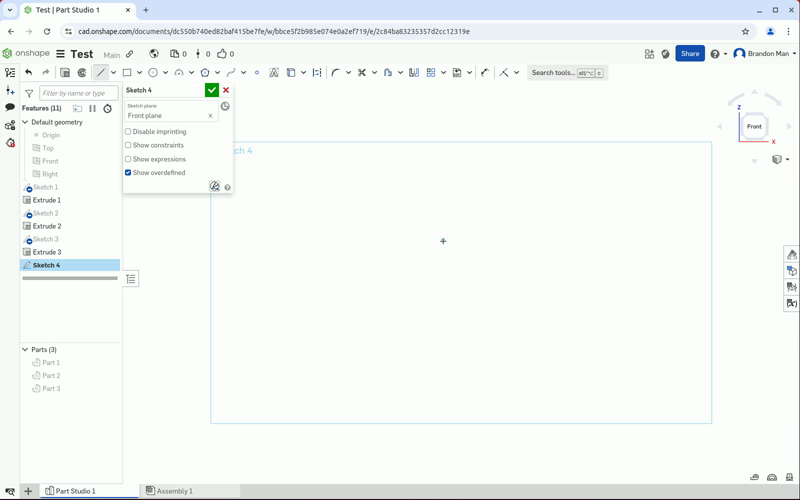
mouse_move(473, 240)
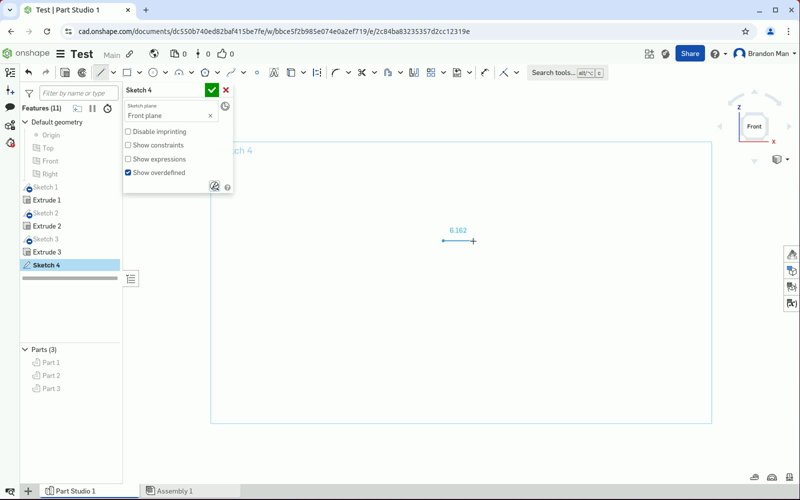
mouse_move(474, 240)
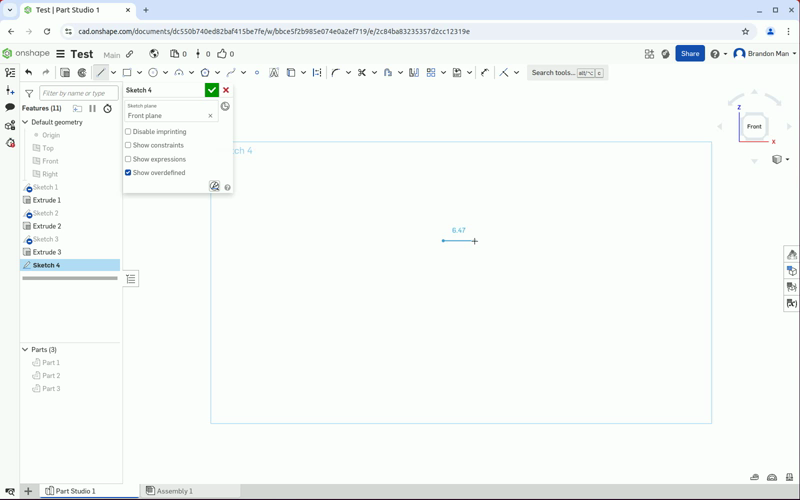
click(474, 240)
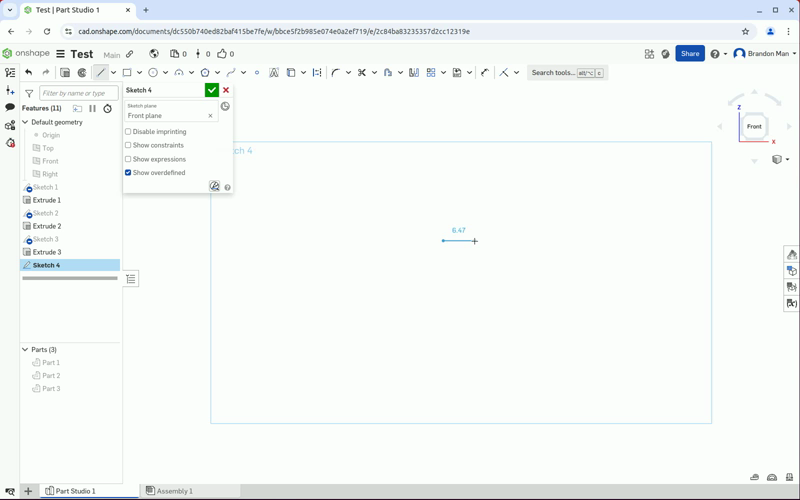
key_up(shift)
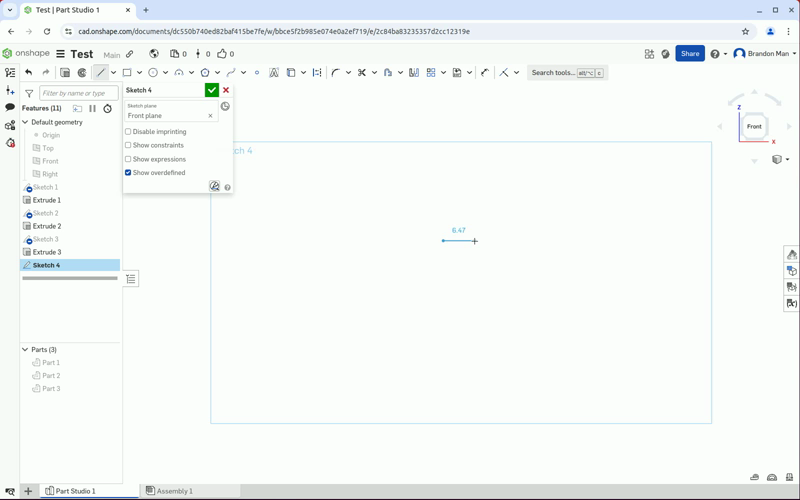
key_down(shift)
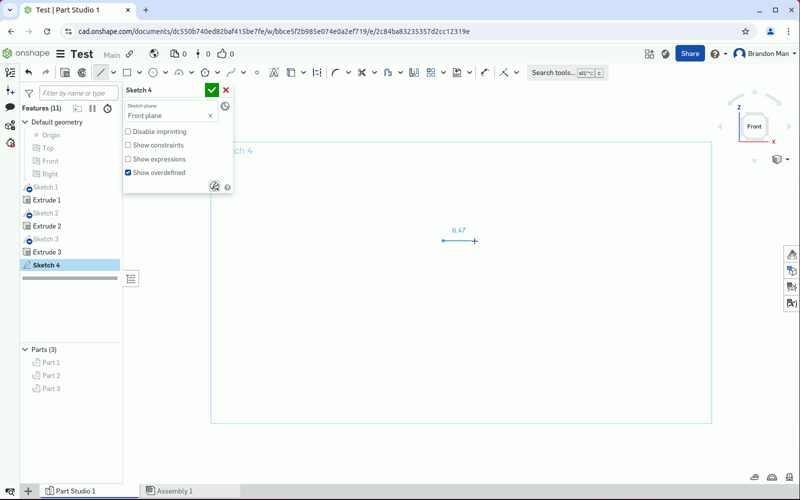
mouse_move(504, 240)
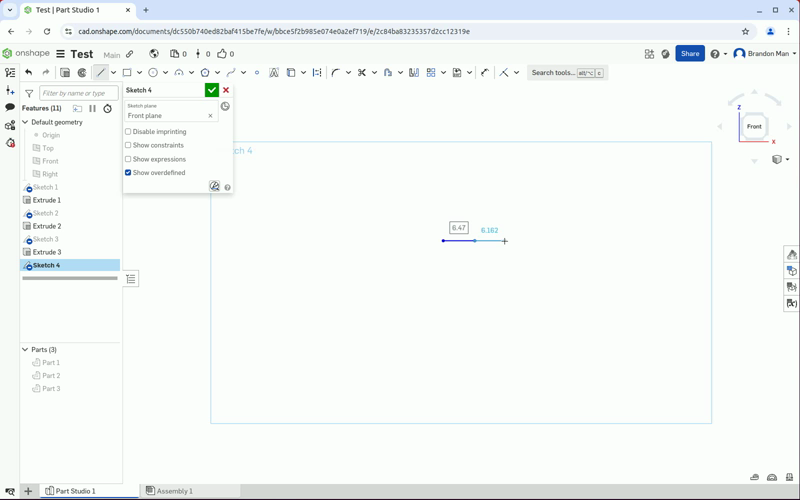
mouse_move(474, 221)
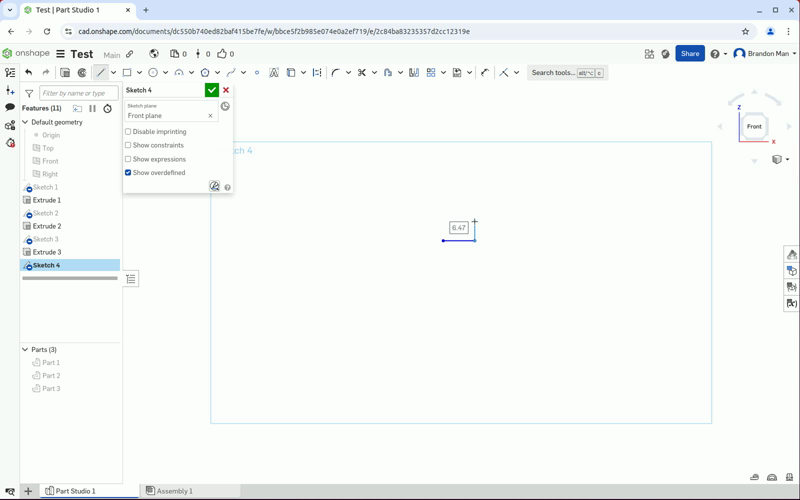
click(474, 221)
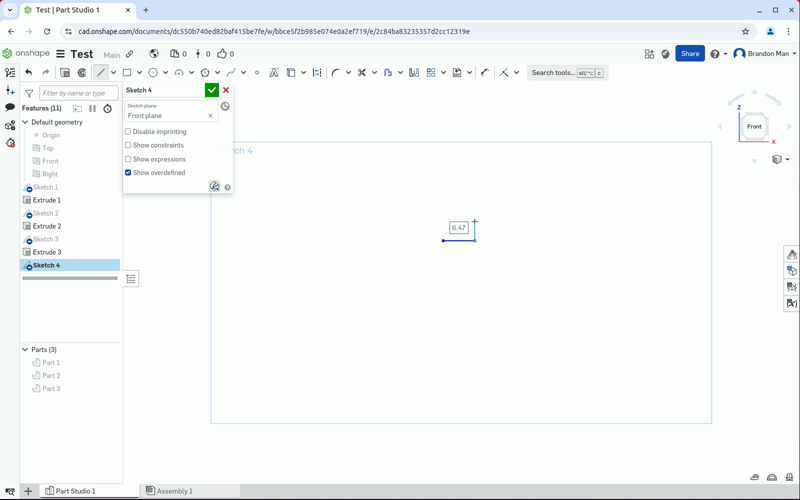
key_up(shift)
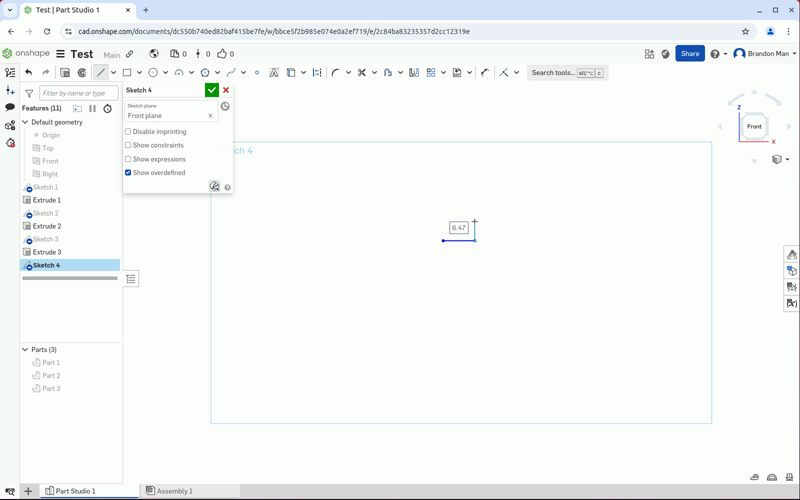
key_down(shift)
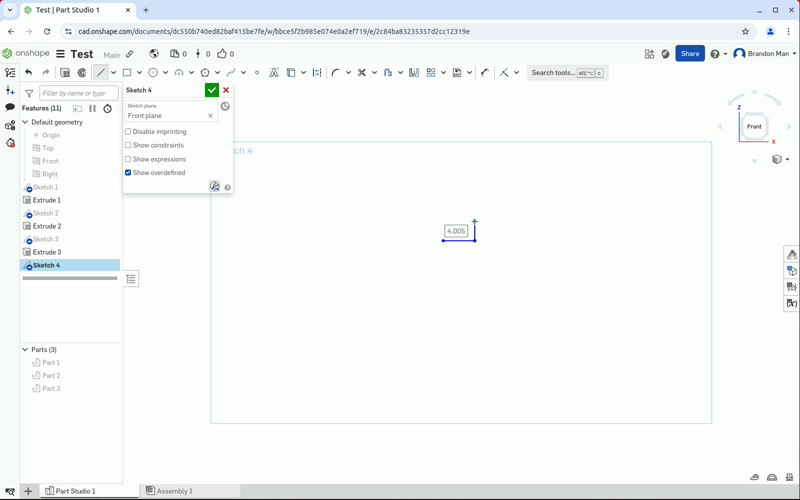
mouse_move(504, 221)
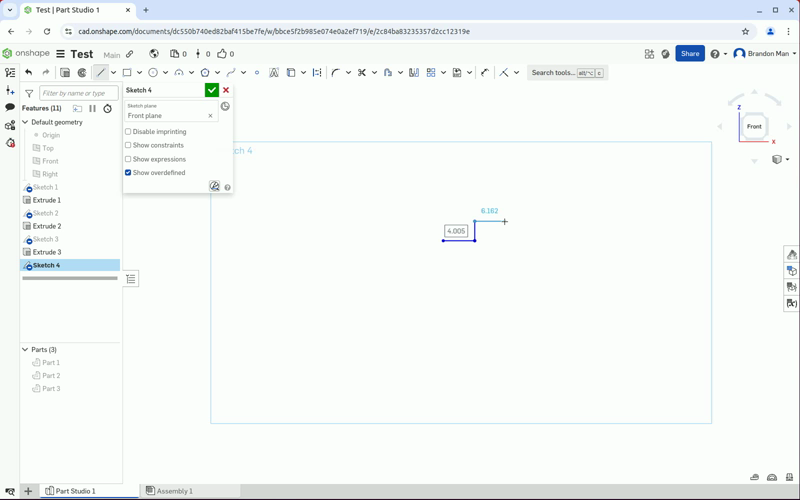
mouse_move(469, 185)
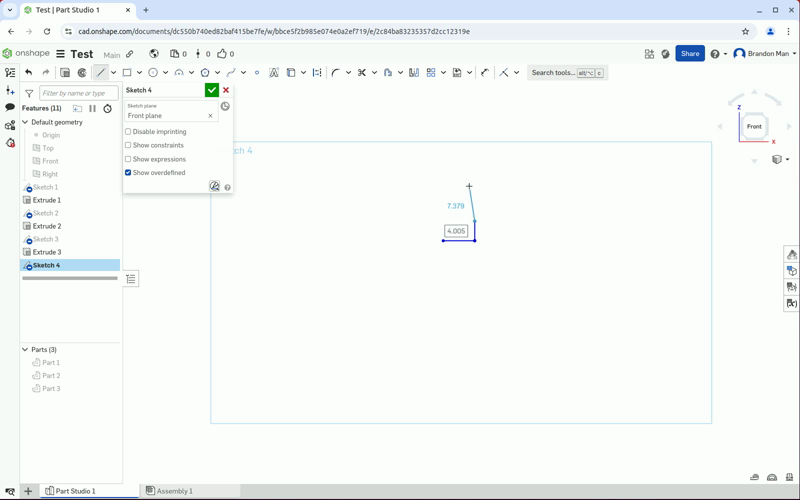
click(469, 185)
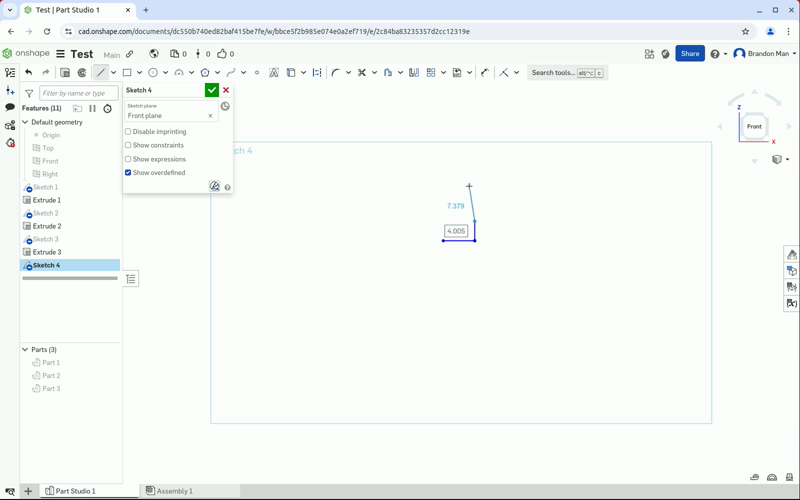
key_up(shift)
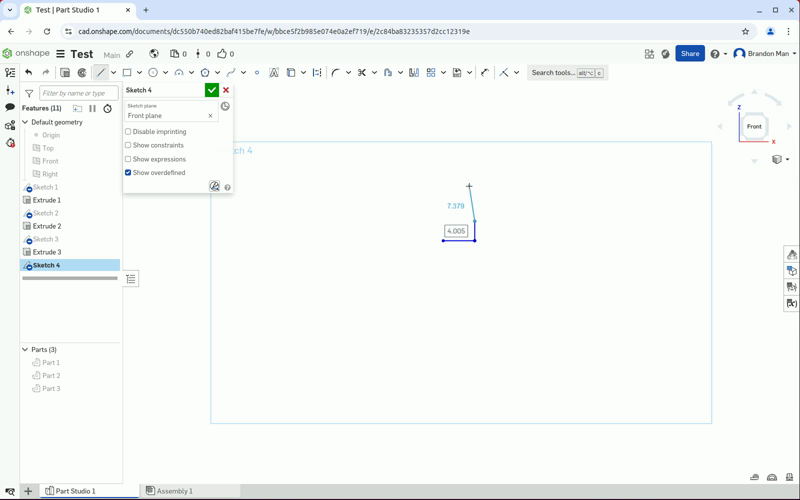
key_down(shift)
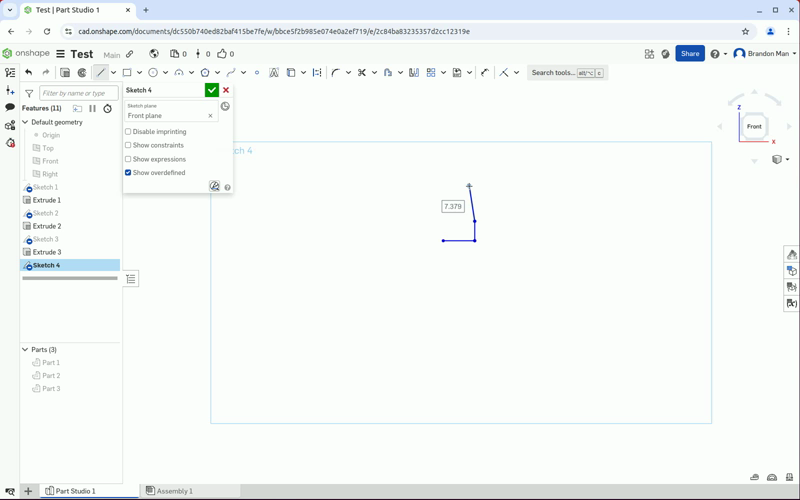
mouse_move(499, 185)
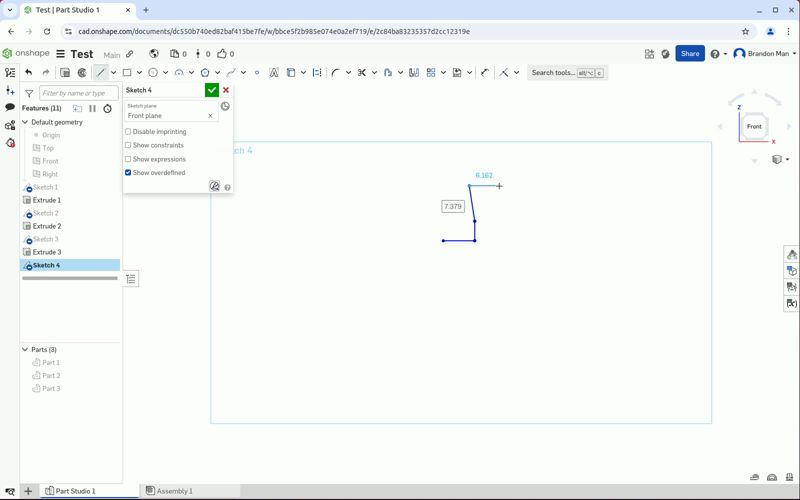
mouse_move(469, 176)
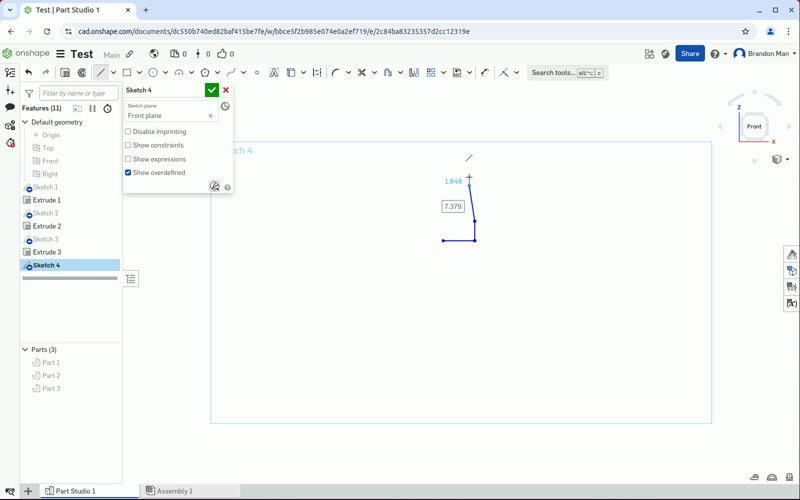
click(469, 176)
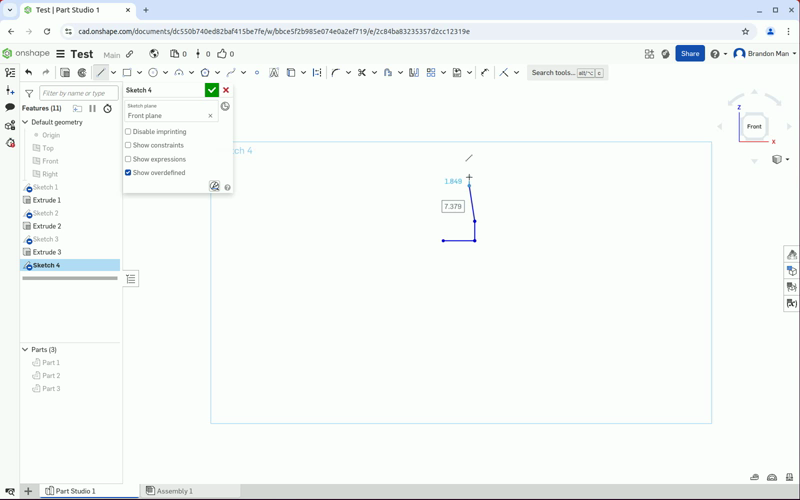
key_up(shift)
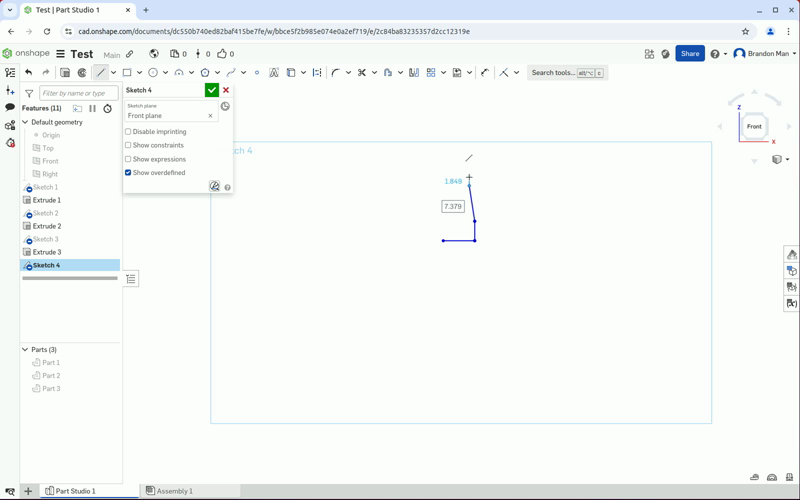
key_down(shift)
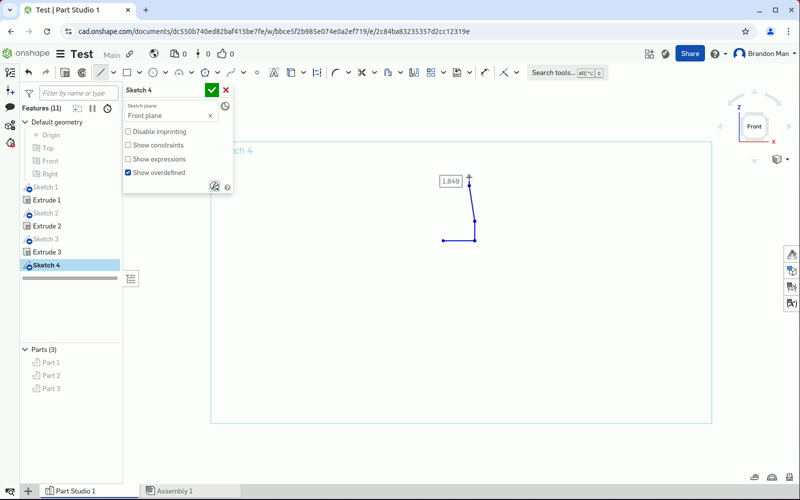
mouse_move(499, 176)
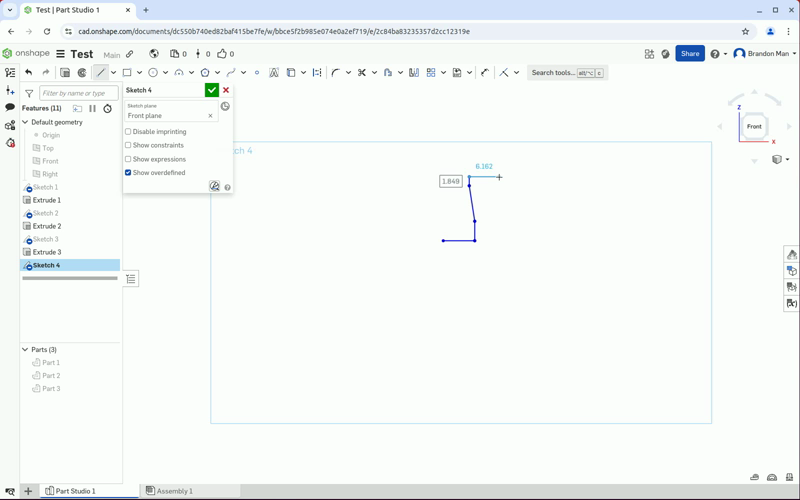
mouse_move(458, 170)
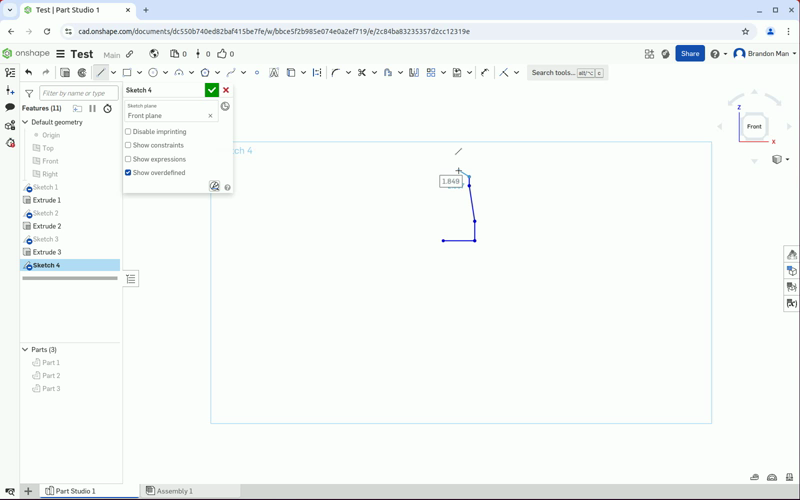
click(458, 170)
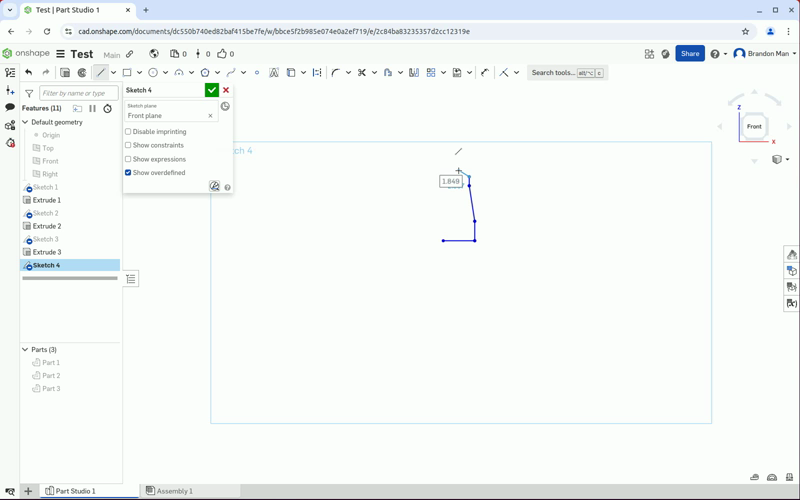
key_up(shift)
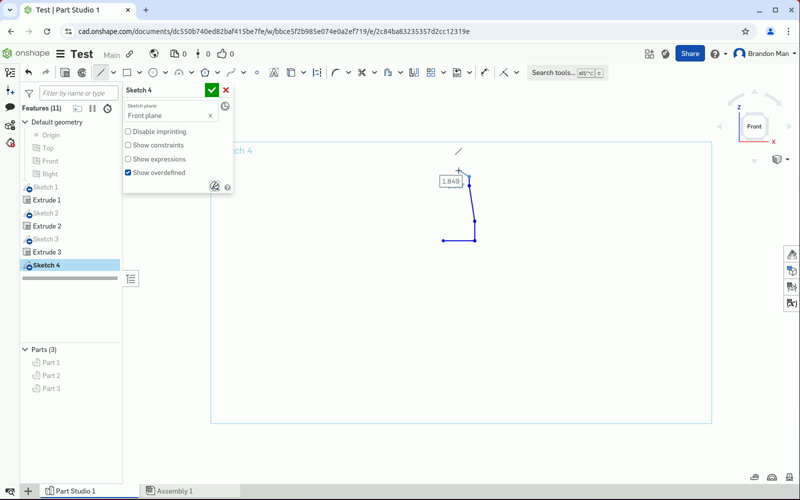
key_down(shift)
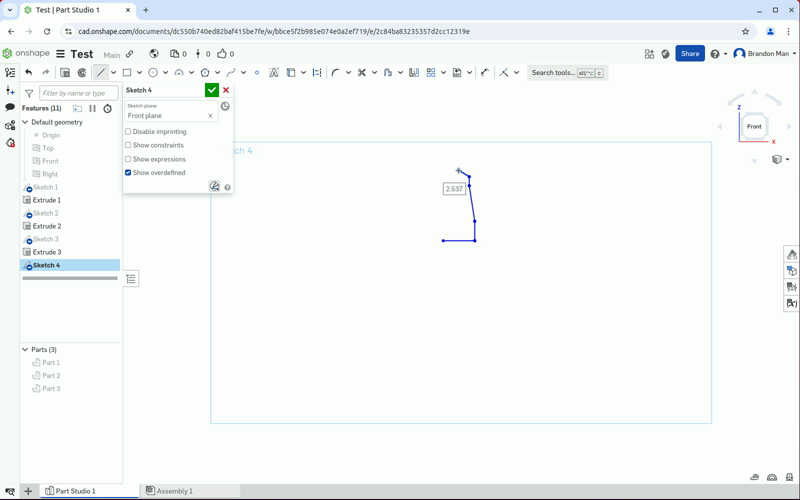
mouse_move(489, 170)
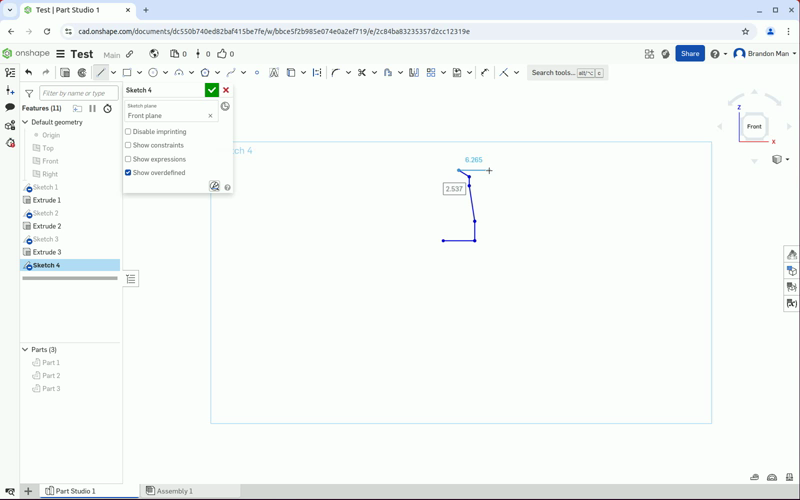
mouse_move(448, 176)
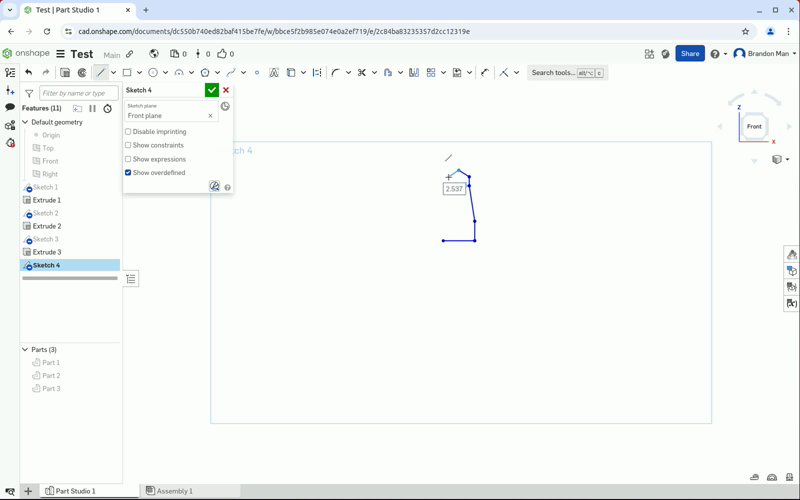
click(448, 176)
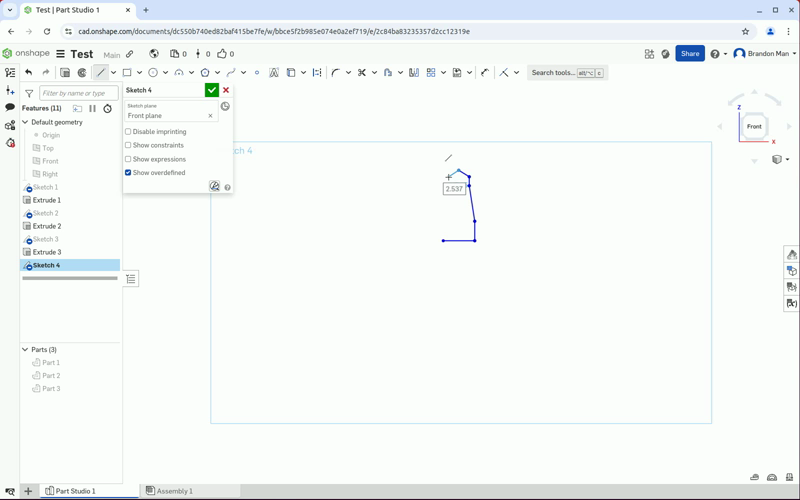
key_up(shift)
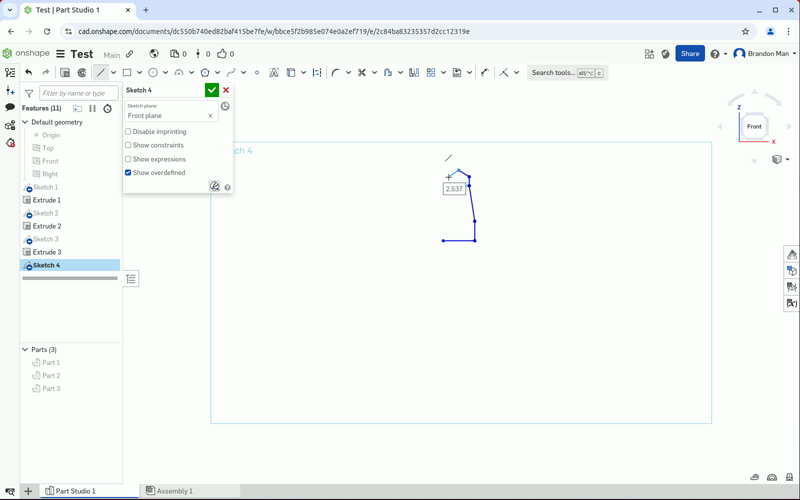
key_down(shift)
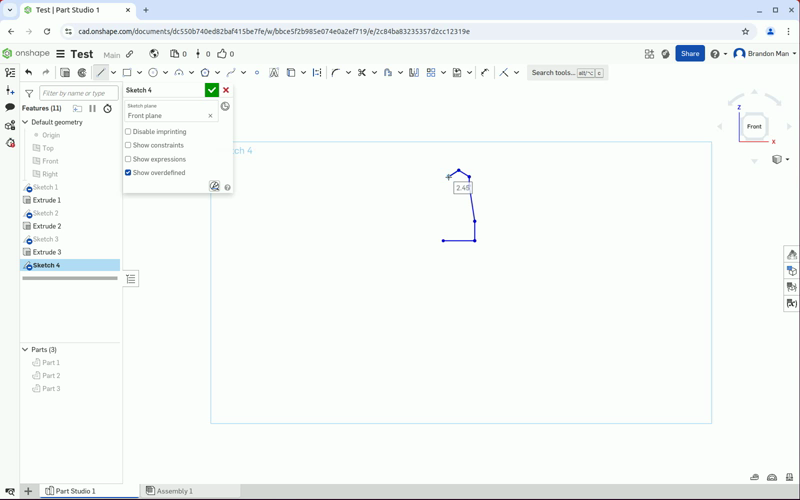
mouse_move(478, 176)
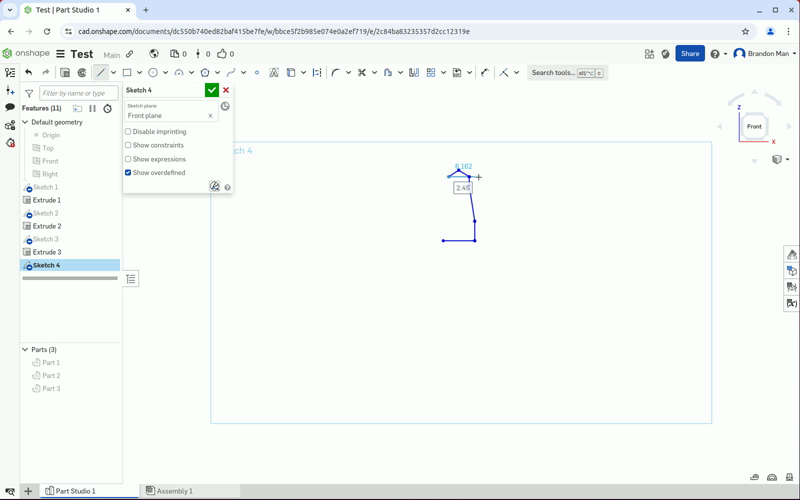
mouse_move(448, 185)
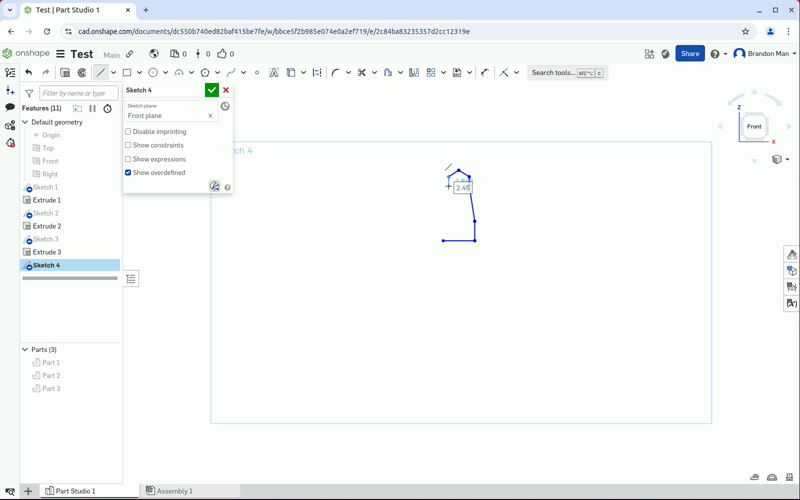
click(448, 185)
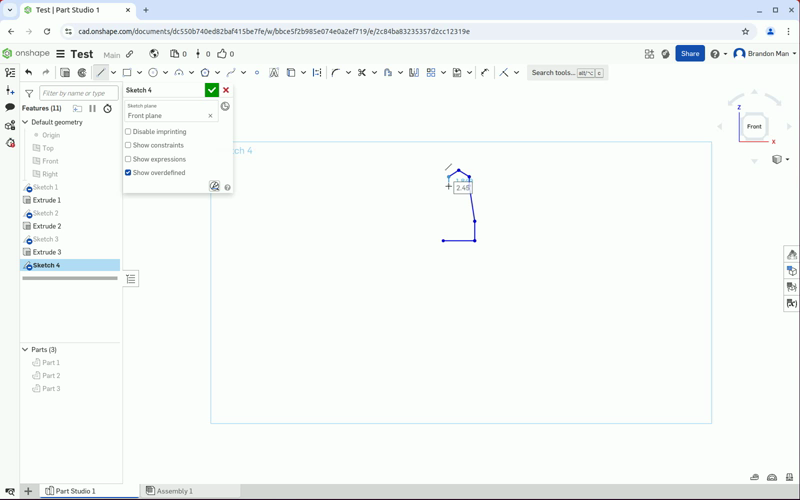
key_up(shift)
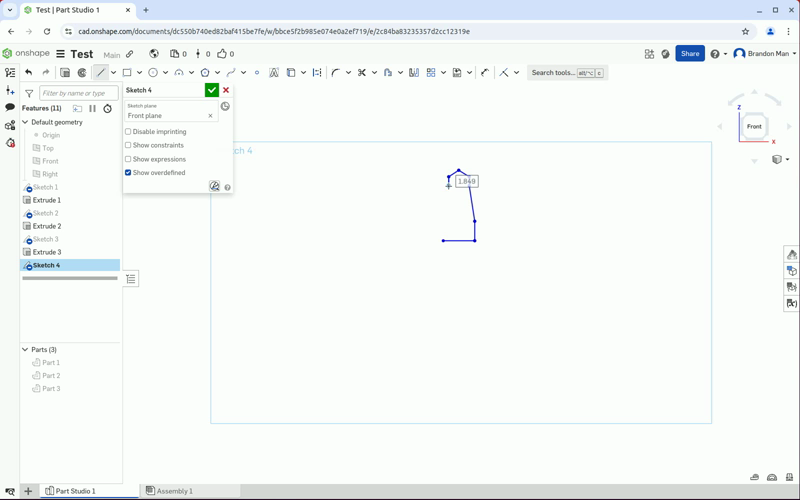
key_down(shift)
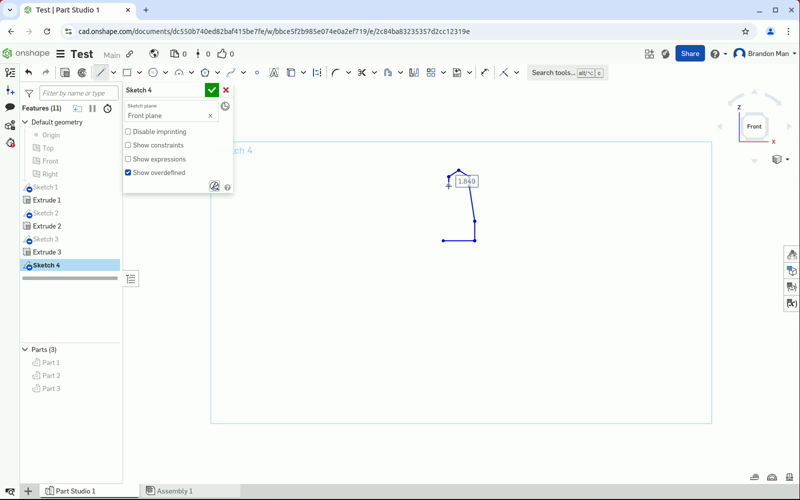
mouse_move(478, 185)
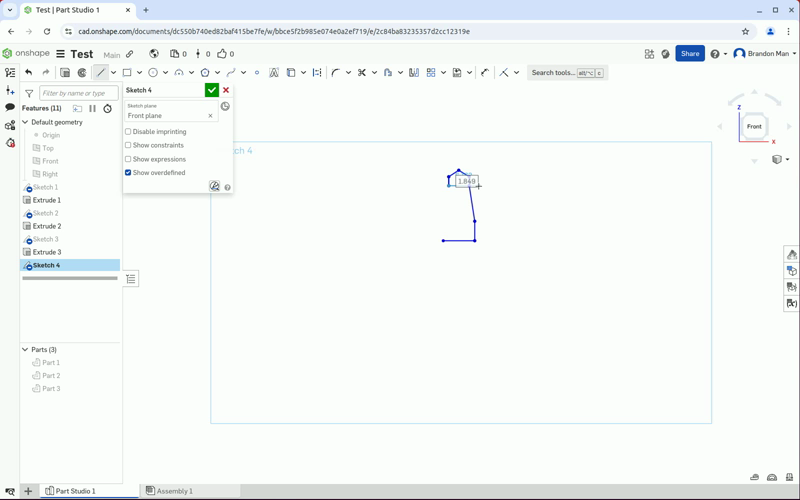
mouse_move(443, 221)
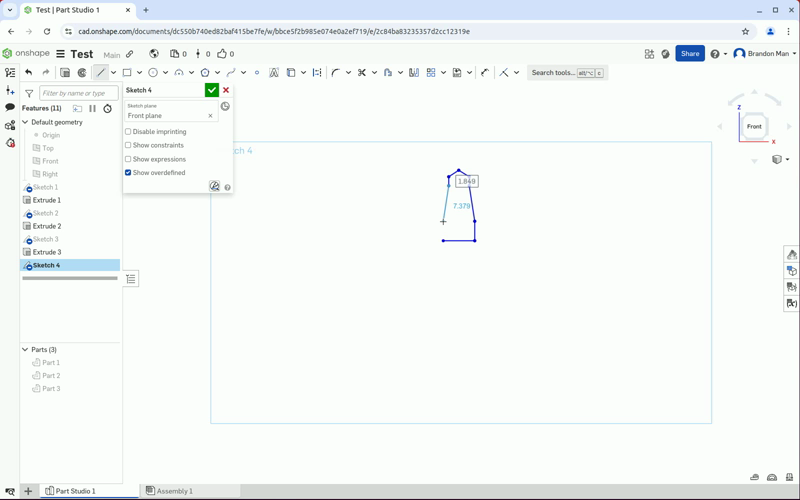
click(443, 221)
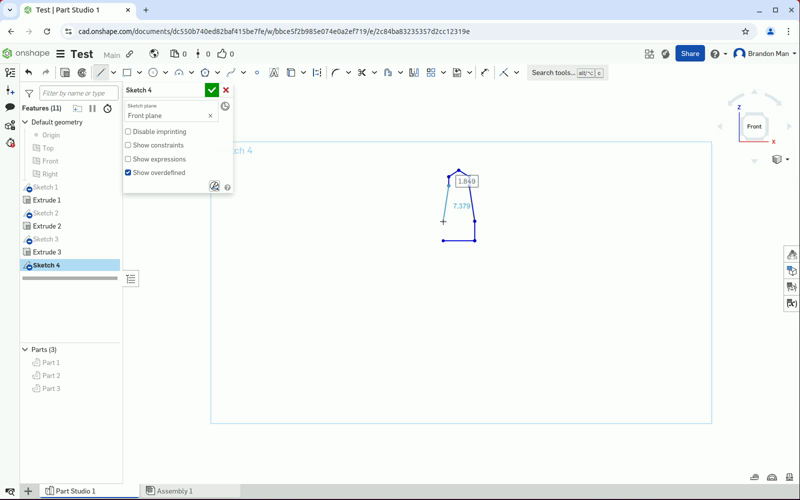
key_up(shift)
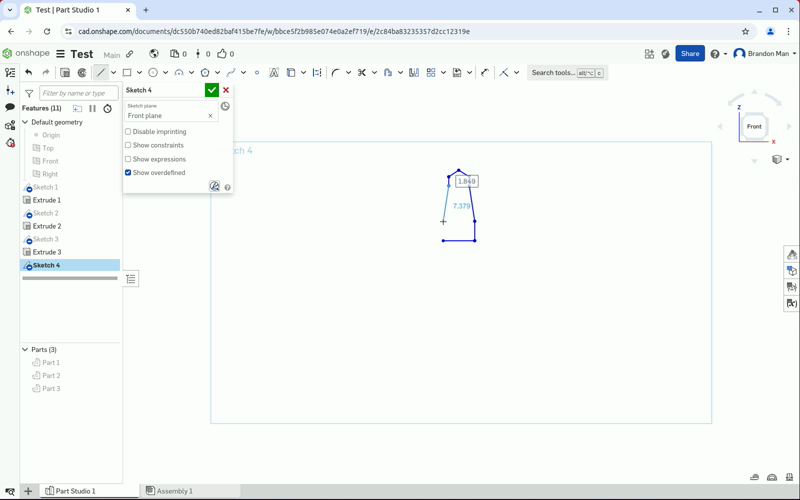
mouse_move(473, 221)
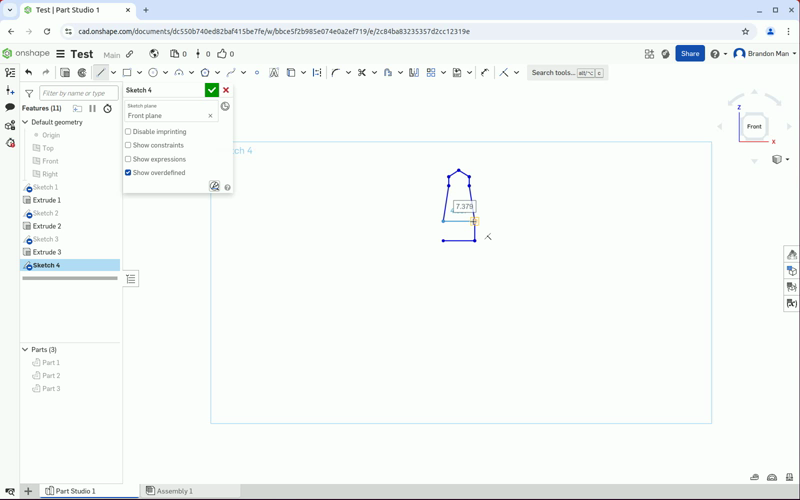
key_down(shift)
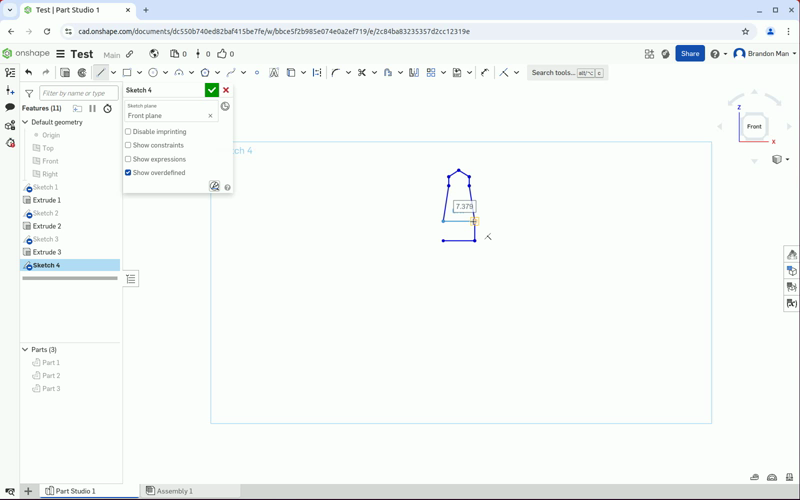
mouse_move(443, 240)
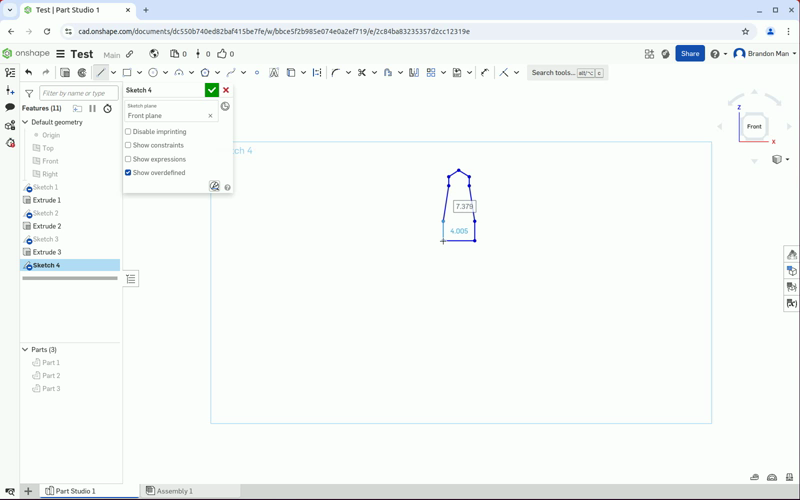
key_up(shift)
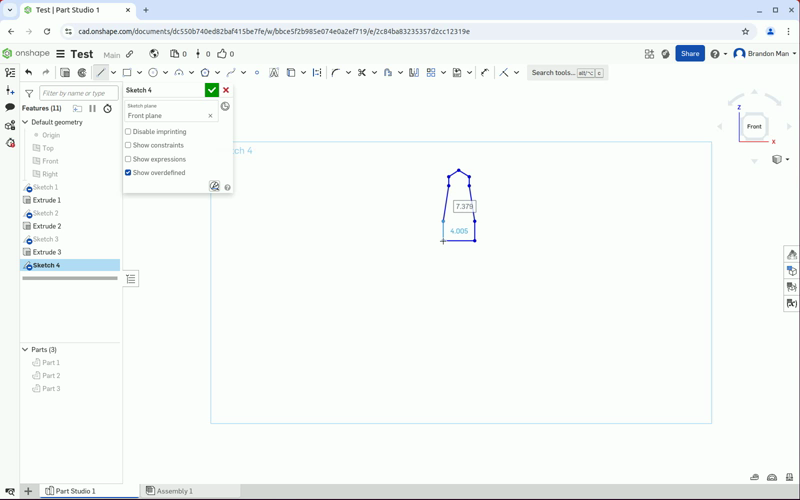
click(443, 240)
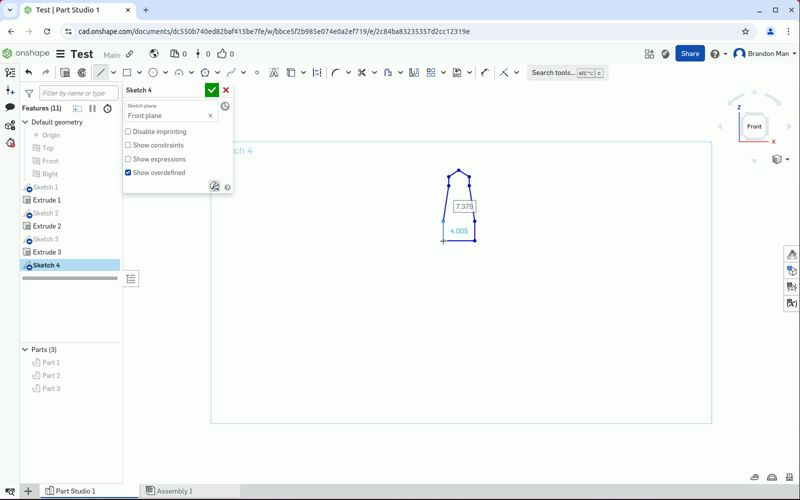
key(esc)
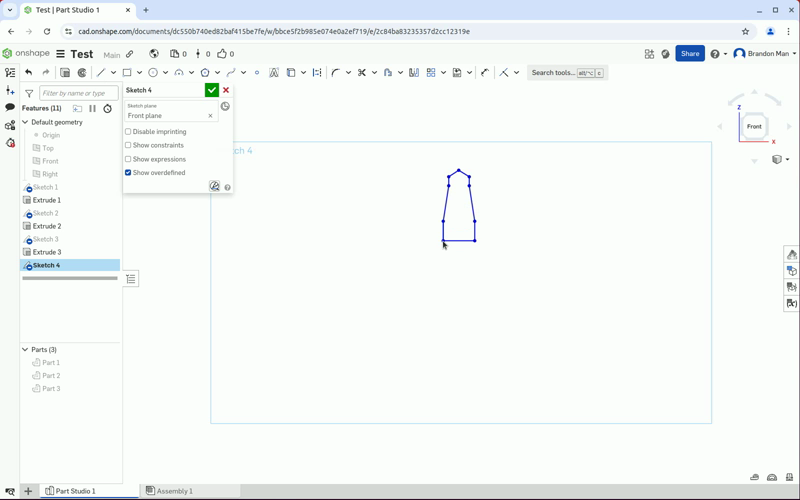
mouse_move(469, 210)
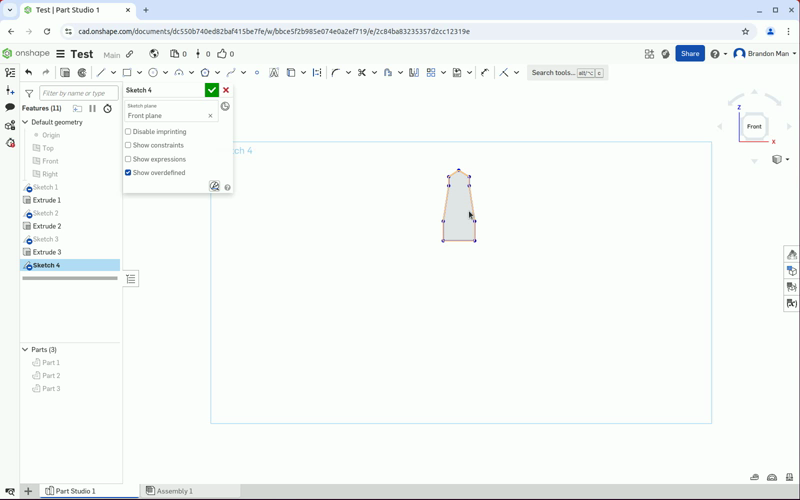
scroll(6)
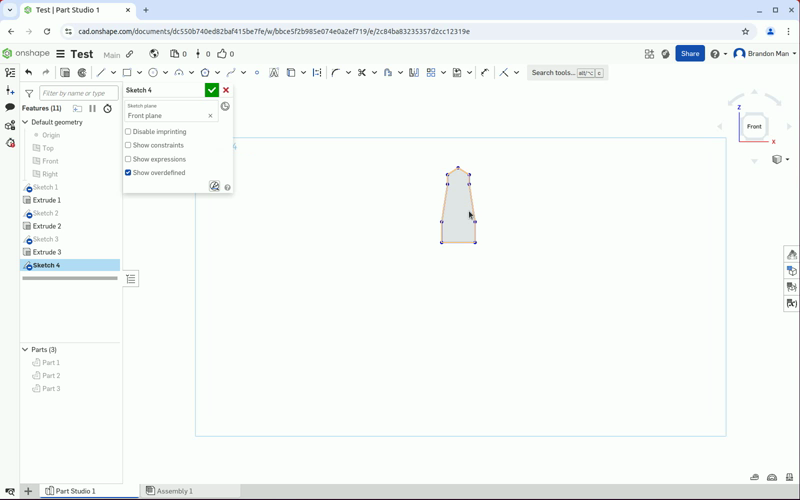
scroll(6)
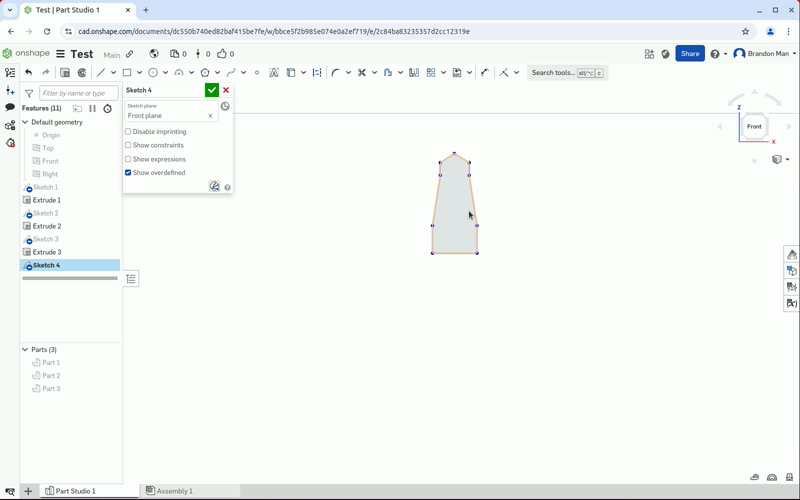
scroll(6)
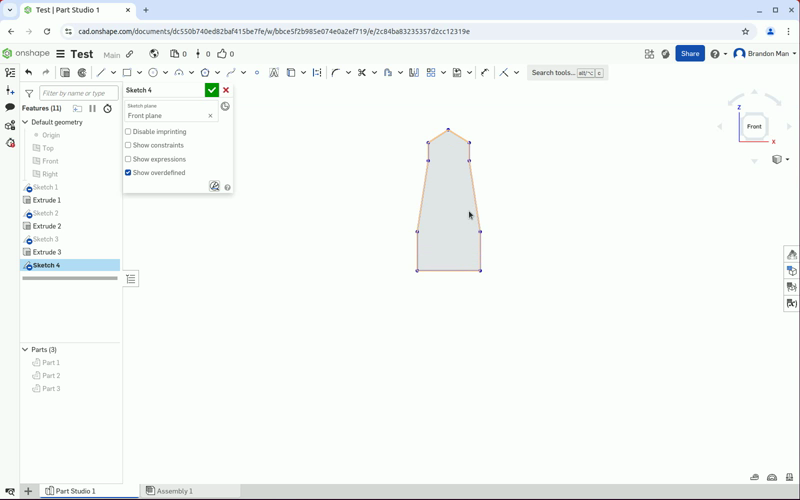
scroll(6)
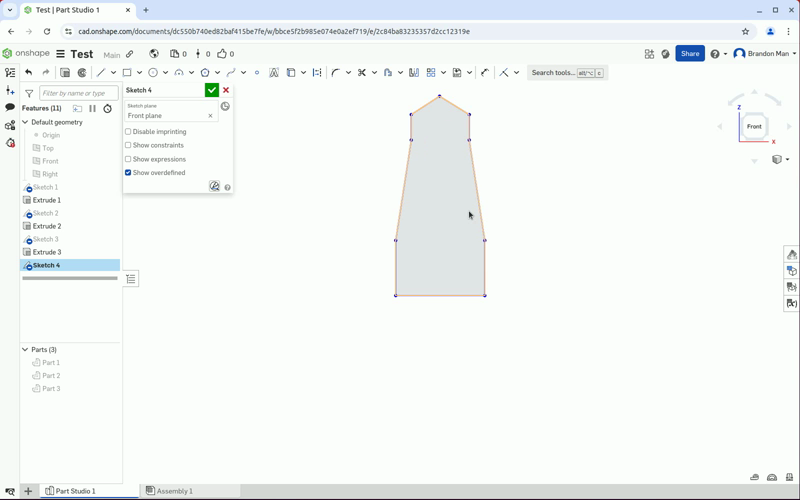
scroll(6)
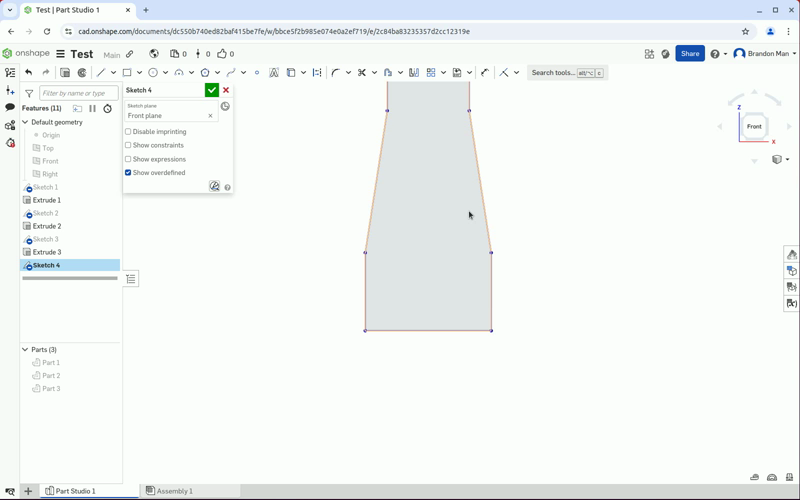
scroll(6)
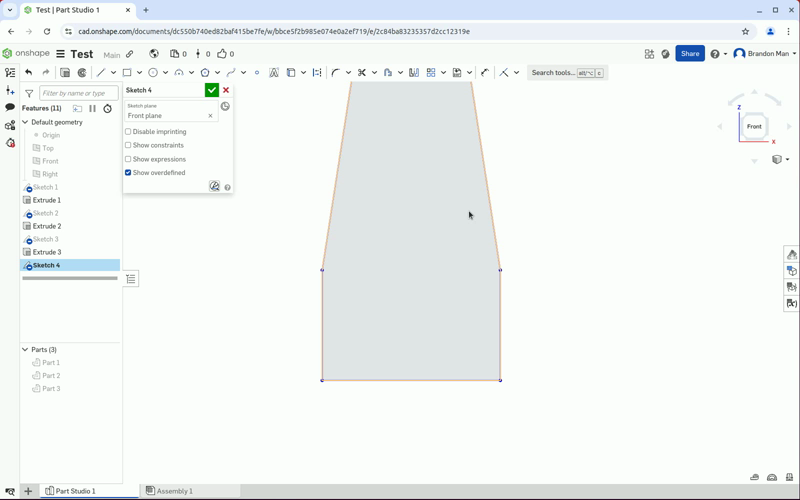
scroll(6)
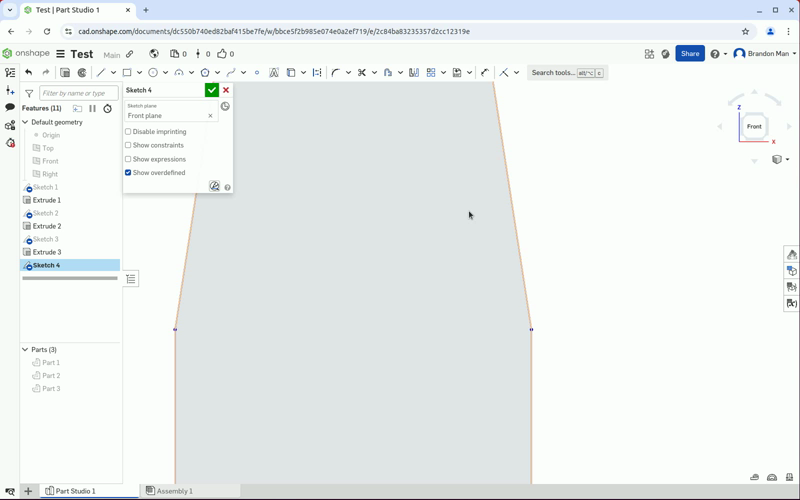
click(469, 210)
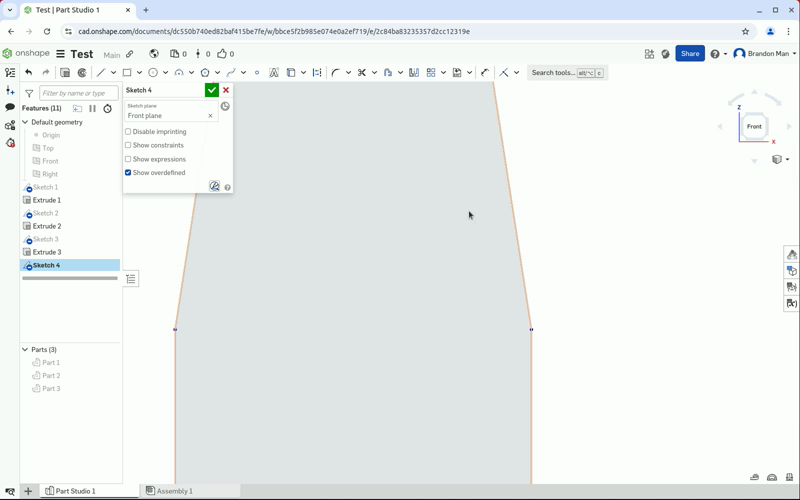
scroll(-6)
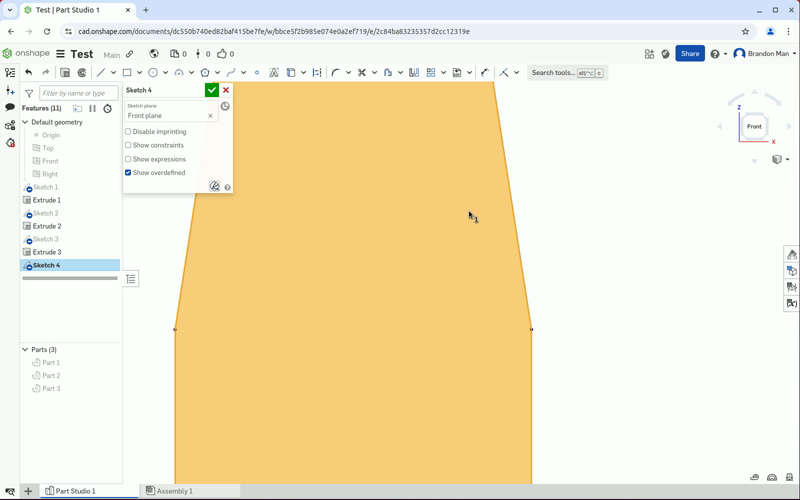
scroll(-6)
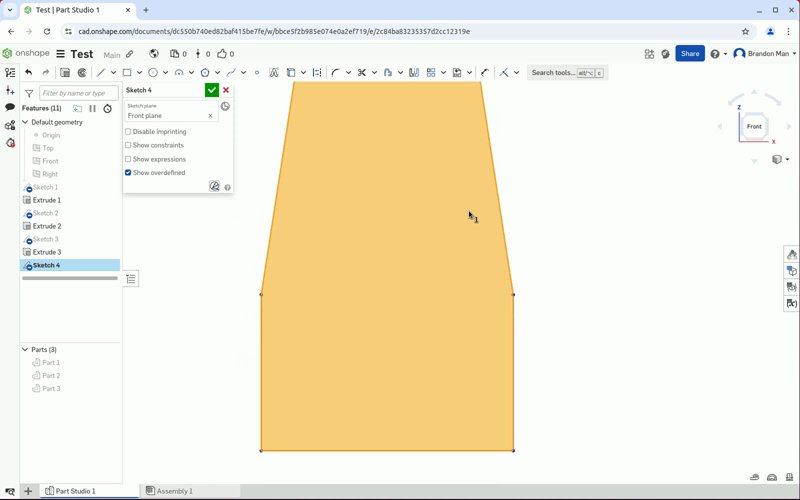
scroll(-6)
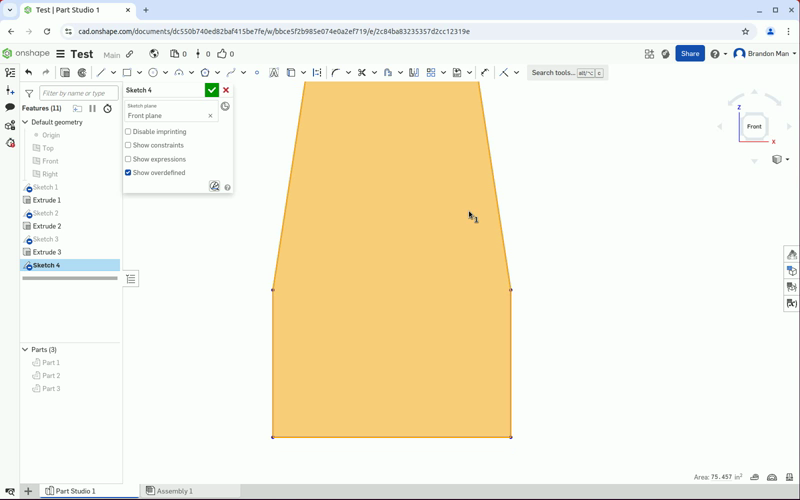
scroll(-6)
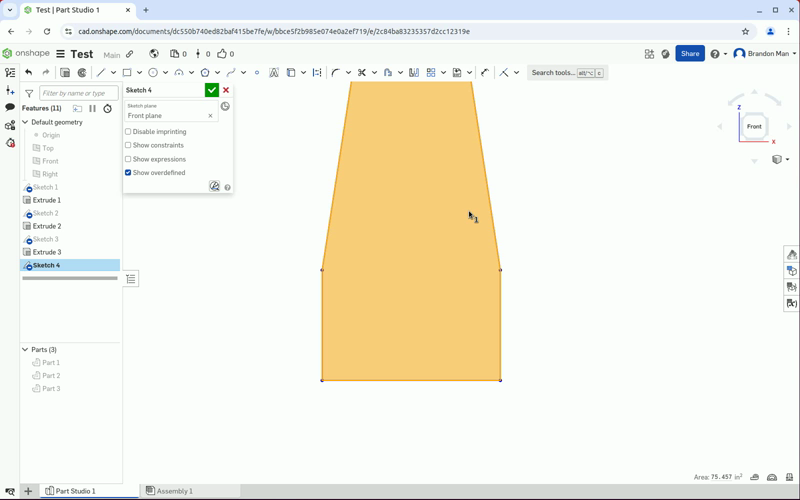
scroll(-6)
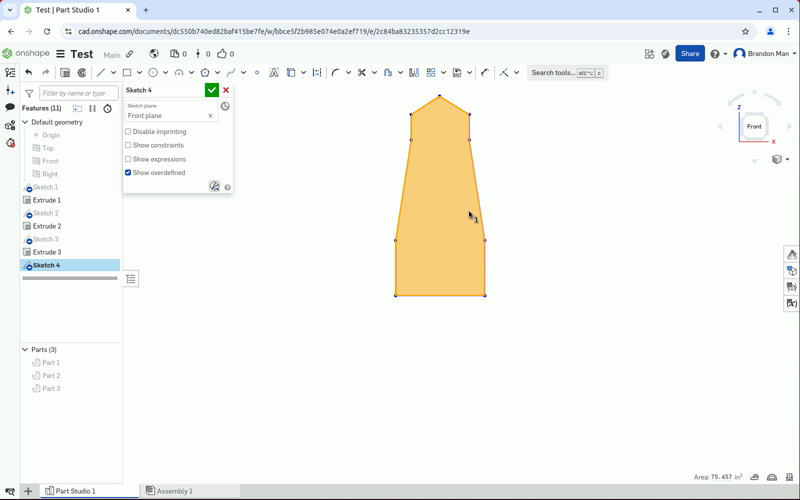
scroll(-6)
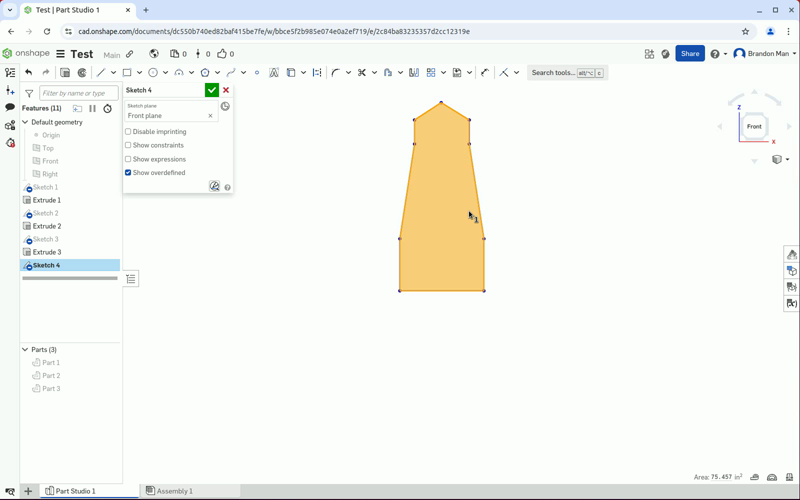
scroll(-6)
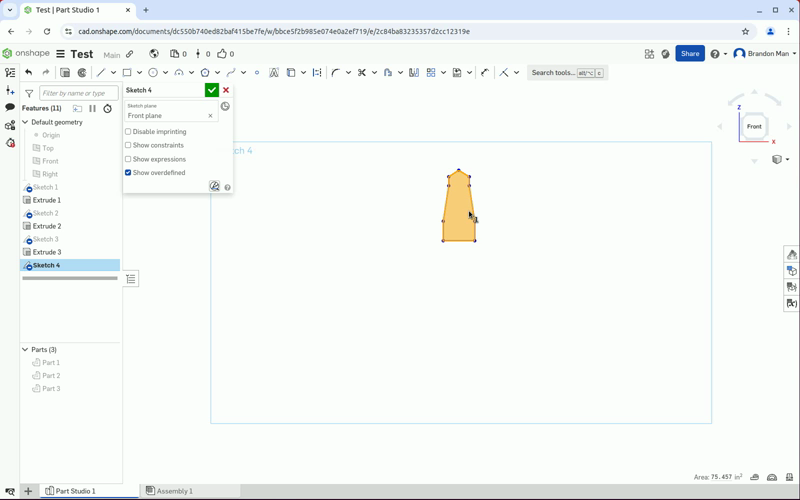
mouse_move(73, 352)
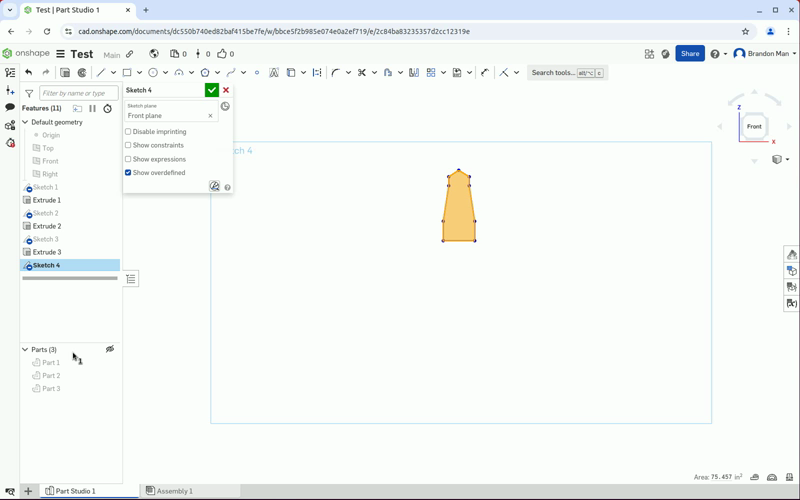
key(shift+y)
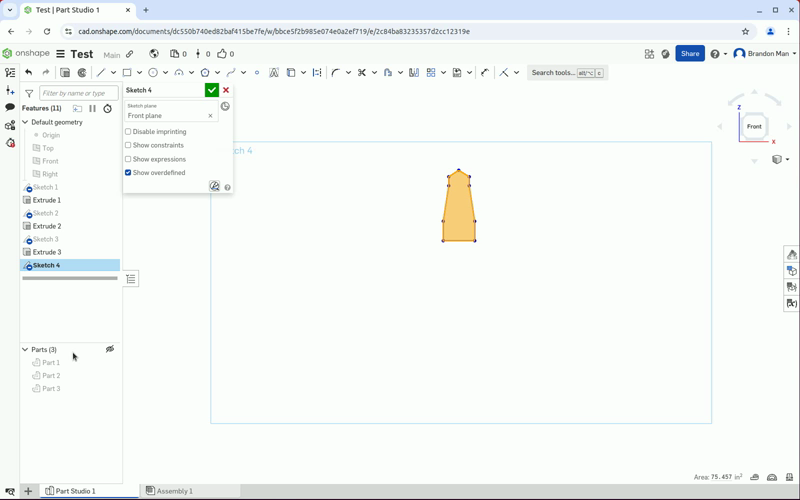
key(shift+e)
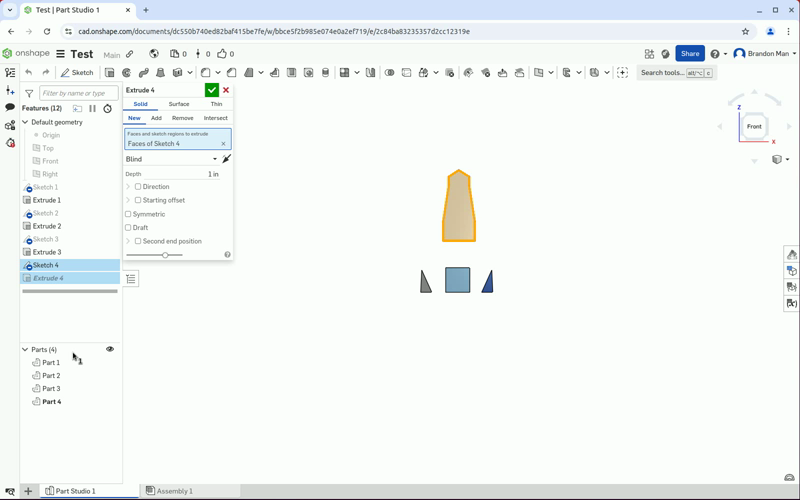
mouse_move(143, 106)
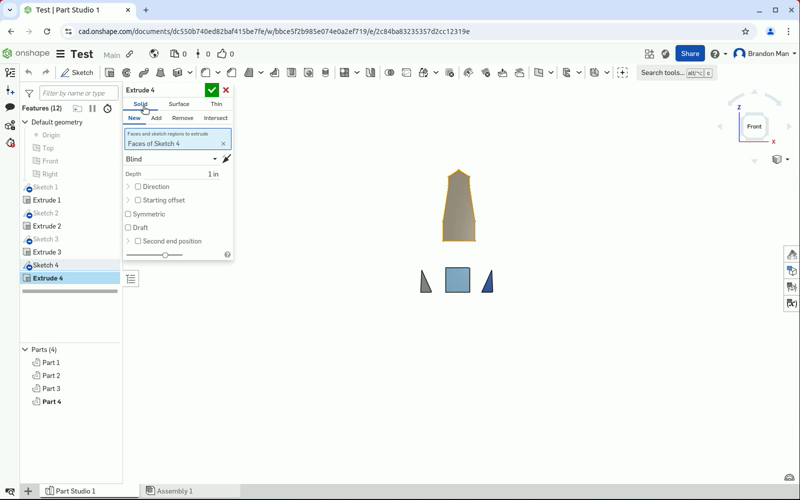
click(143, 106)
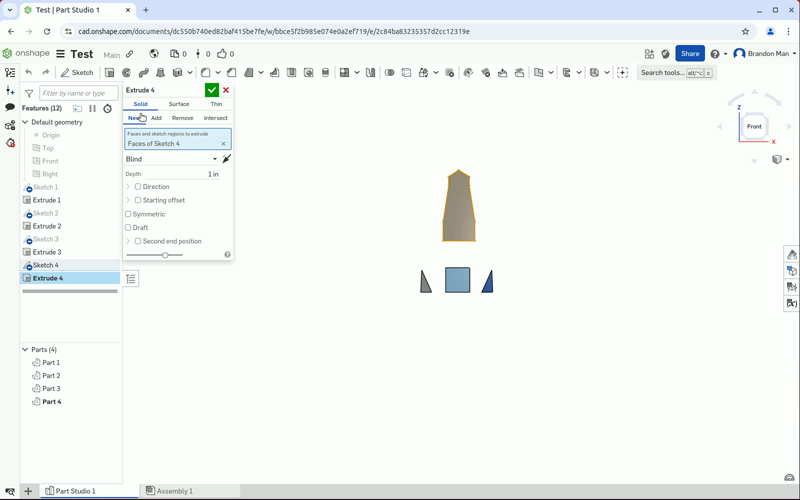
mouse_move(137, 120)
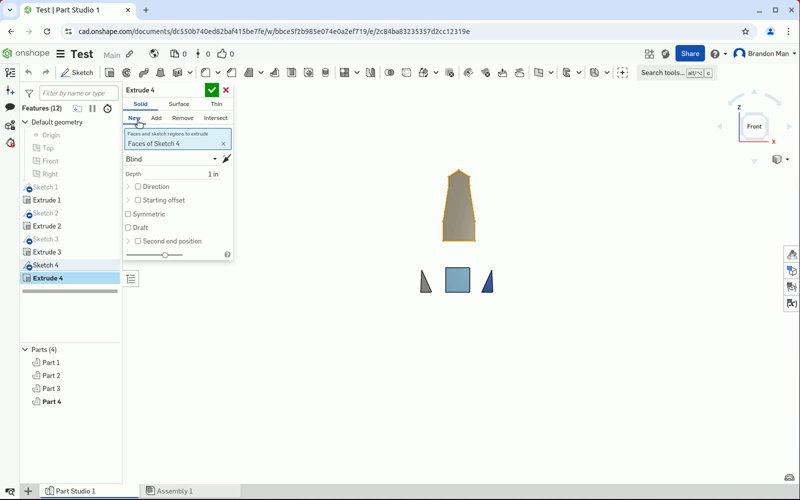
click(137, 120)
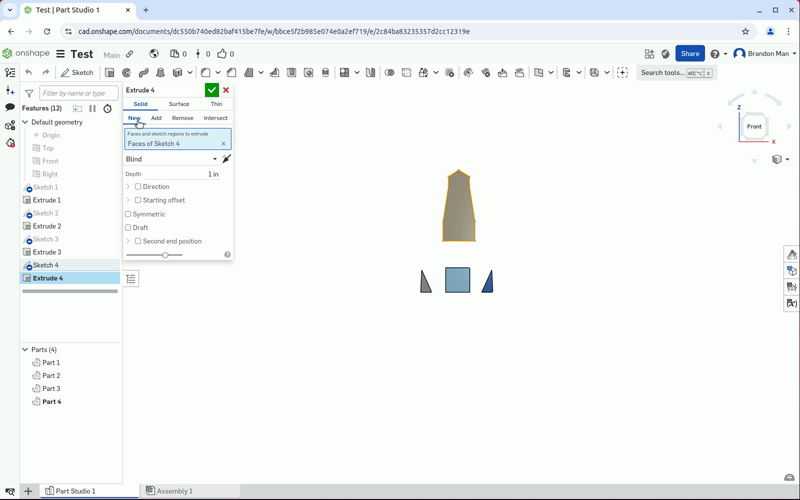
key(tab, 4)
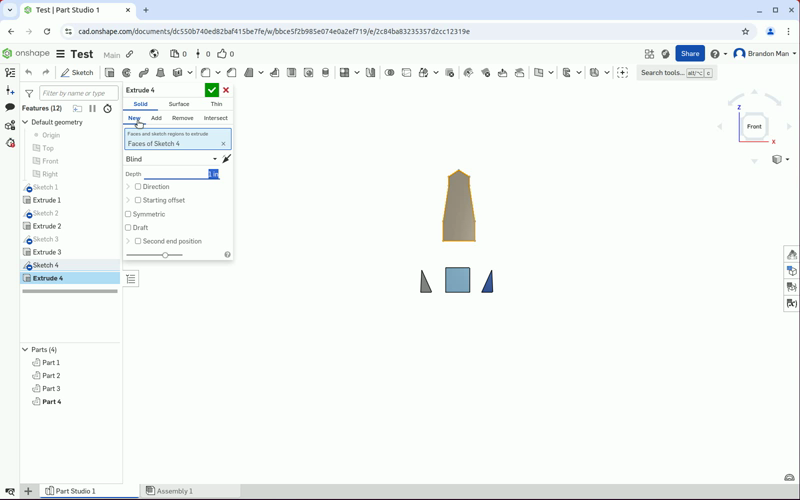
text(0.241)
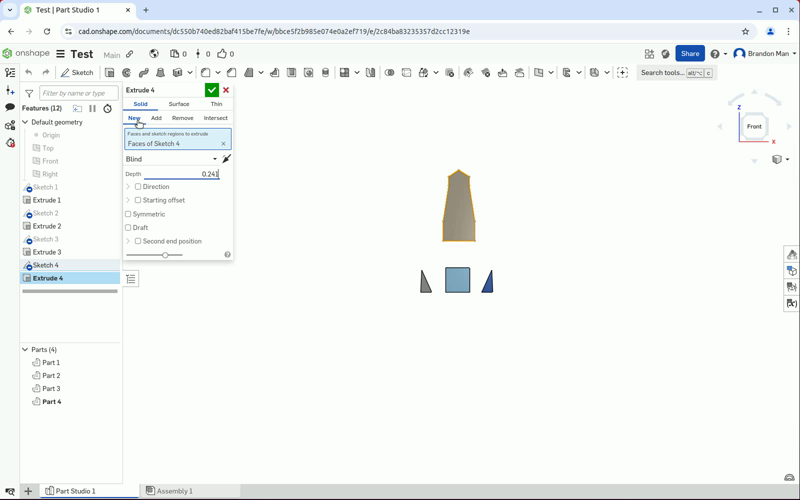
key(enter)
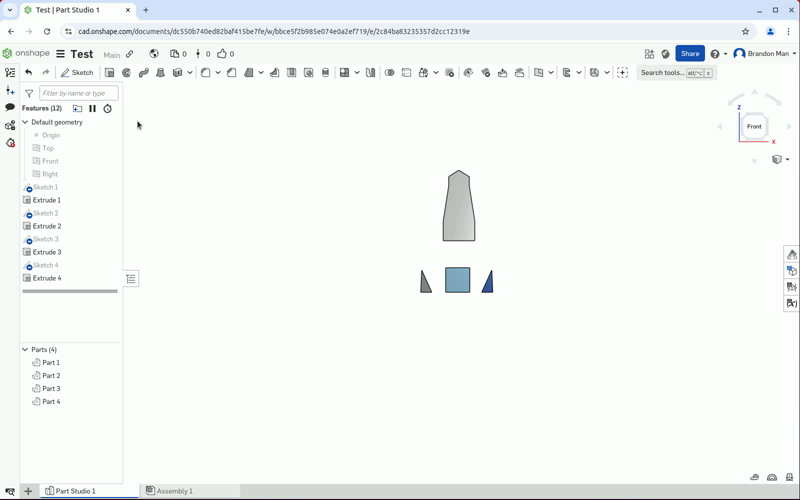
key(shift+h)
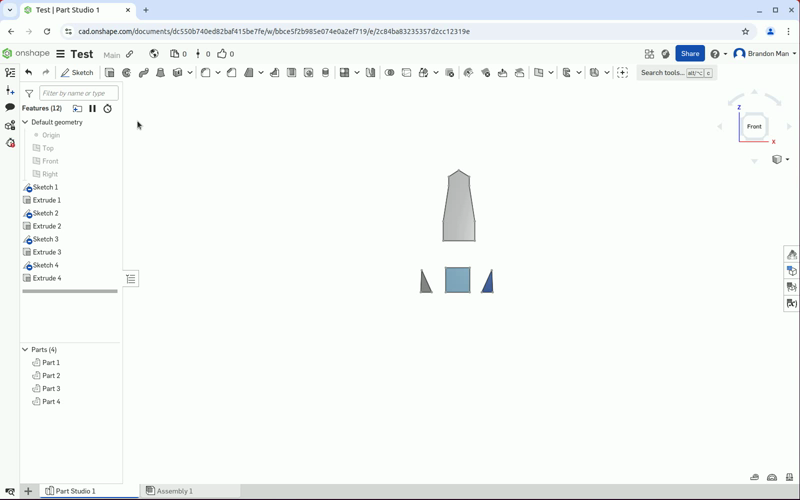
key(shift+h)
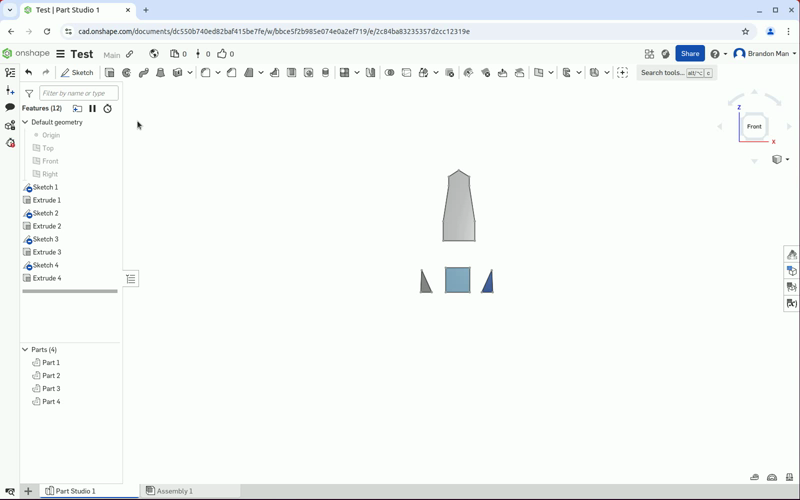
key(shift+7)
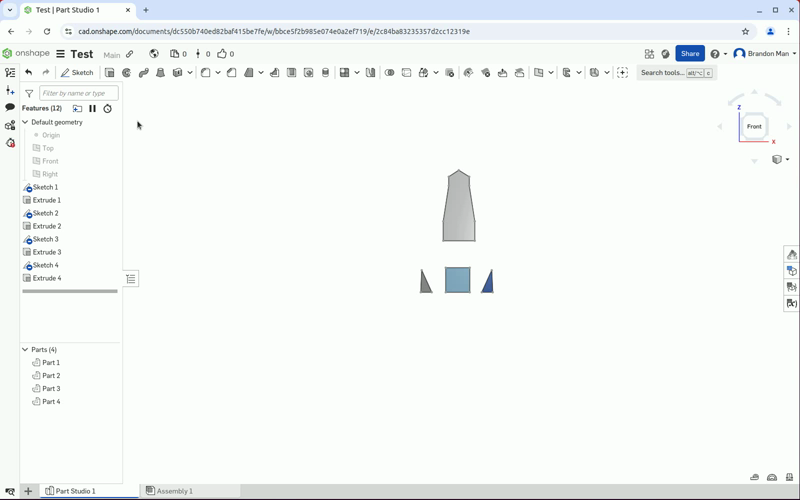
key(left, 2)
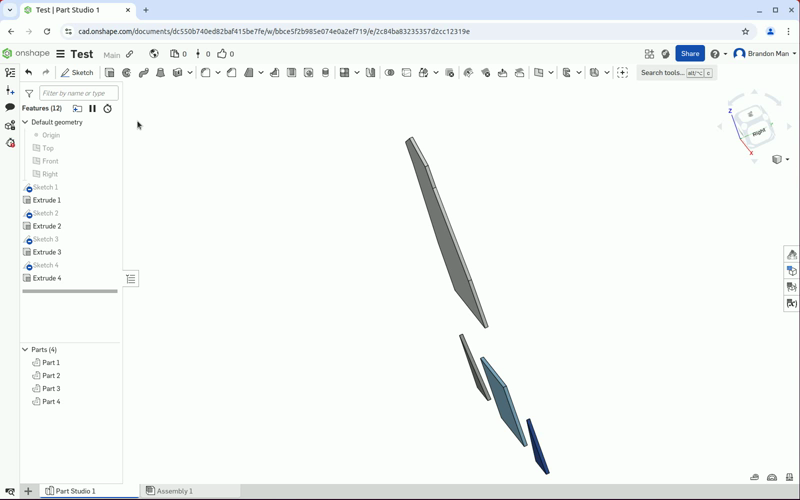
key(down, 2)
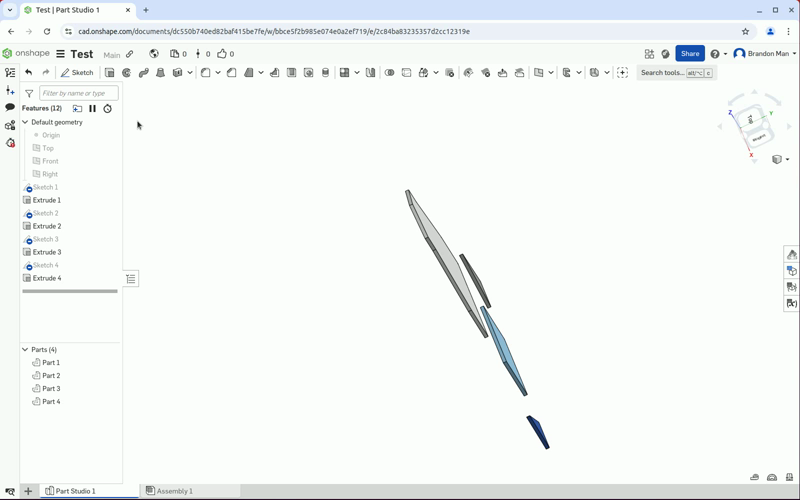
key(up, 2)
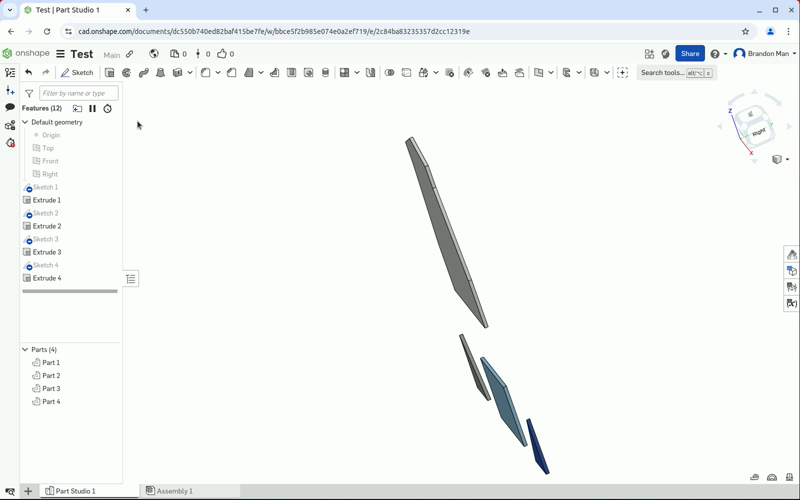
key(right, 2)
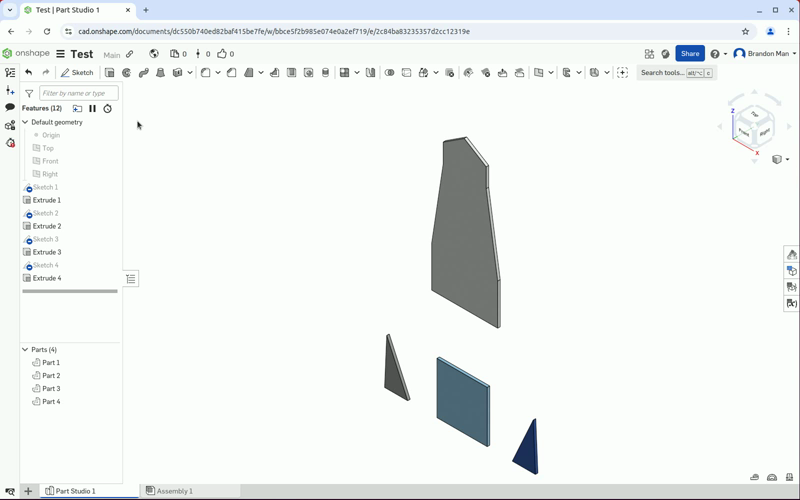
mouse_move(73, 189)
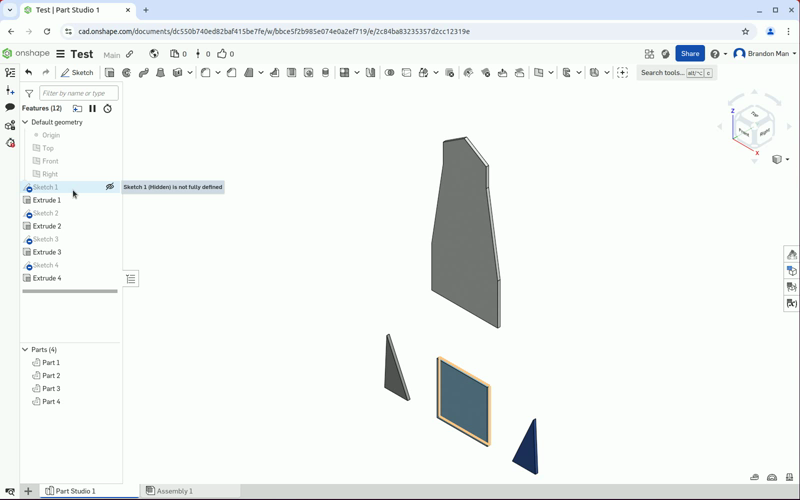
click(73, 189)